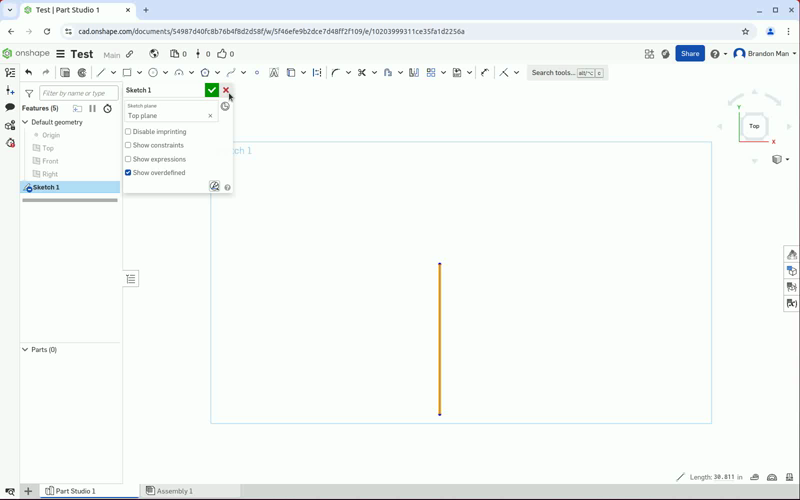
key(shift+h)
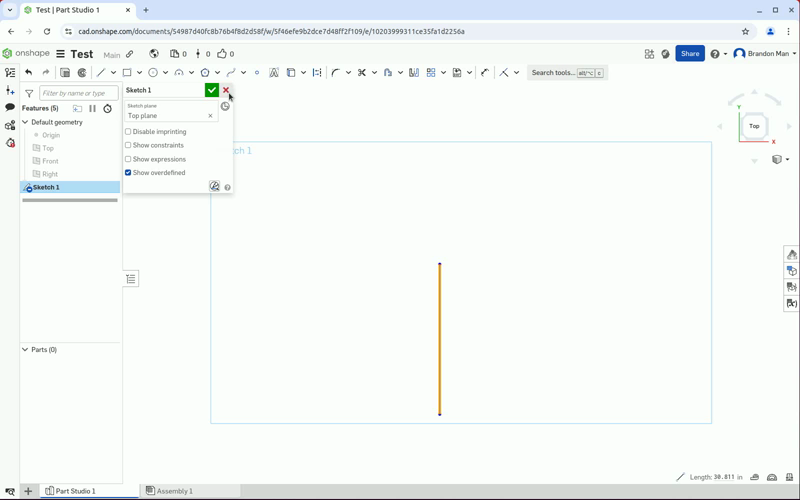
key(shift+s)
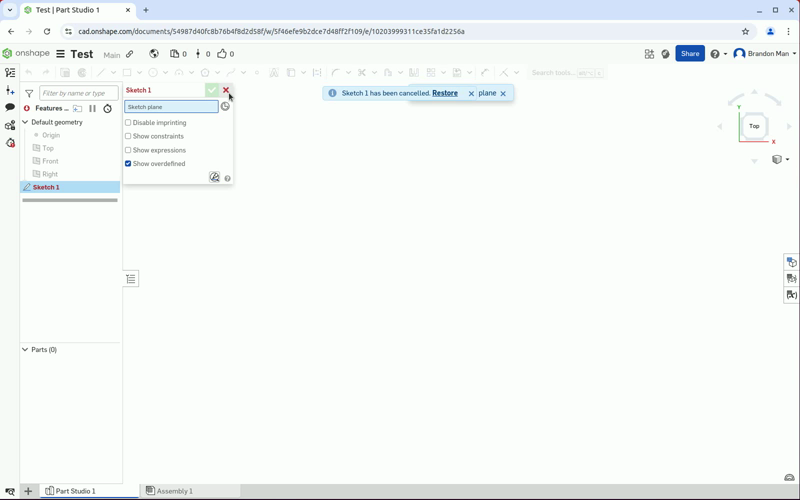
mouse_move(73, 150)
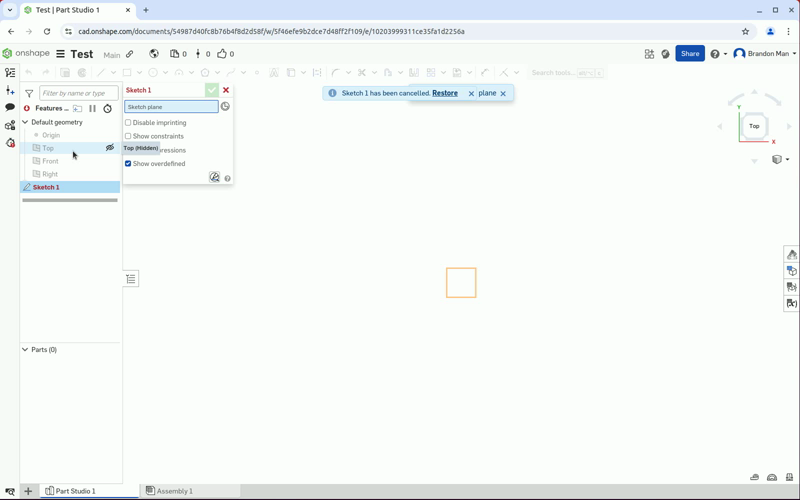
click(73, 150)
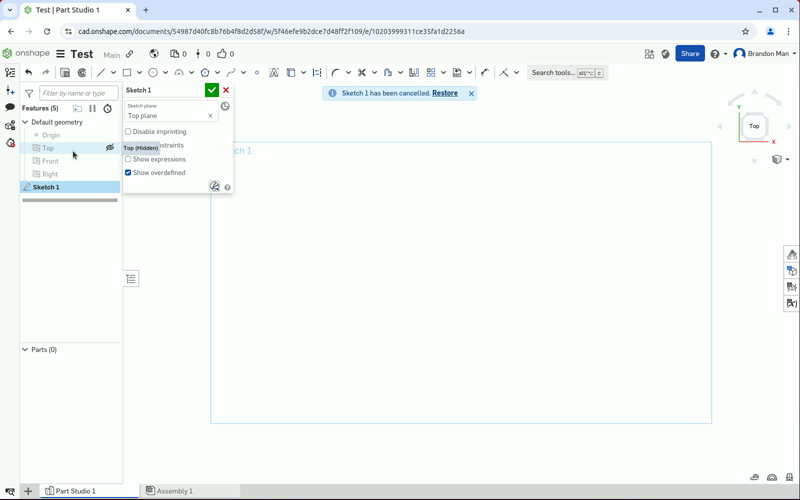
mouse_move(73, 352)
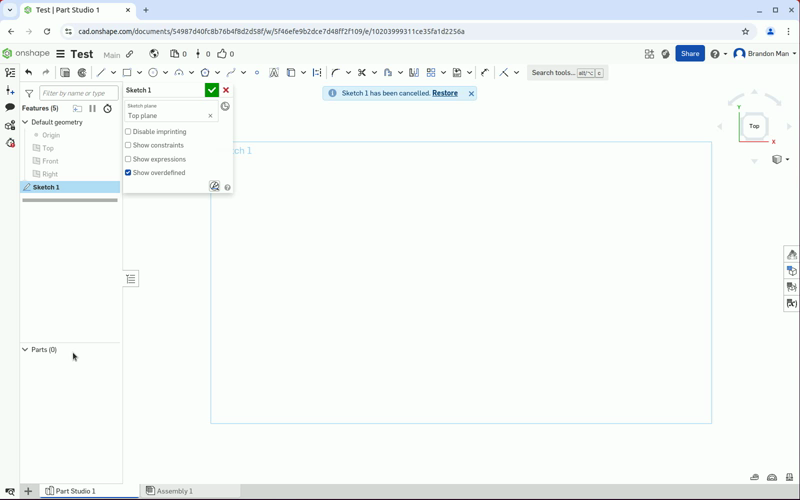
key(y)
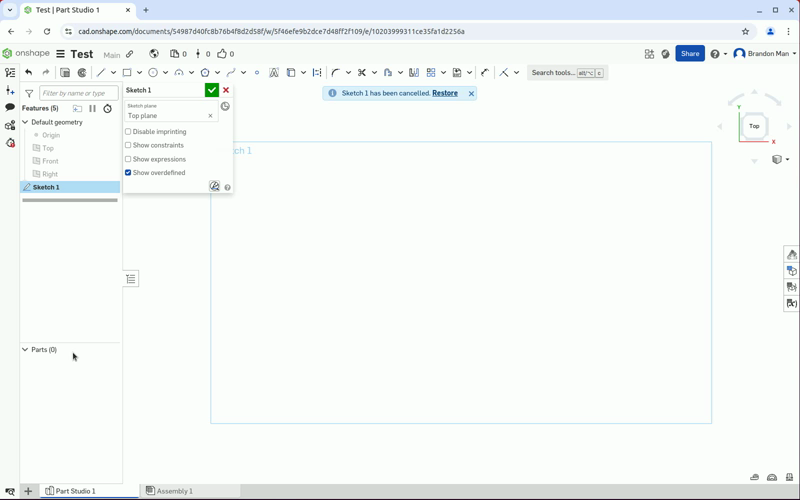
key(c)
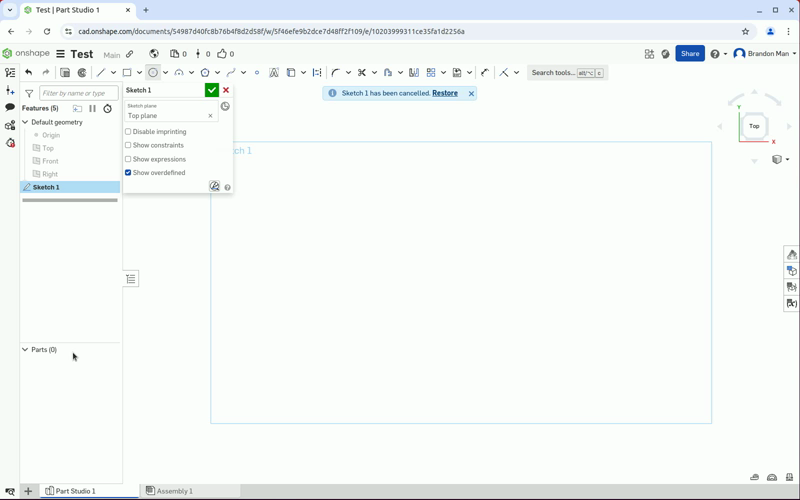
key_down(shift)
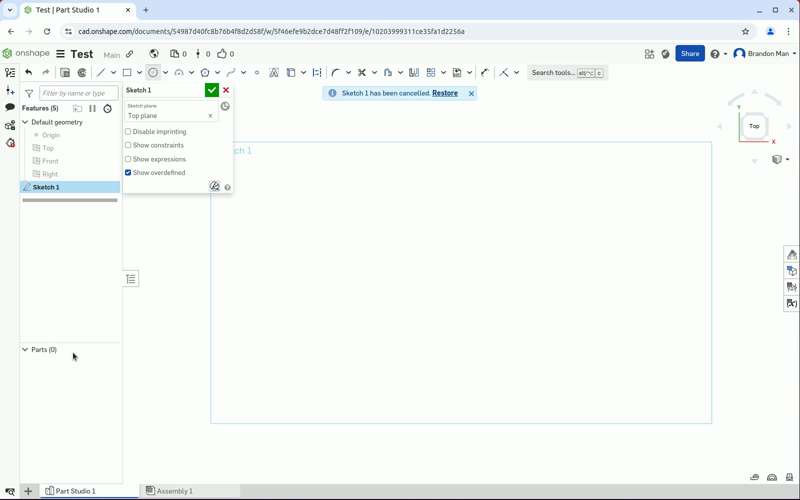
mouse_move(461, 282)
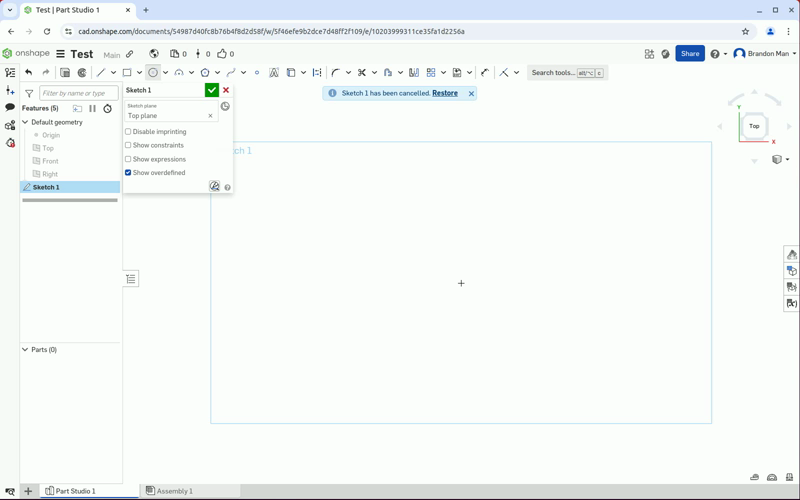
click(461, 282)
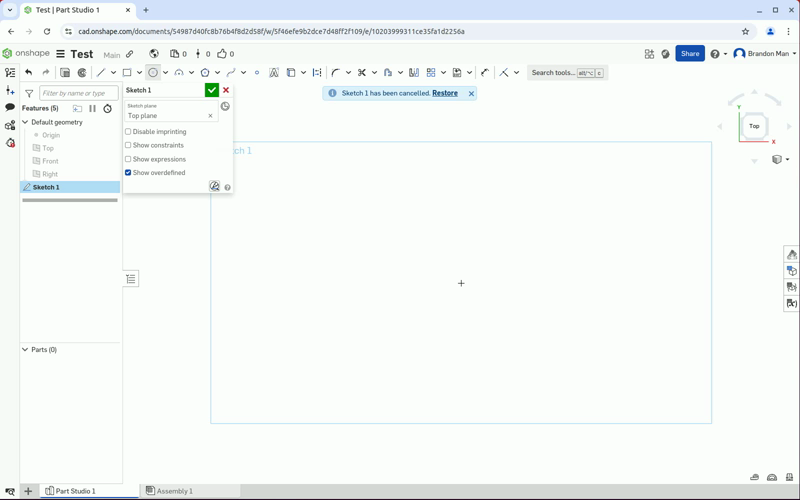
key_up(shift)
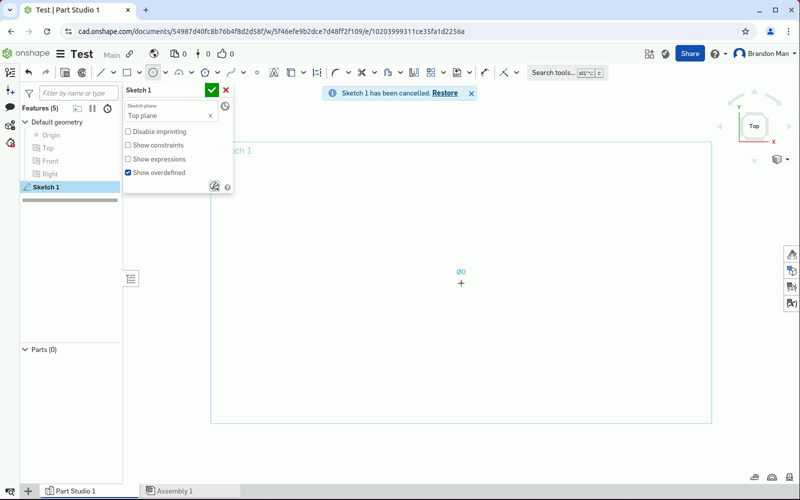
mouse_move(470, 282)
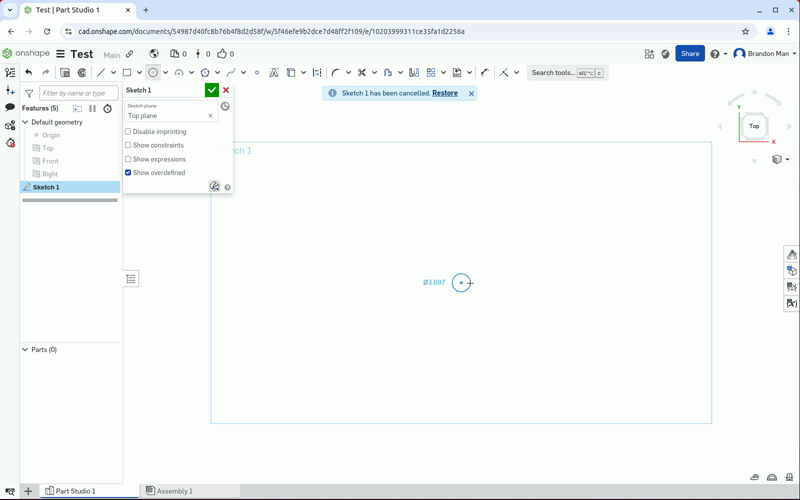
click(470, 282)
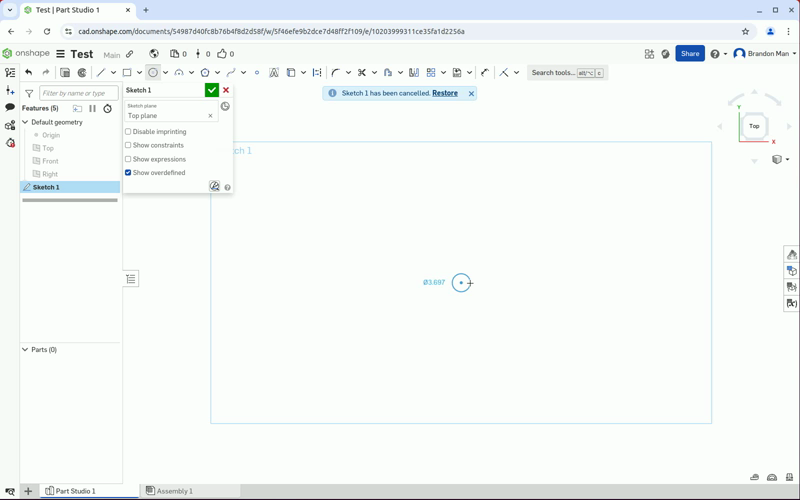
key(esc)
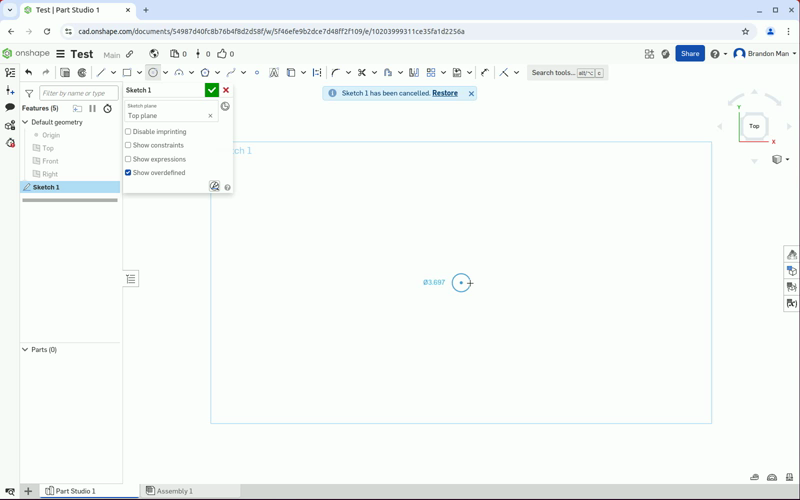
mouse_move(455, 286)
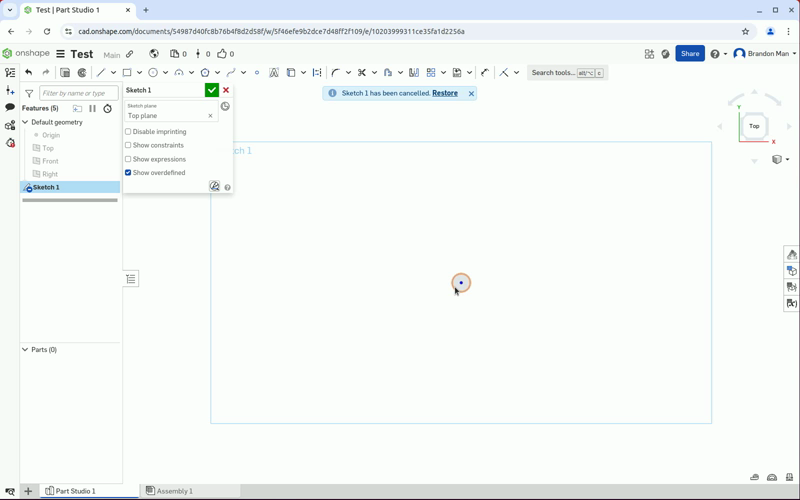
scroll(6)
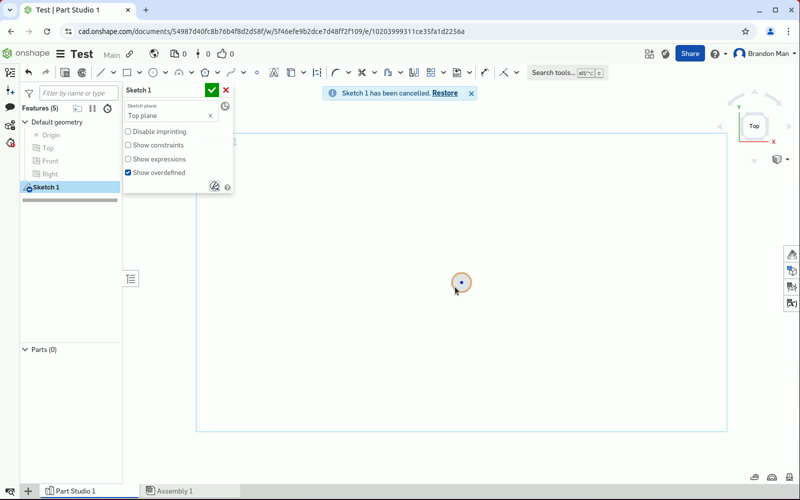
scroll(6)
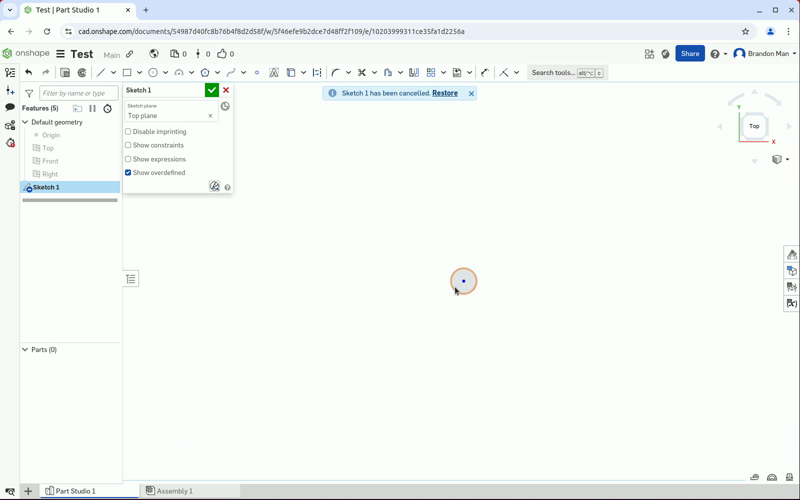
scroll(6)
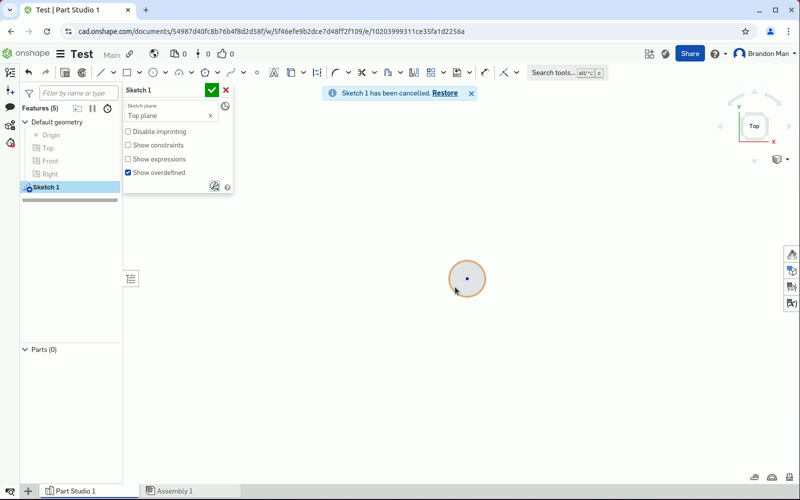
scroll(6)
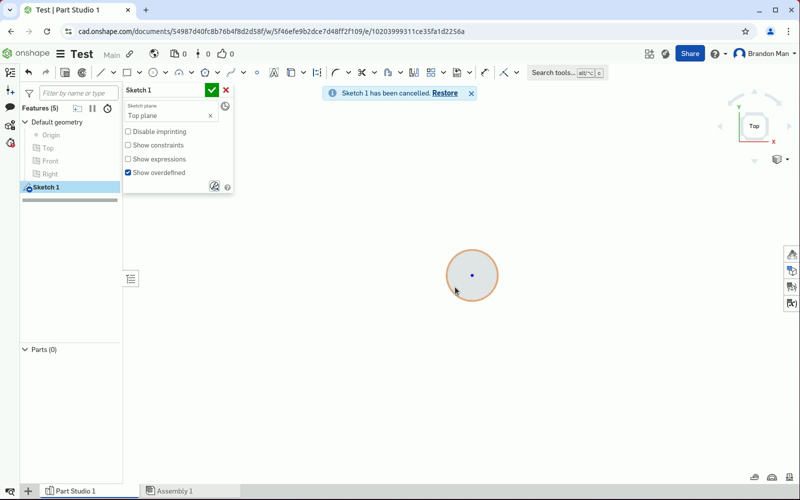
scroll(6)
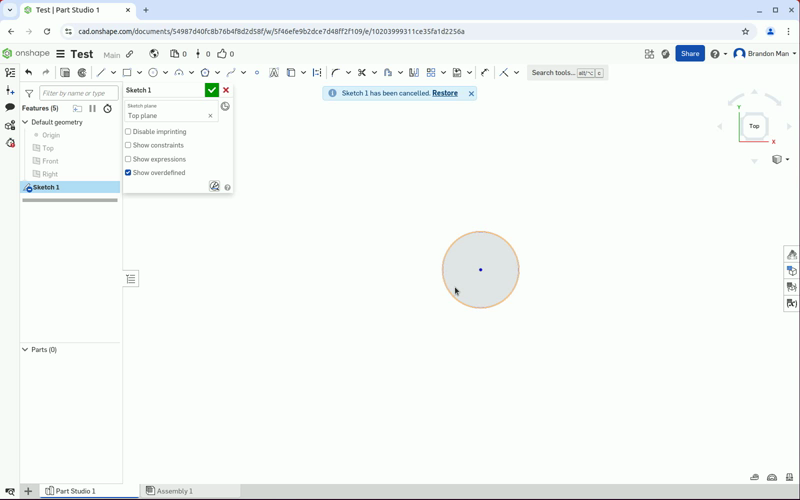
scroll(6)
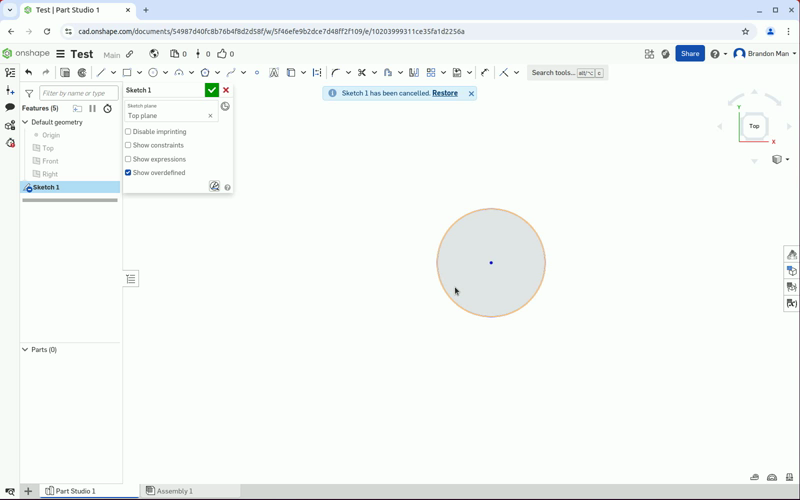
scroll(6)
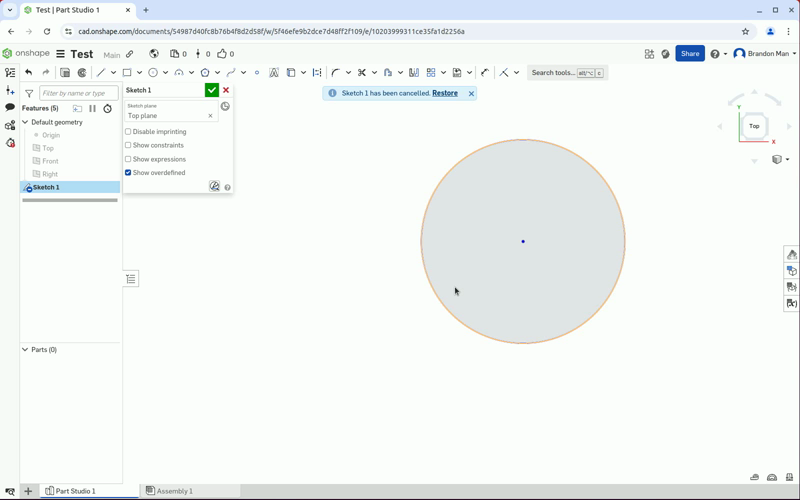
click(455, 286)
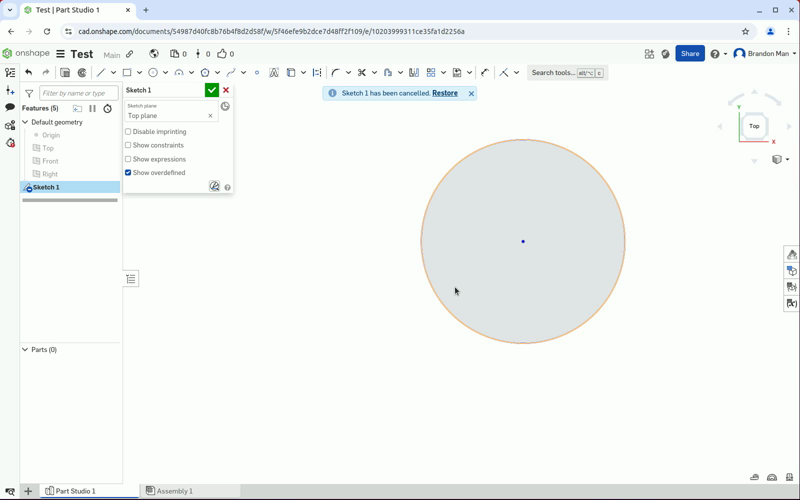
scroll(-6)
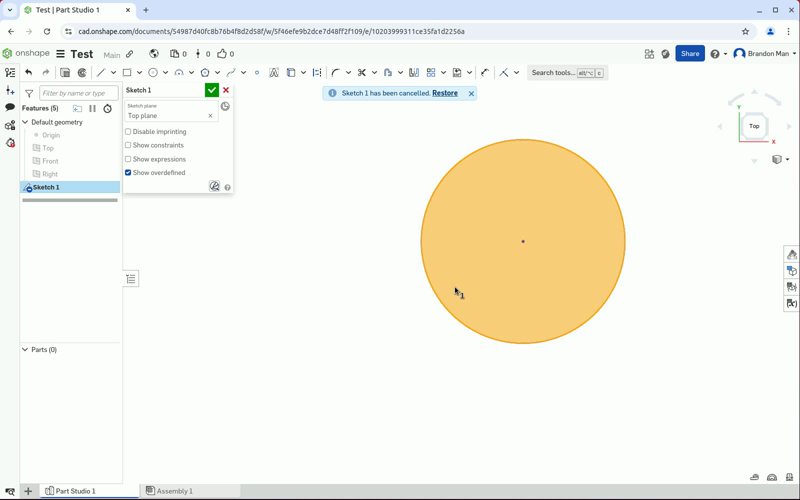
scroll(-6)
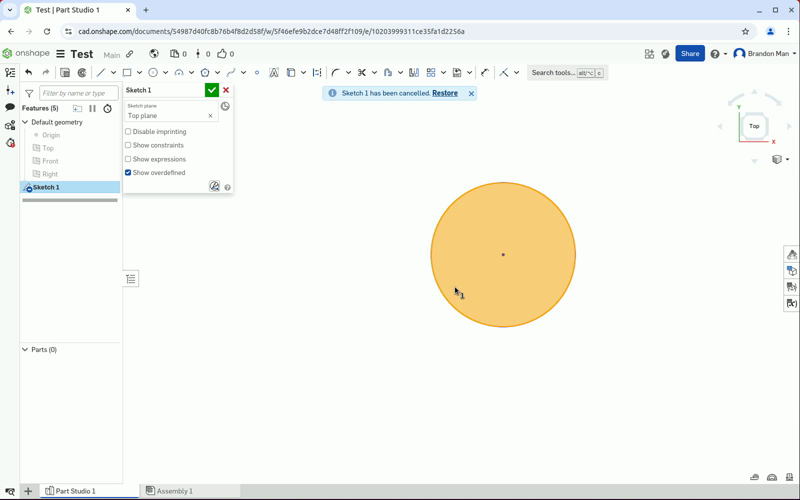
scroll(-6)
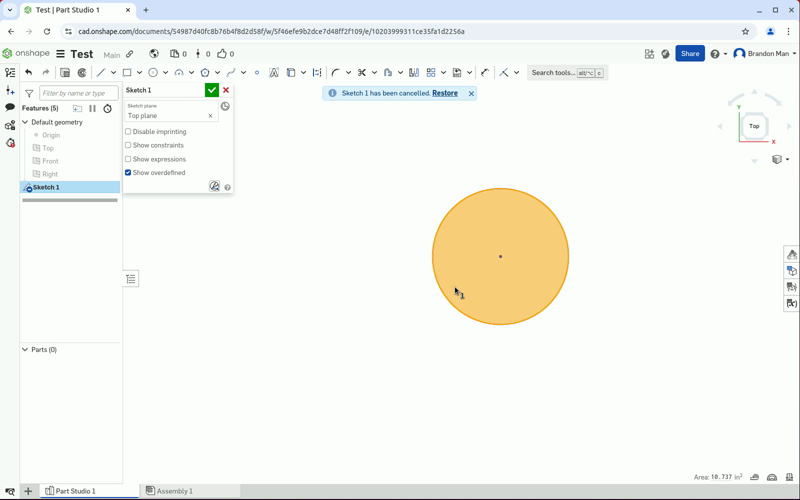
scroll(-6)
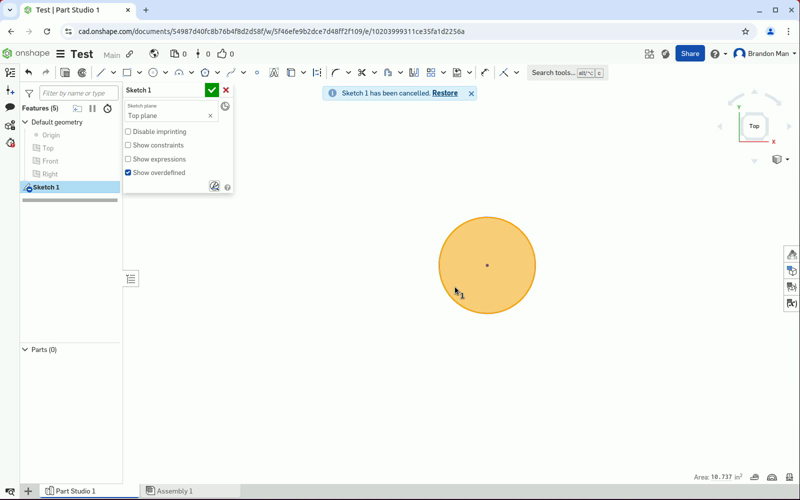
scroll(-6)
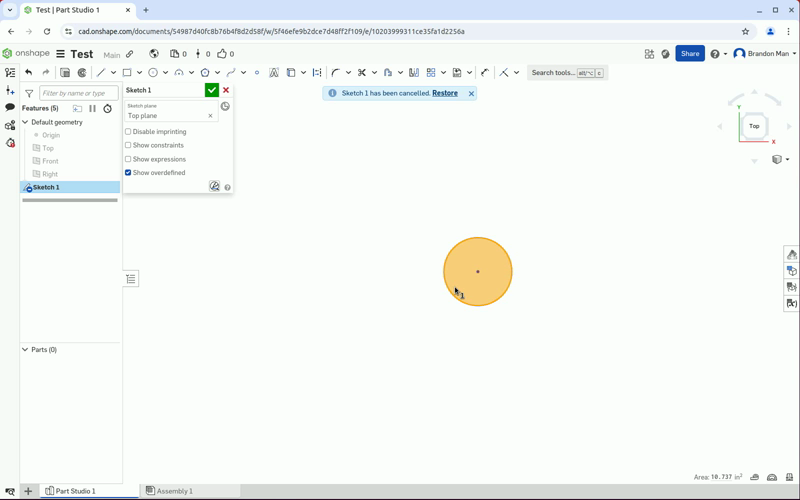
scroll(-6)
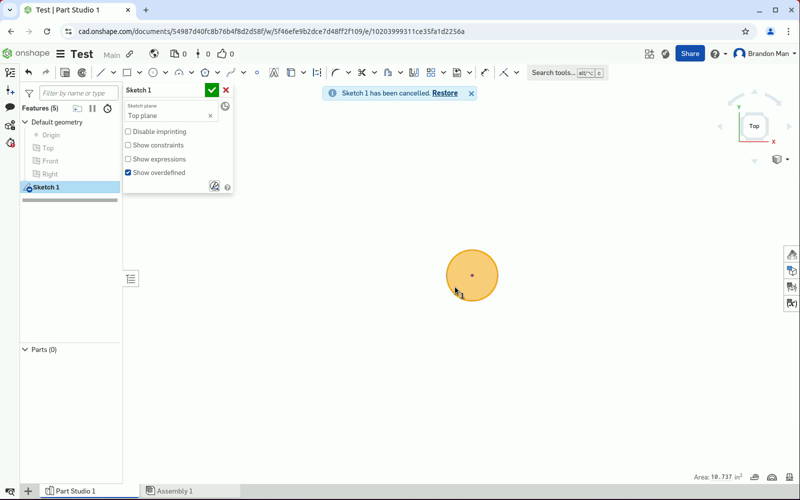
scroll(-6)
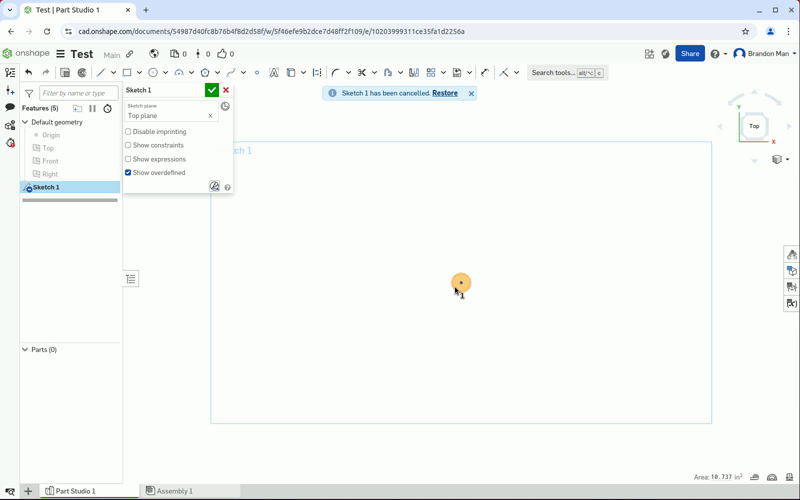
mouse_move(73, 352)
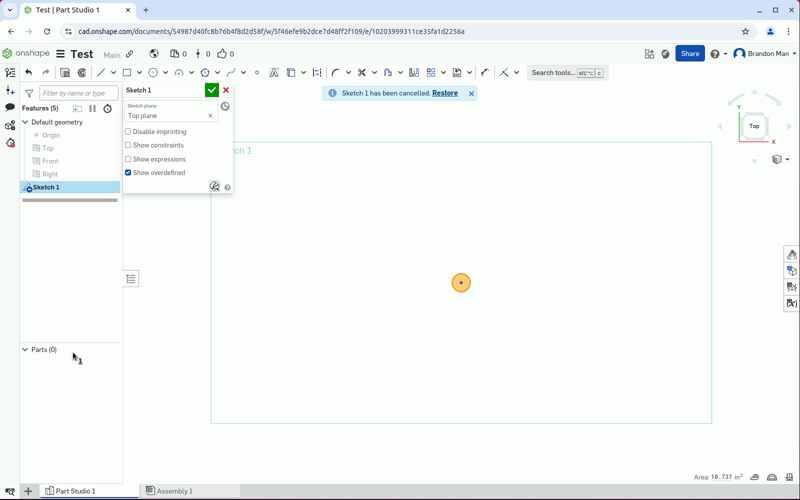
key(shift+y)
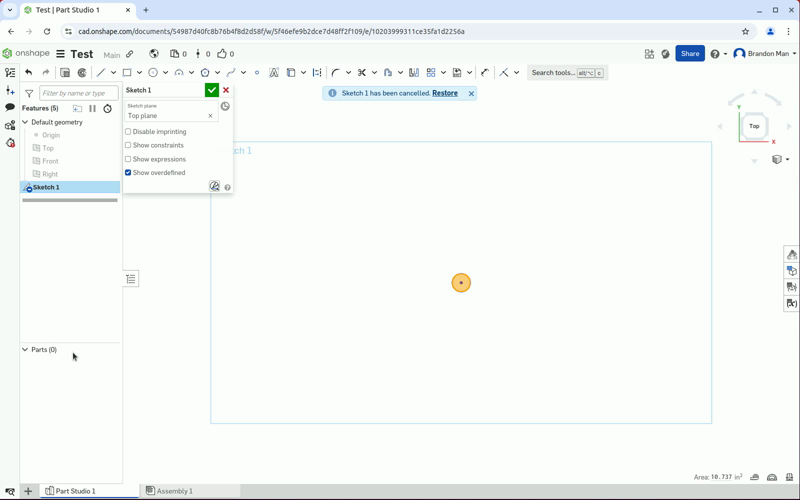
key(shift+e)
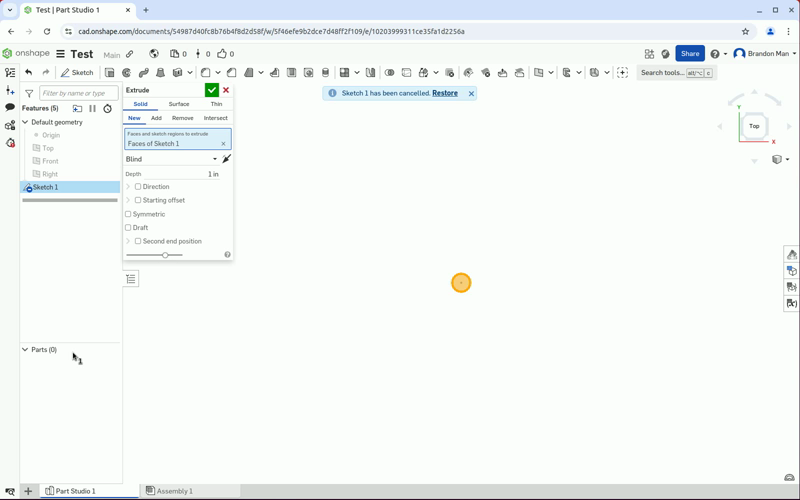
mouse_move(143, 106)
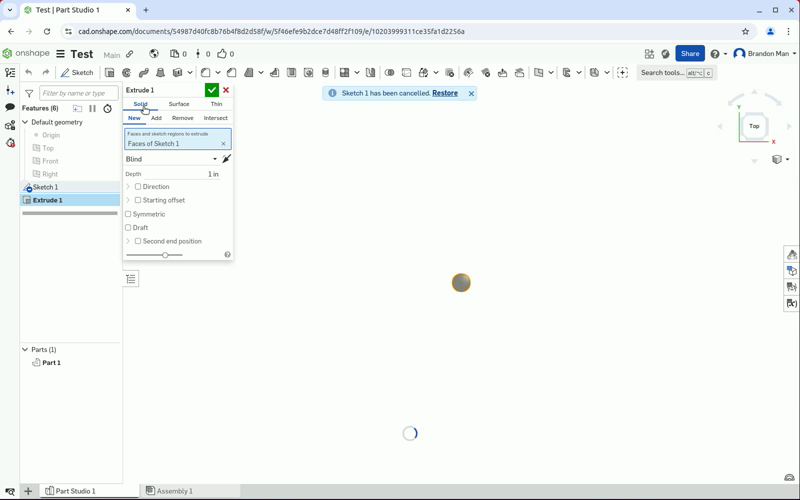
click(143, 106)
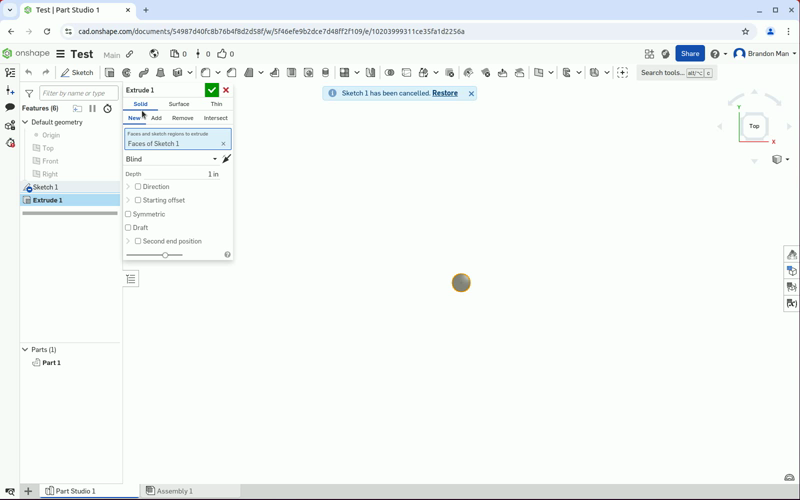
mouse_move(137, 120)
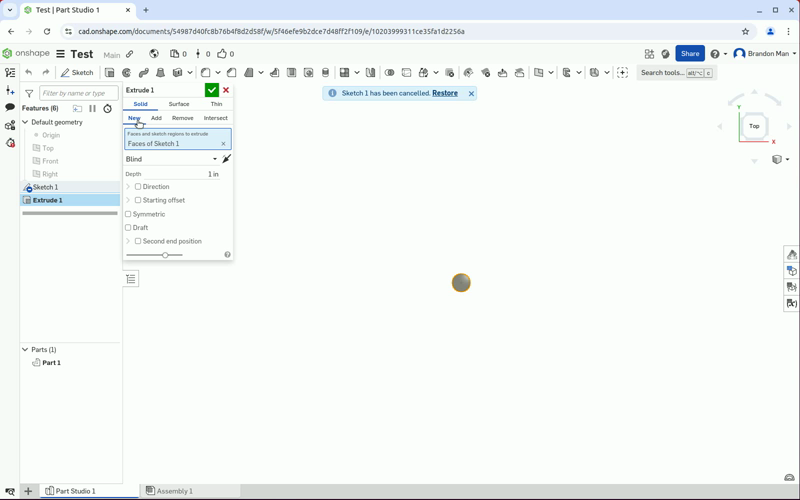
click(137, 120)
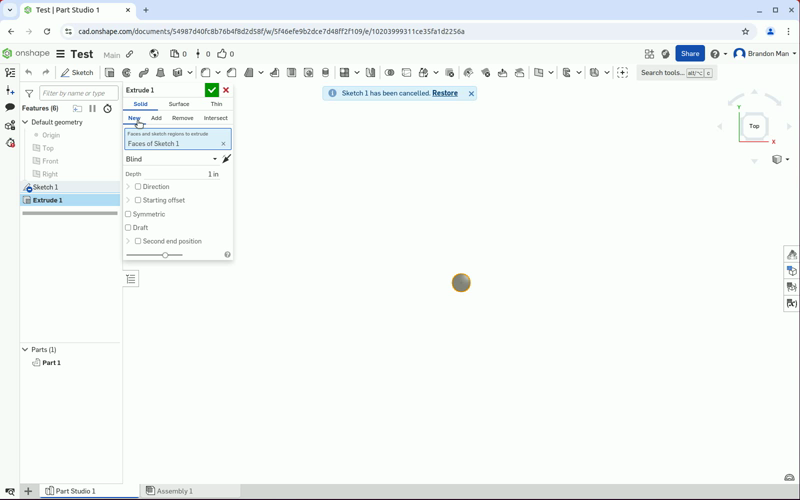
key(tab, 4)
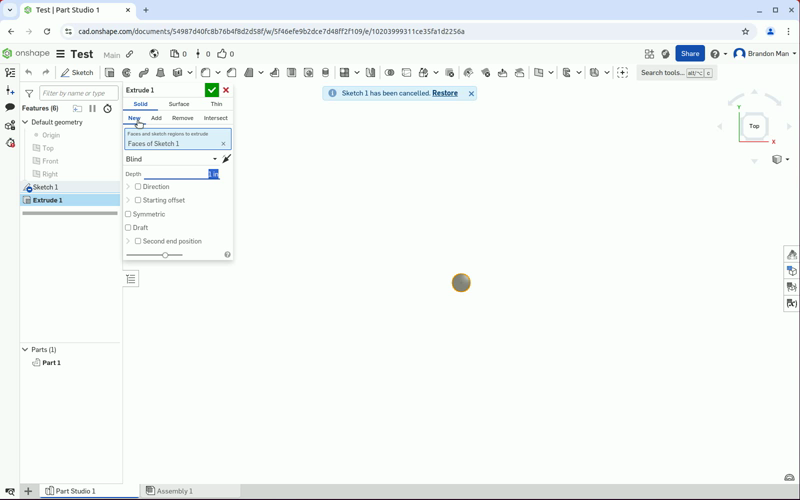
text(17.331)
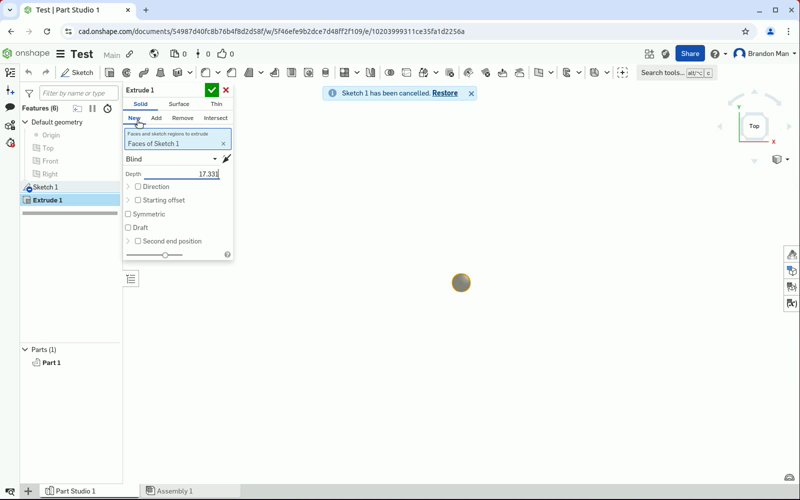
key(enter)
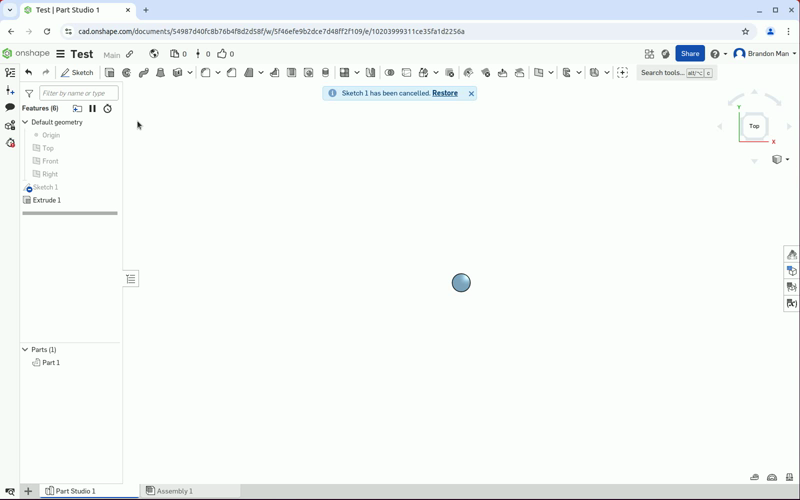
key(shift+h)
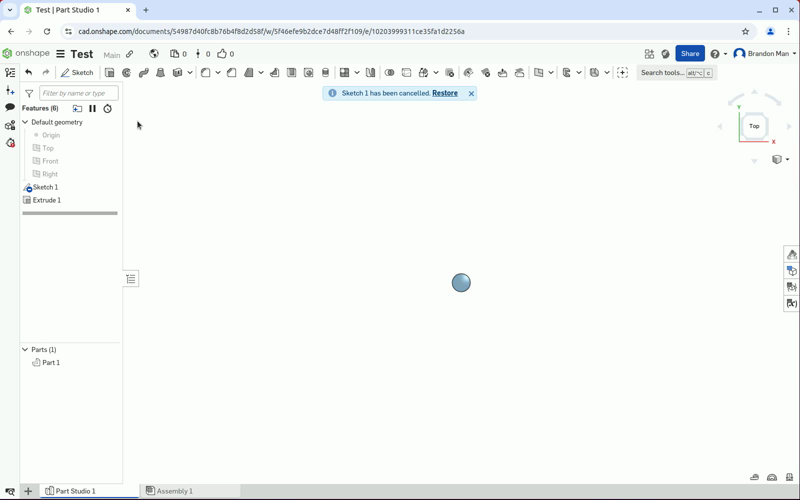
key(shift+h)
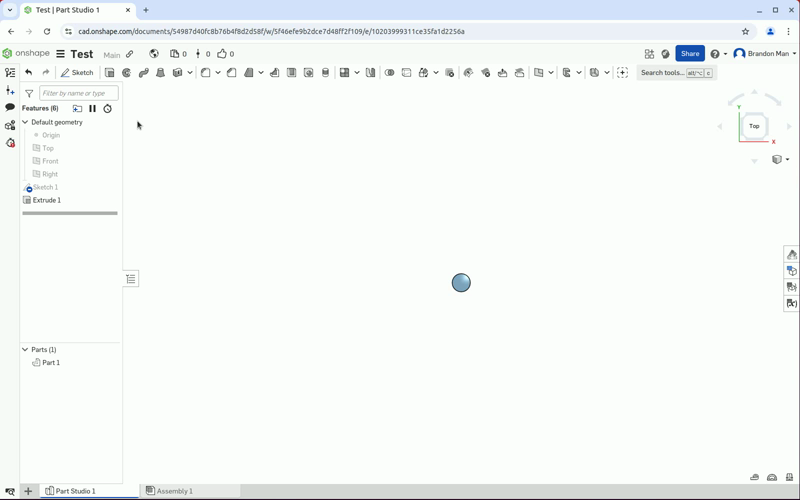
mouse_move(73, 189)
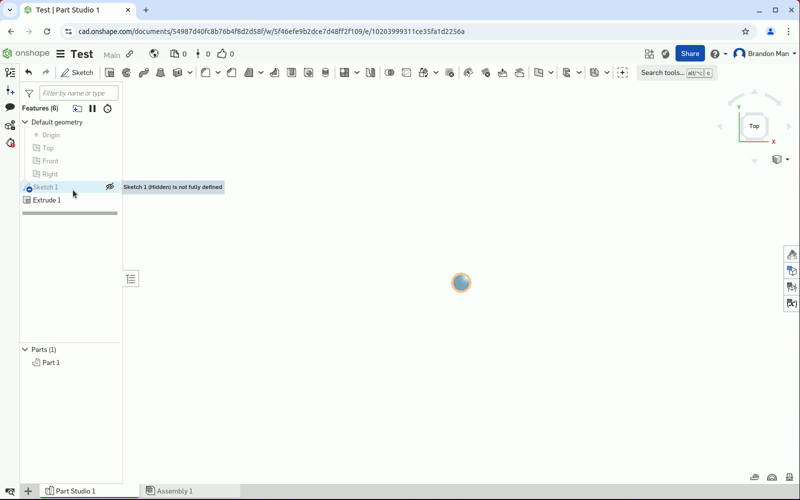
click(73, 189)
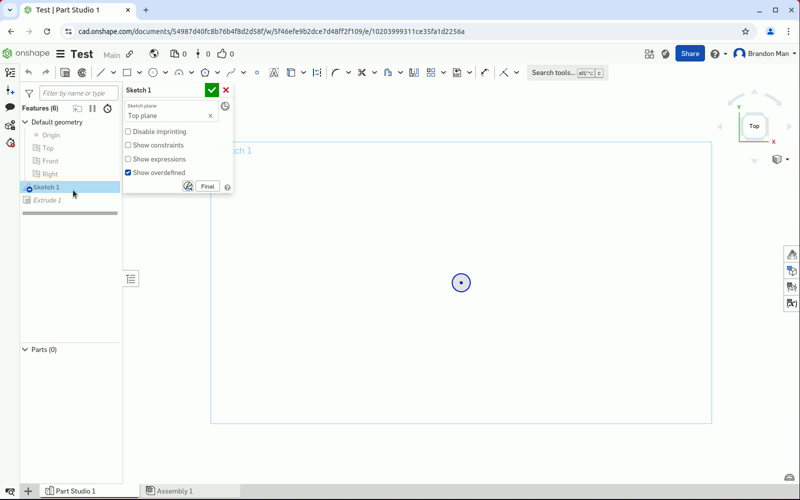
mouse_move(229, 92)
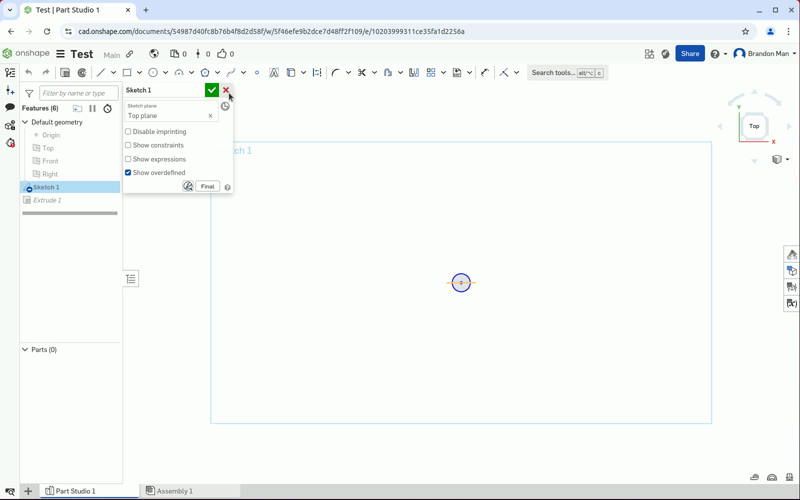
click(229, 92)
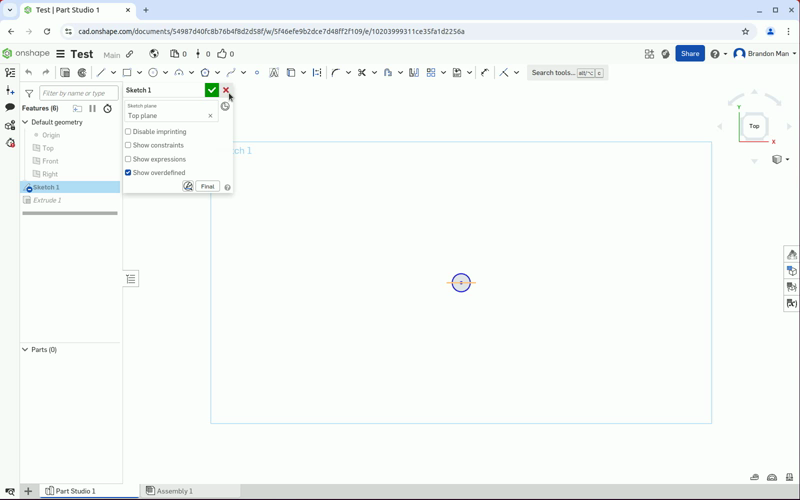
key(shift+s)
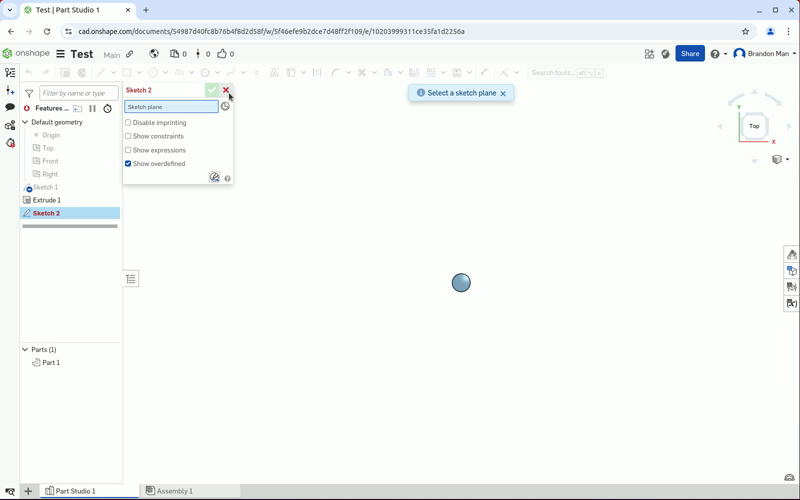
mouse_move(73, 150)
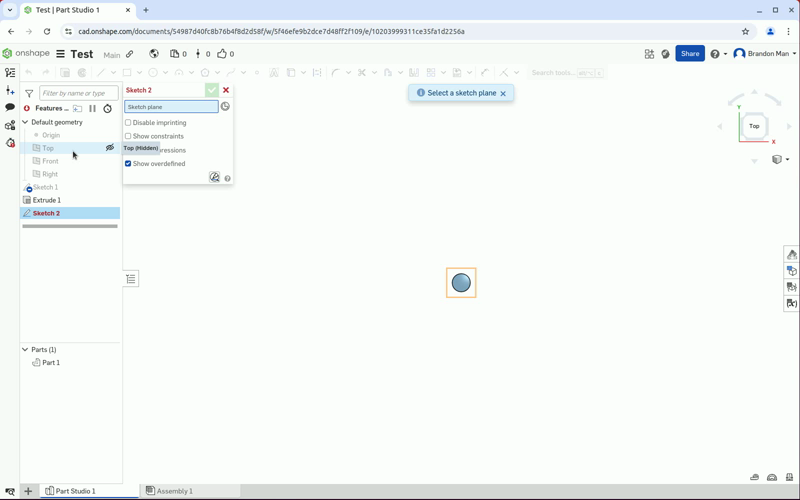
click(73, 150)
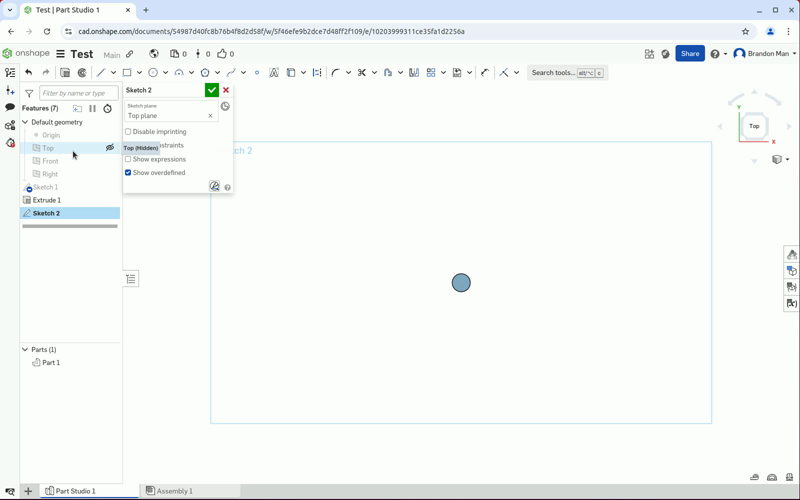
mouse_move(73, 352)
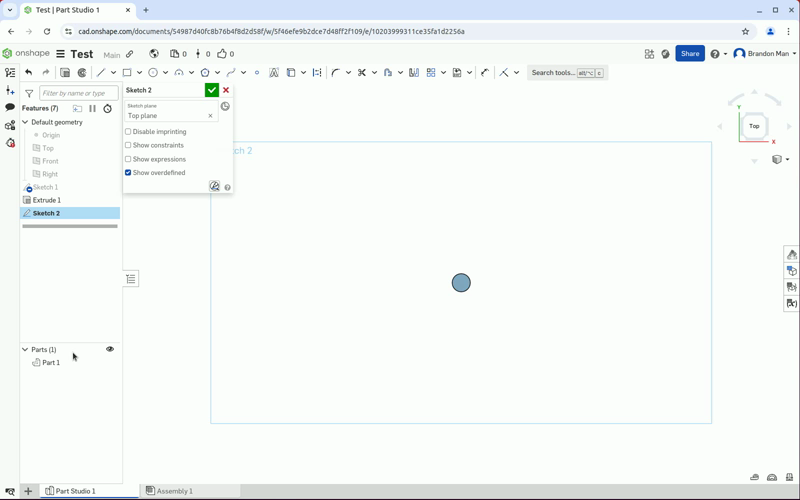
key(y)
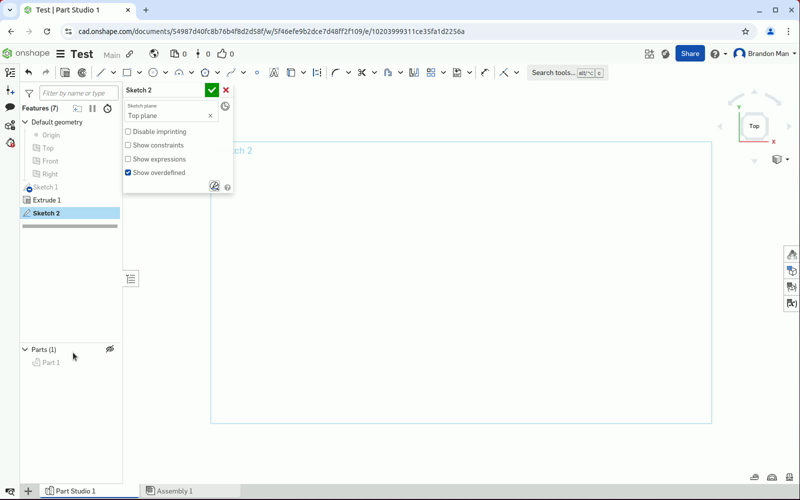
key(c)
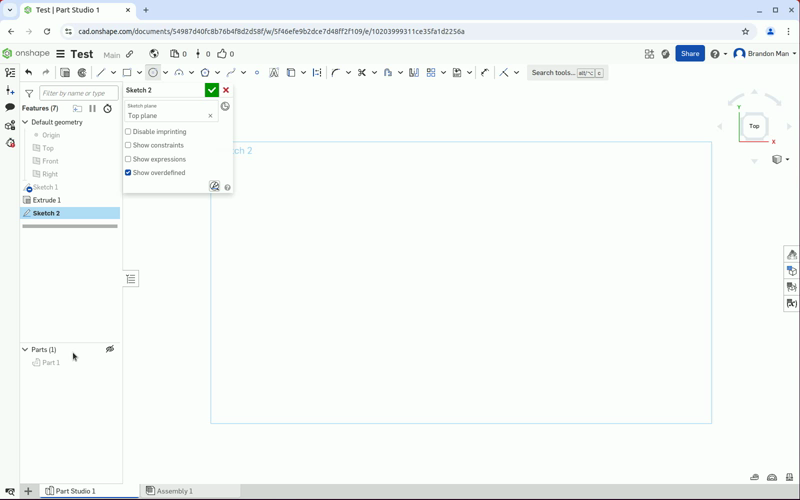
key_down(shift)
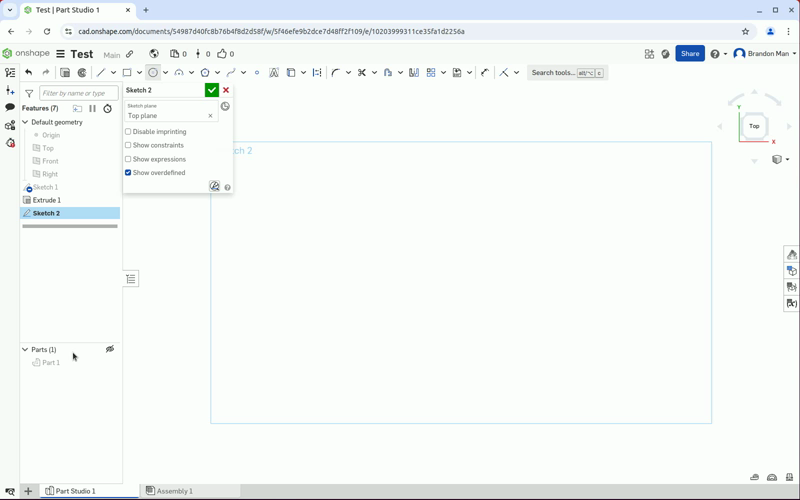
mouse_move(461, 282)
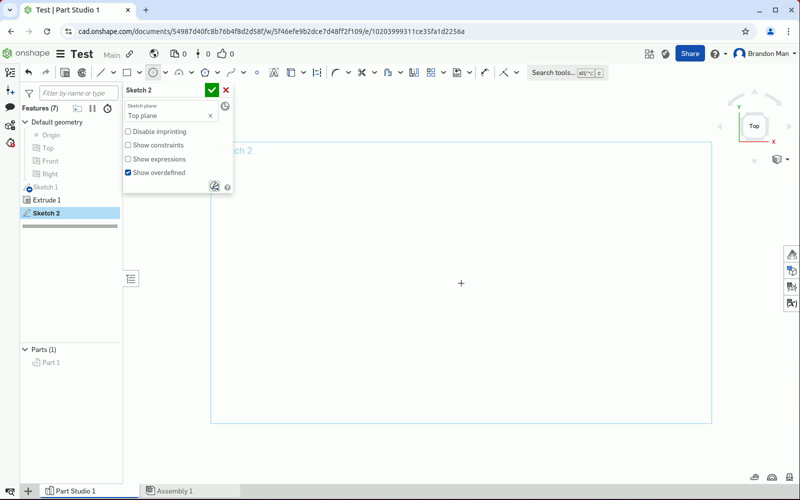
click(461, 282)
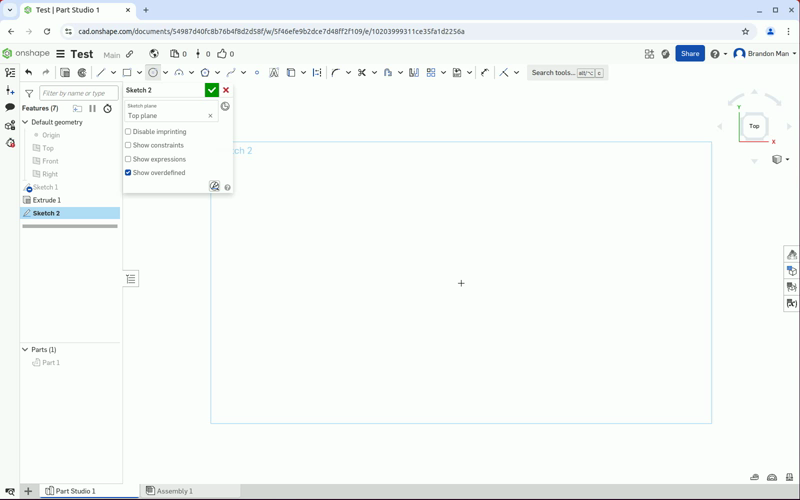
key_up(shift)
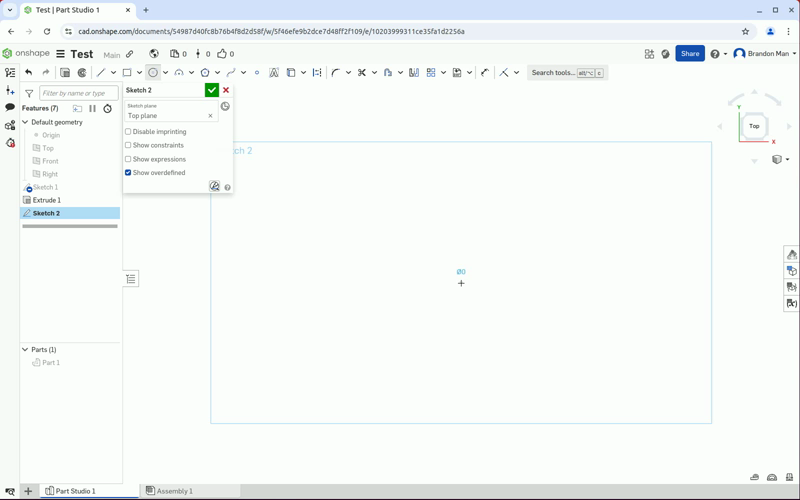
mouse_move(470, 282)
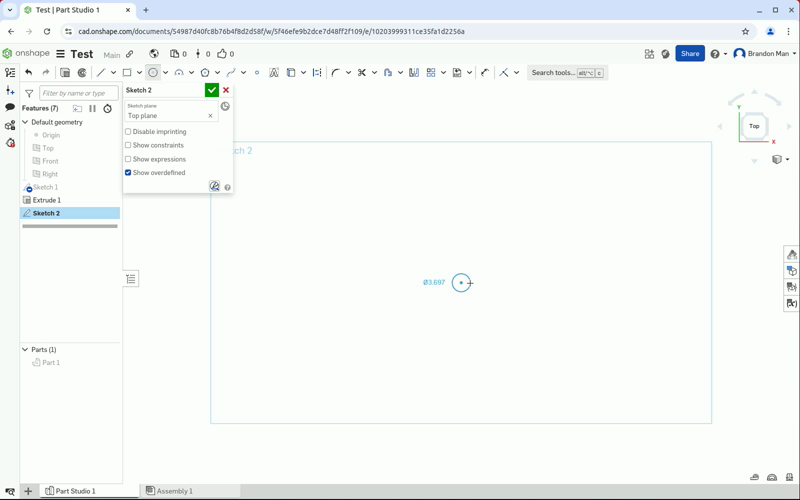
click(470, 282)
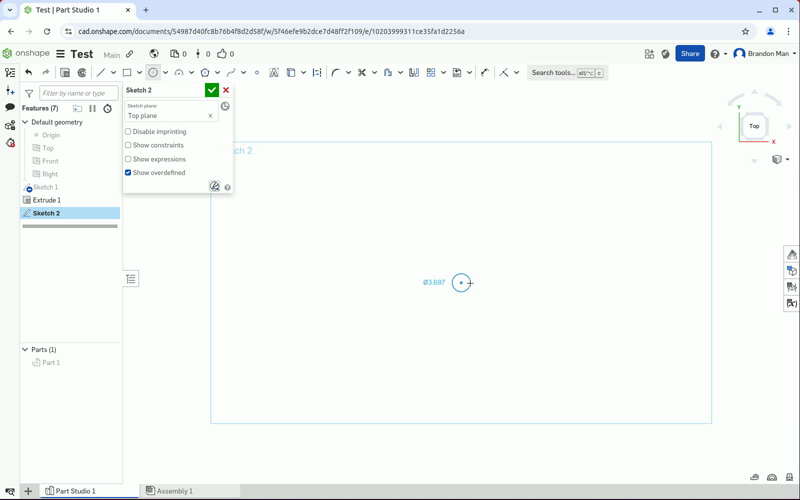
key(esc)
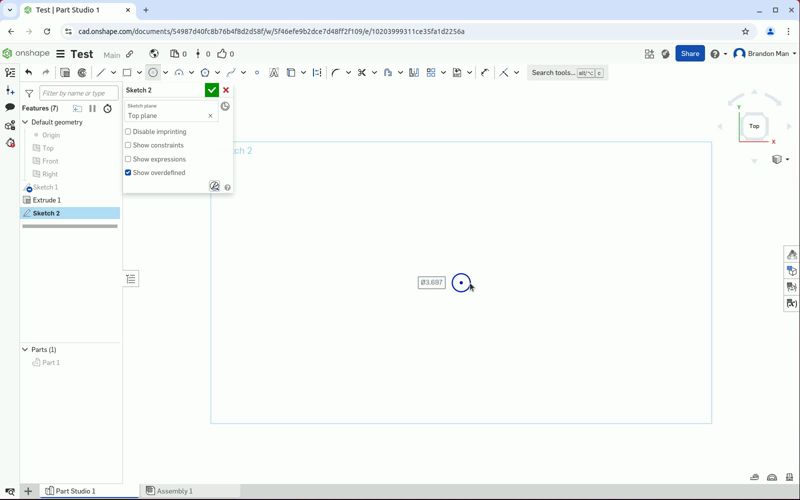
mouse_move(463, 275)
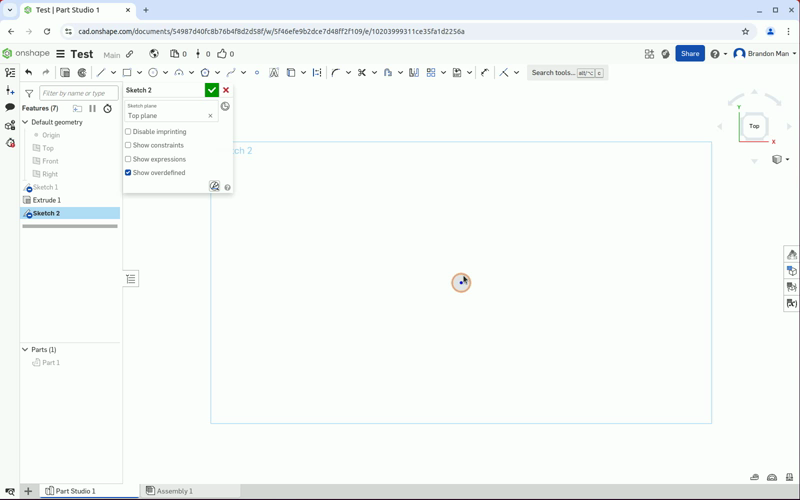
scroll(6)
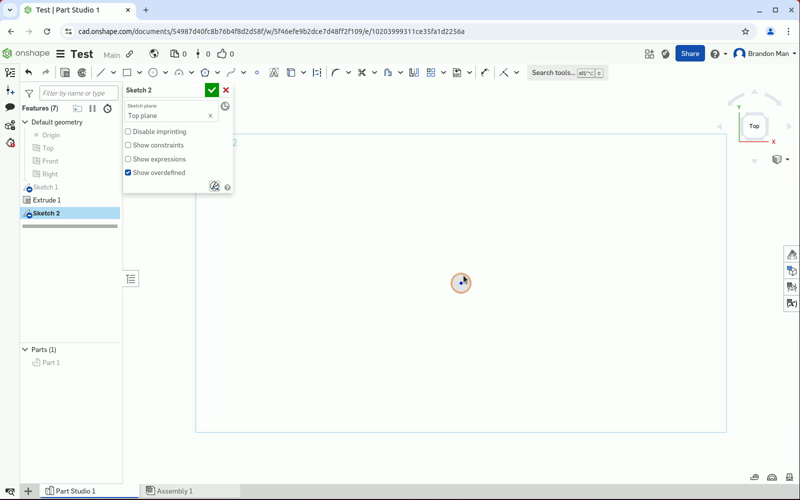
scroll(6)
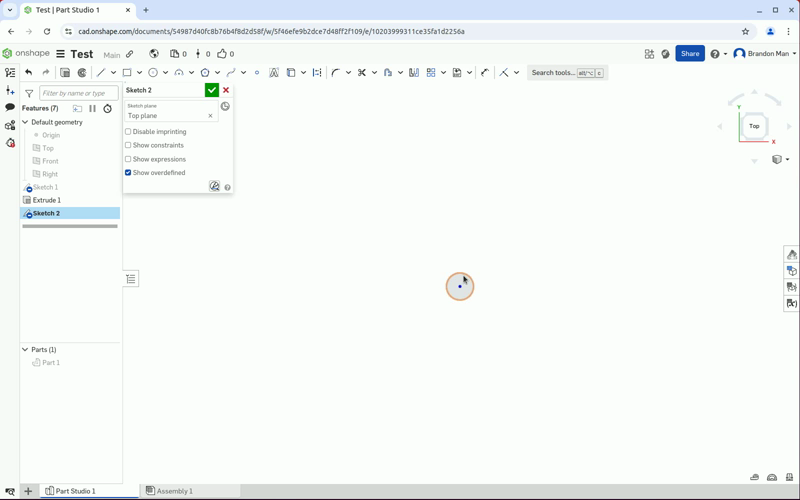
scroll(6)
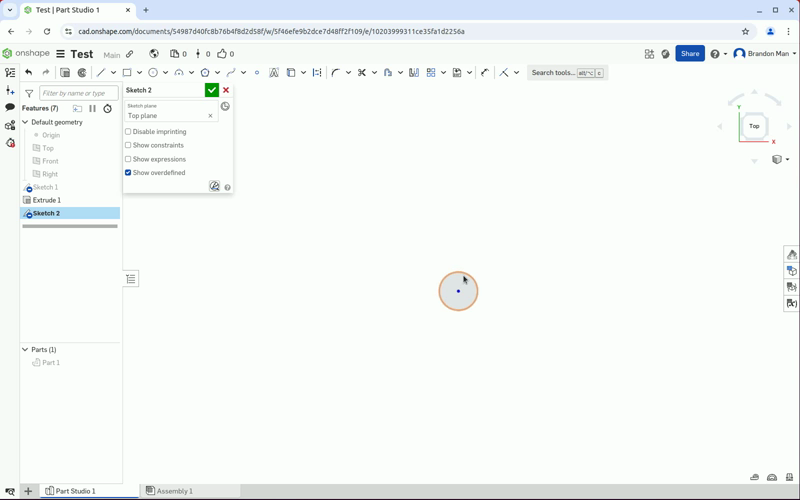
scroll(6)
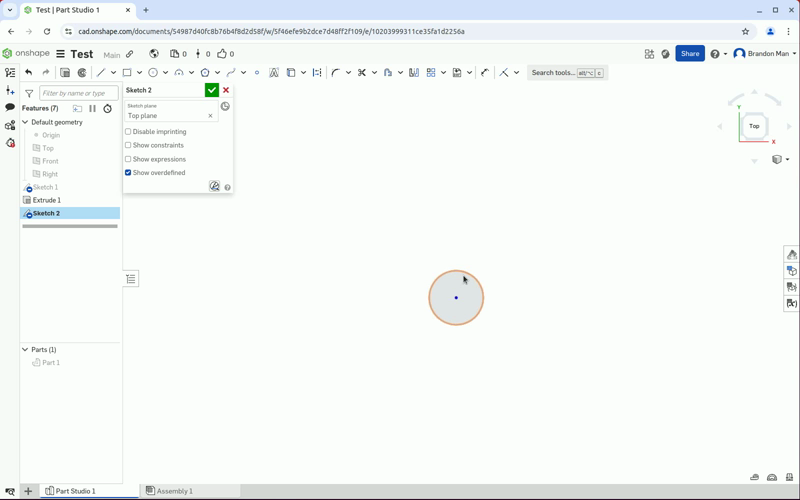
scroll(6)
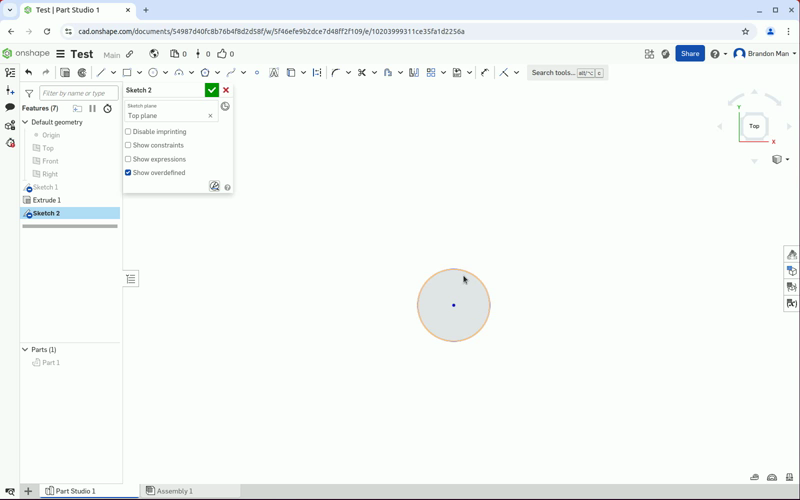
scroll(6)
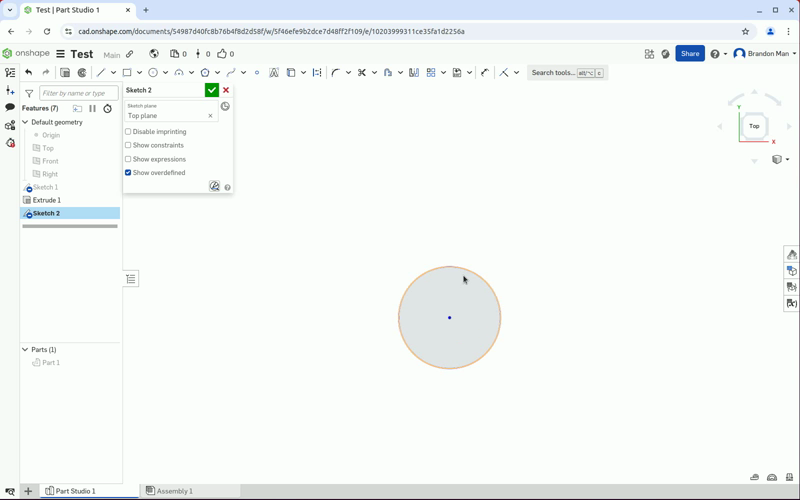
scroll(6)
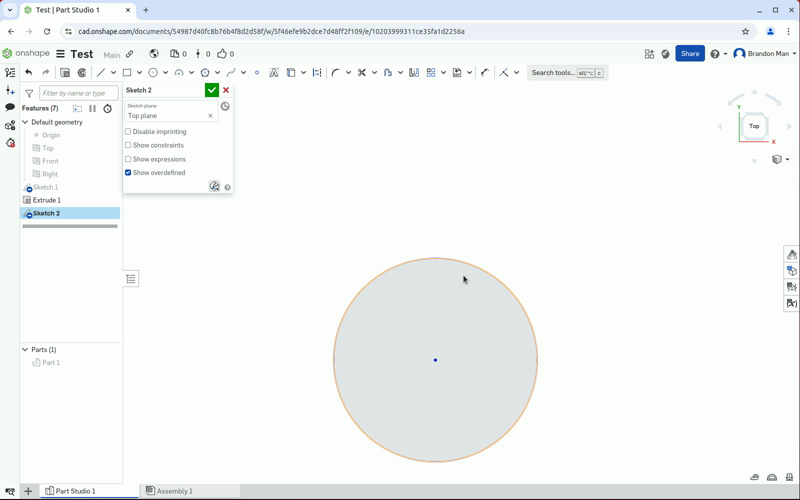
click(463, 275)
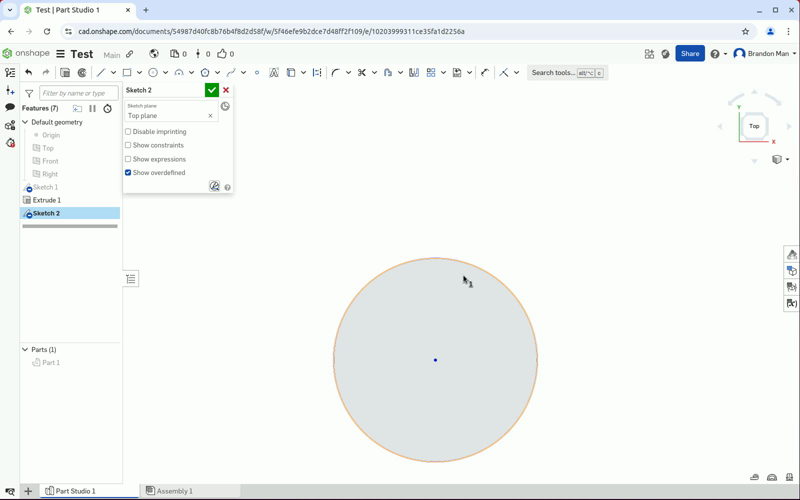
scroll(-6)
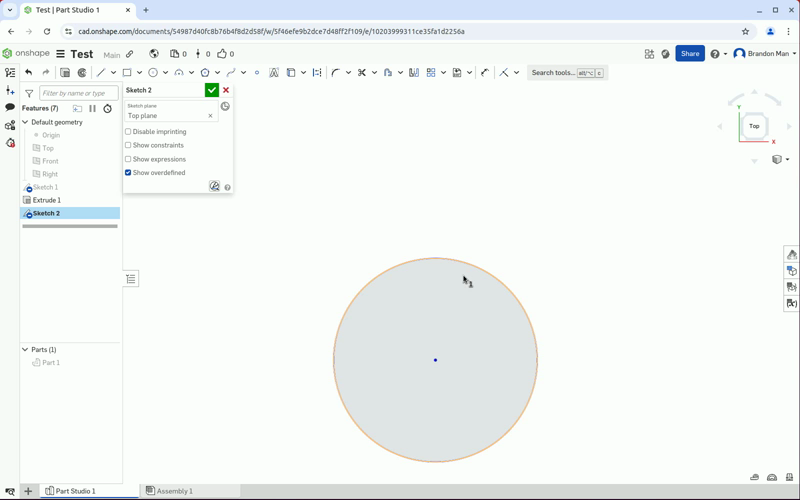
scroll(-6)
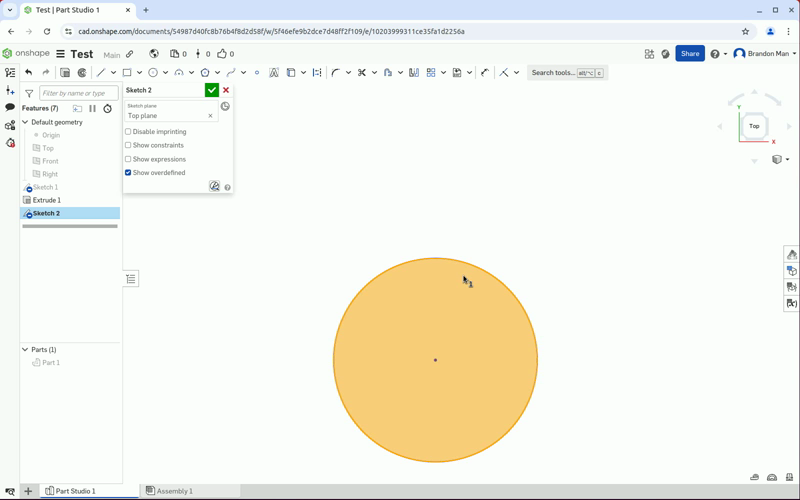
scroll(-6)
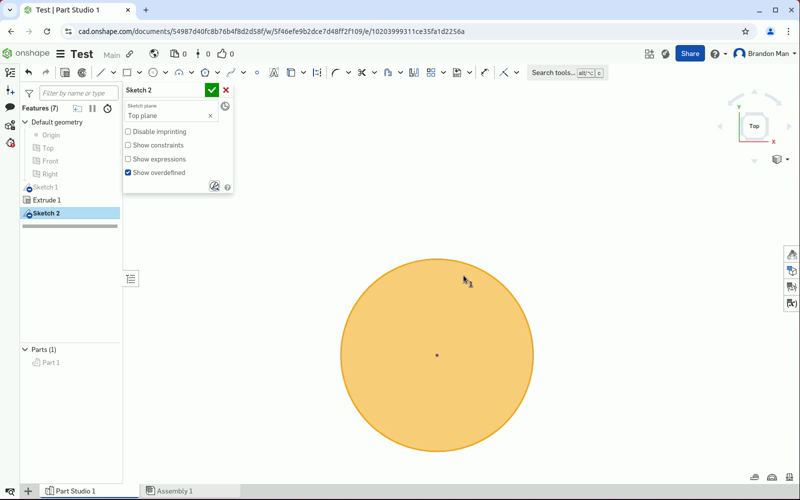
scroll(-6)
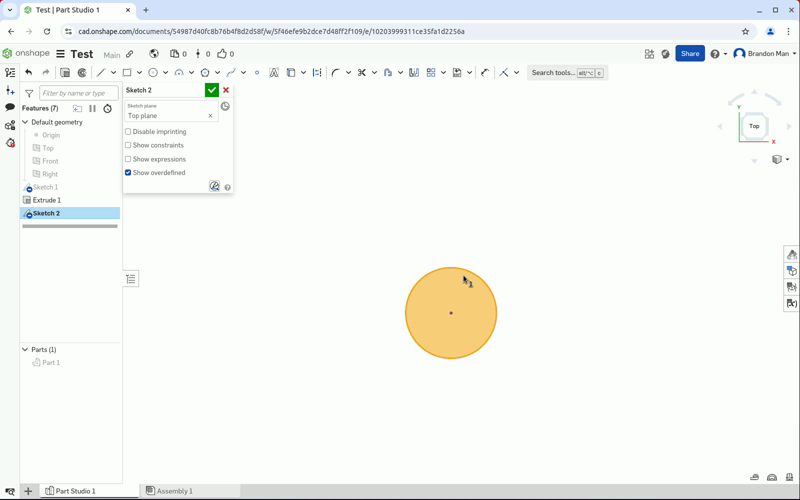
scroll(-6)
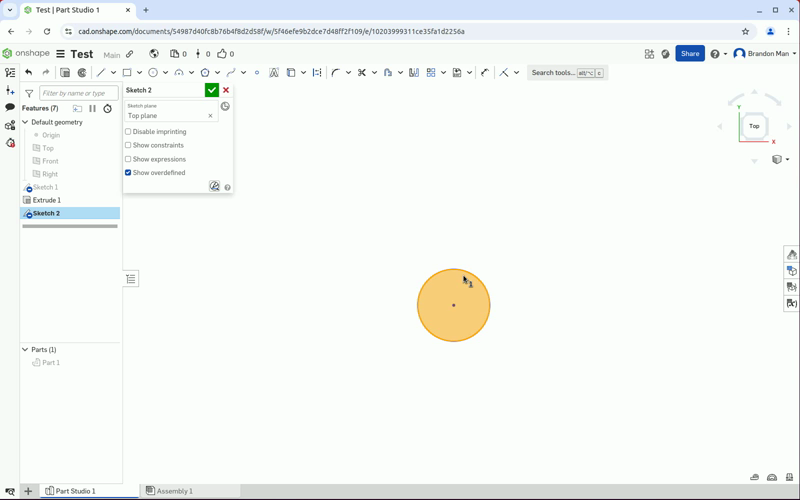
scroll(-6)
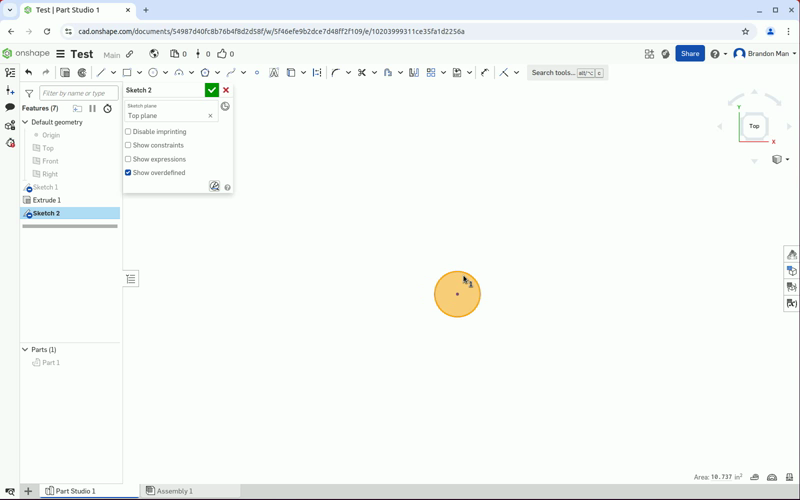
scroll(-6)
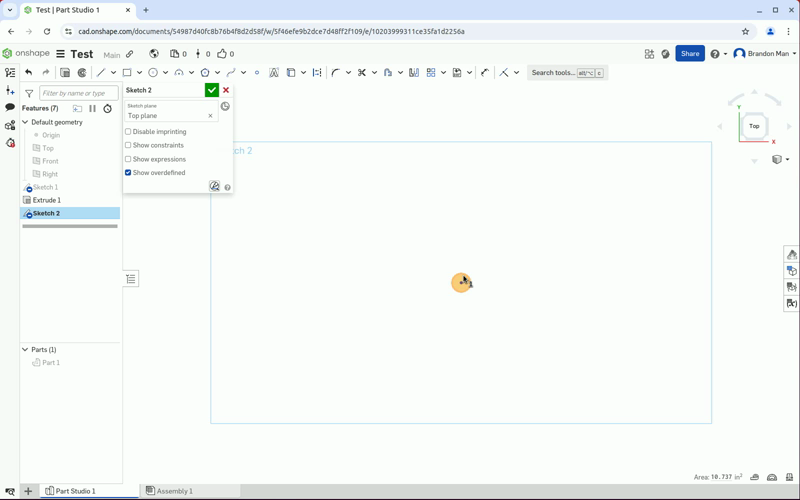
mouse_move(73, 352)
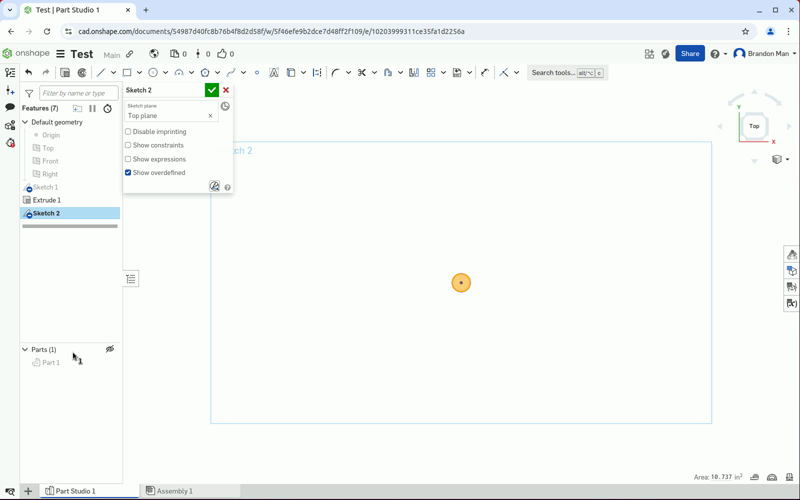
key(shift+y)
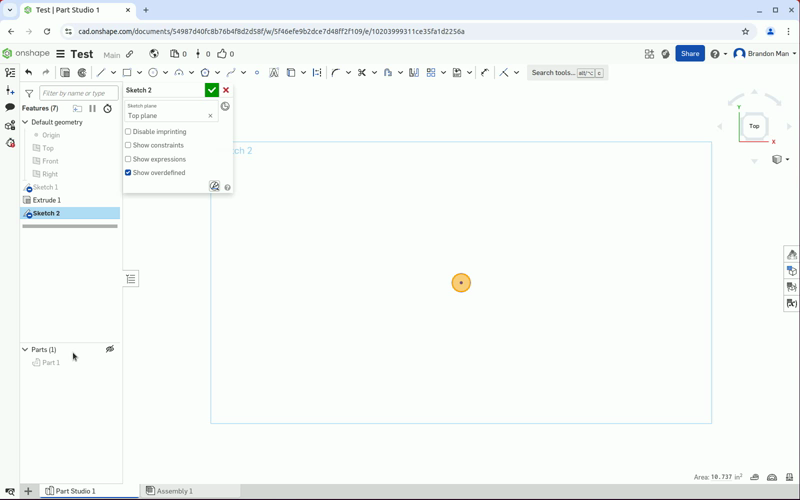
key(shift+e)
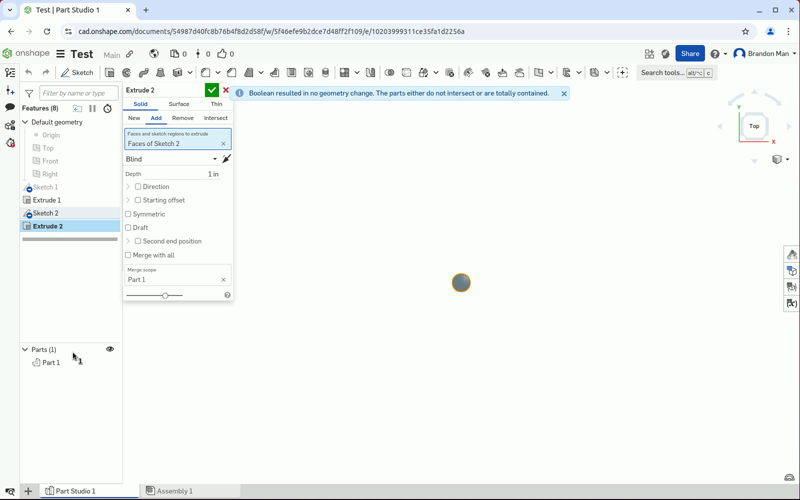
mouse_move(143, 106)
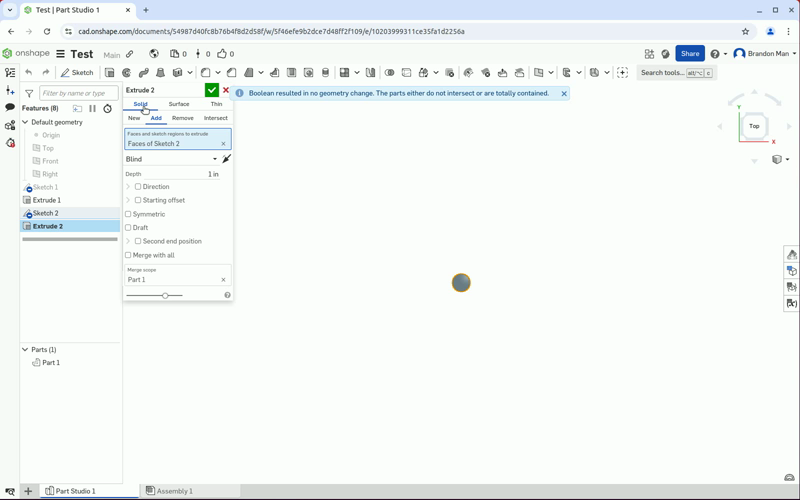
click(143, 106)
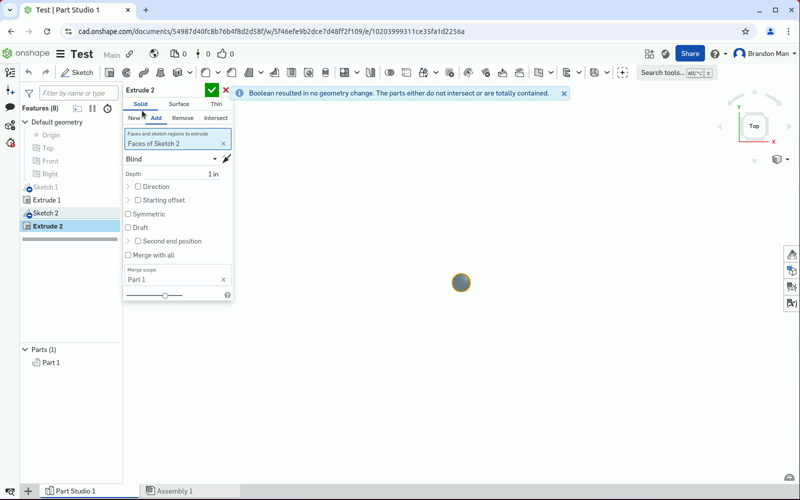
mouse_move(137, 120)
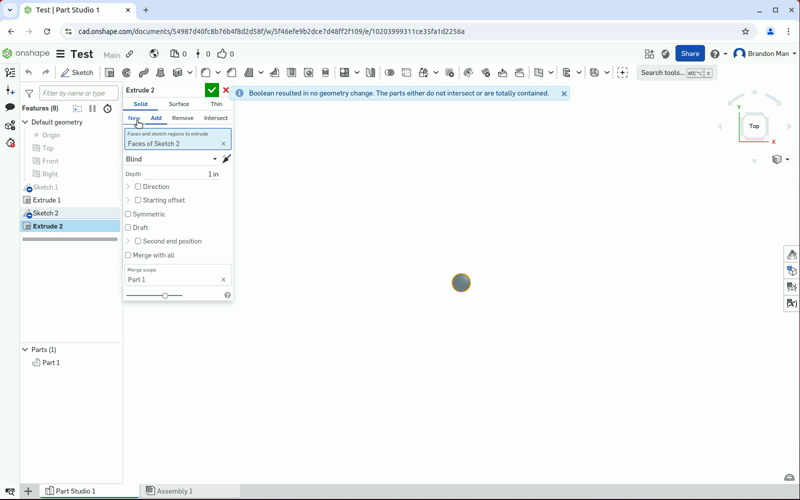
click(137, 120)
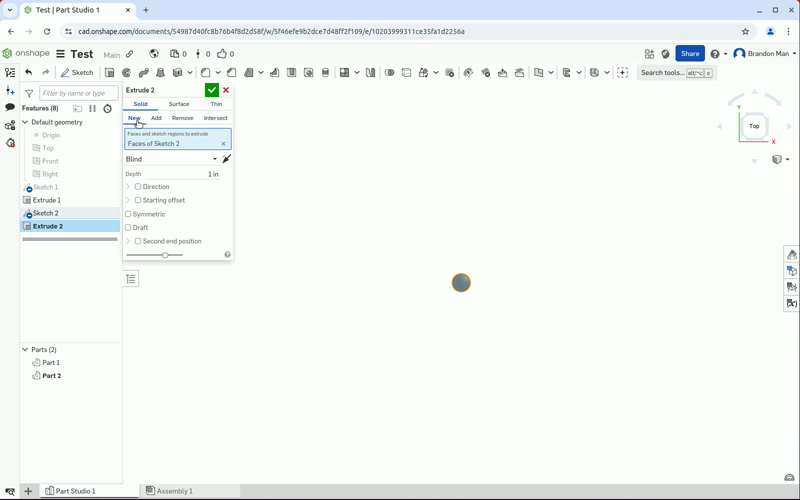
key(tab, 4)
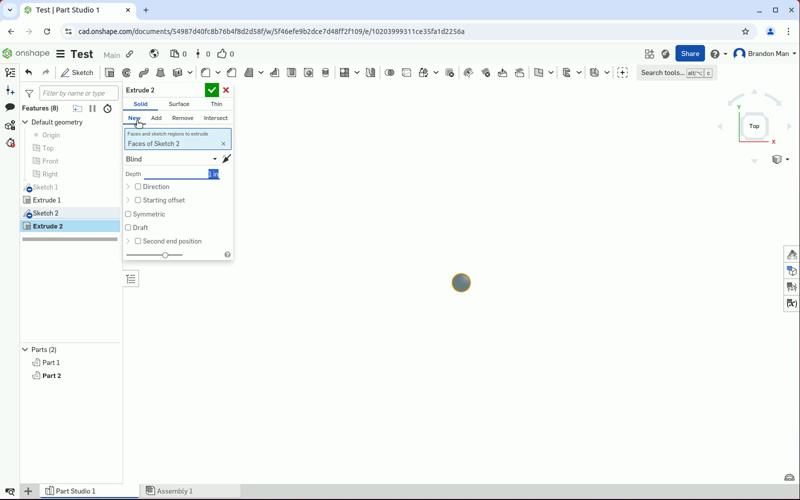
text(17.331)
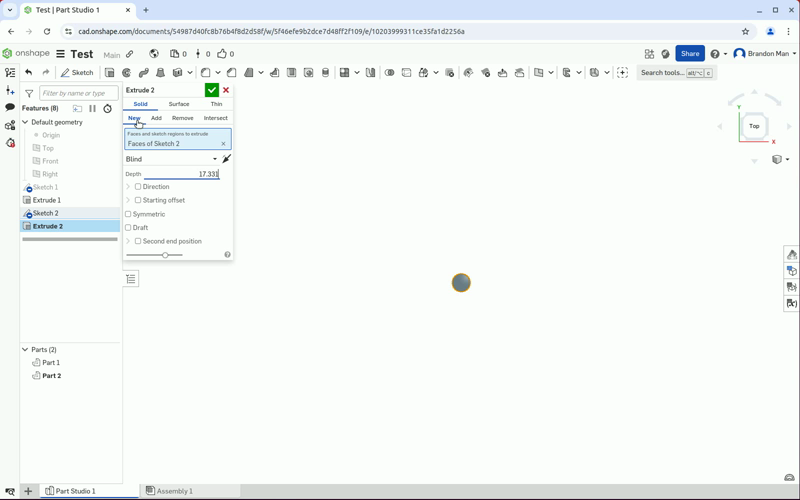
key(enter)
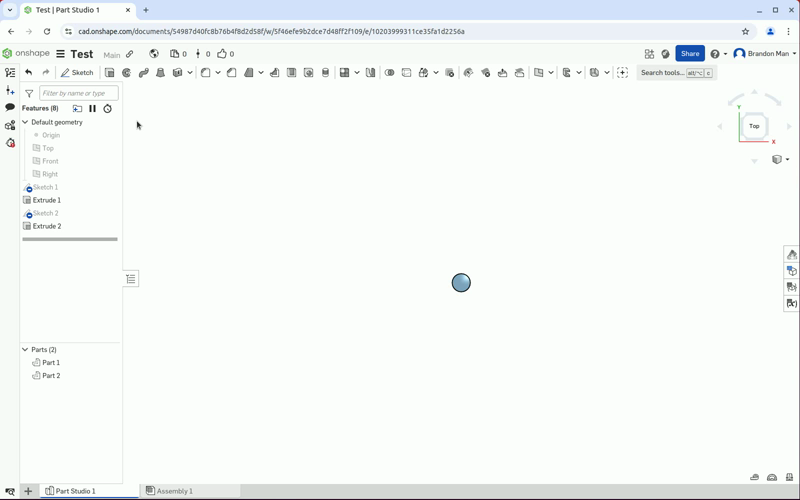
key(shift+h)
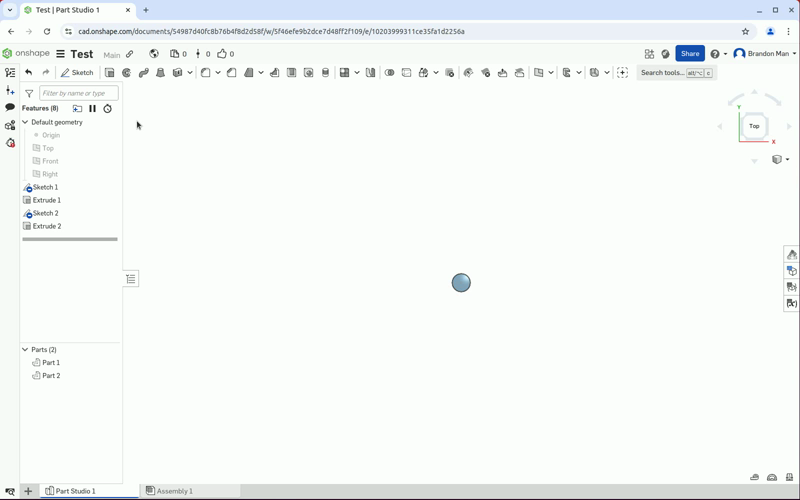
key(shift+h)
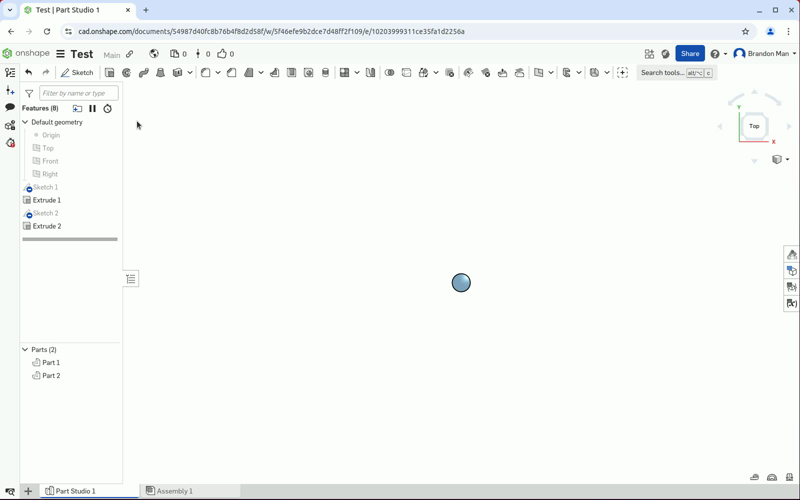
mouse_move(73, 189)
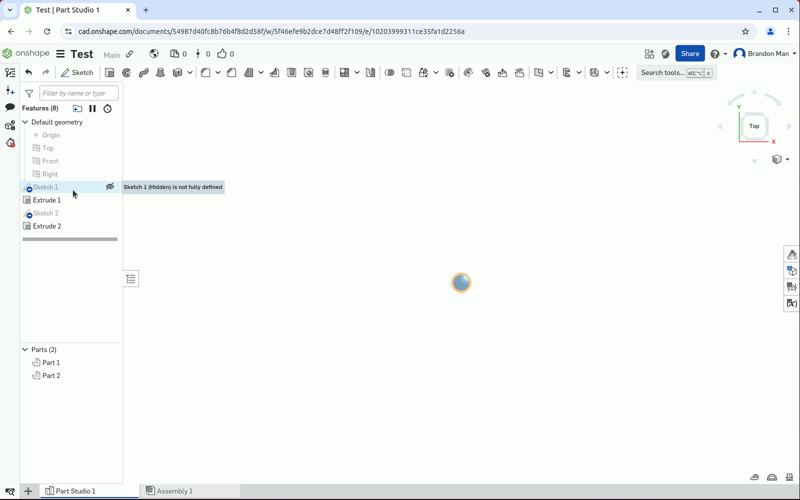
click(73, 189)
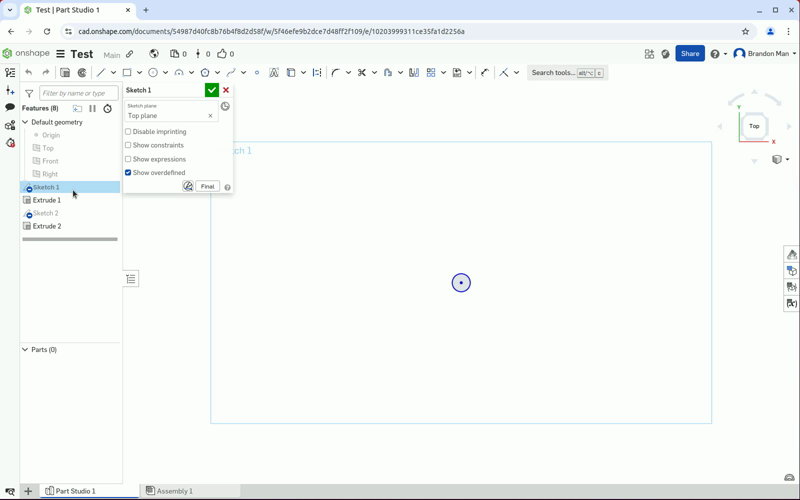
mouse_move(229, 92)
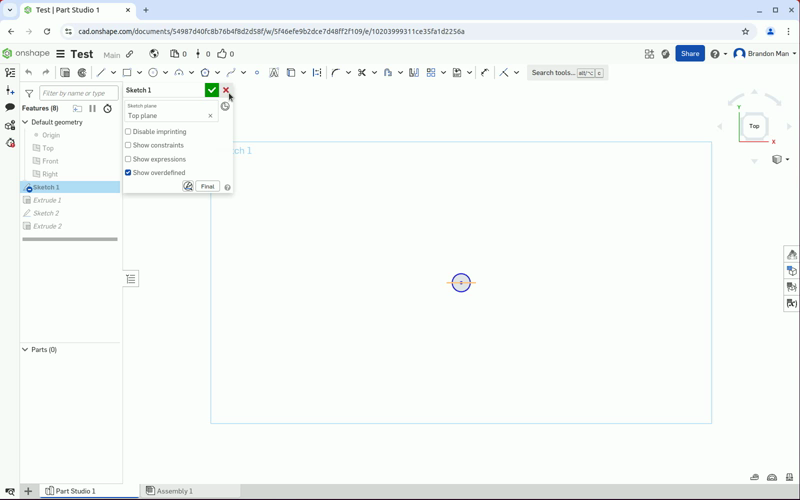
click(229, 92)
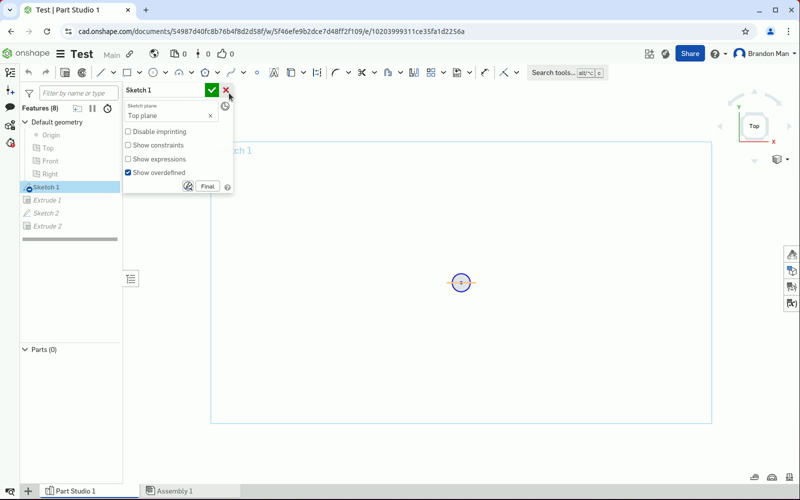
key(shift+s)
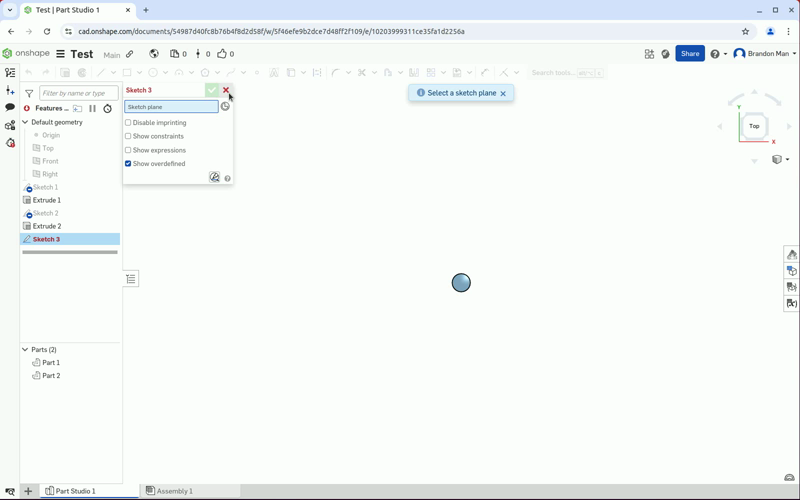
mouse_move(73, 150)
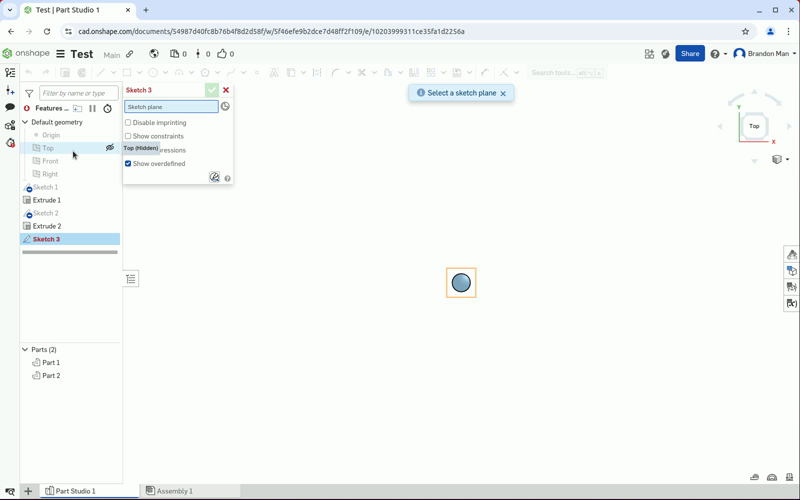
click(73, 150)
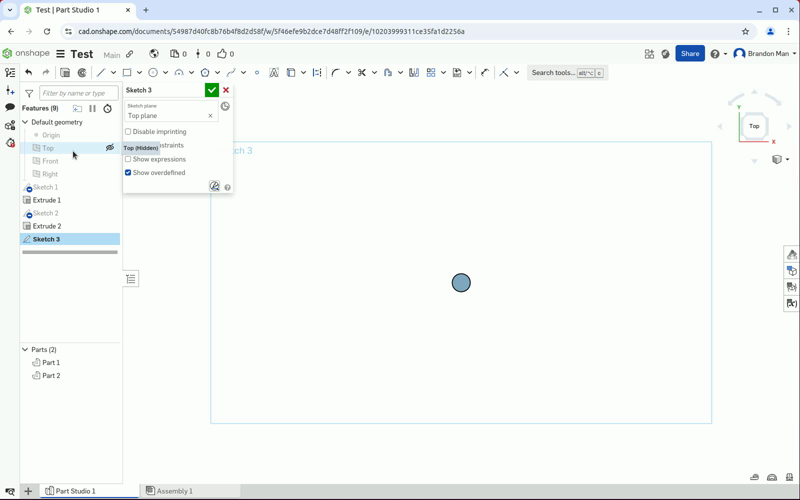
mouse_move(73, 352)
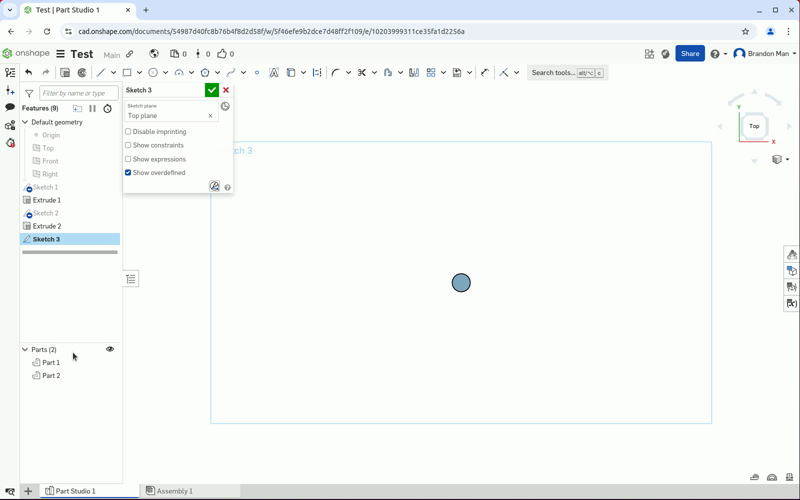
key(y)
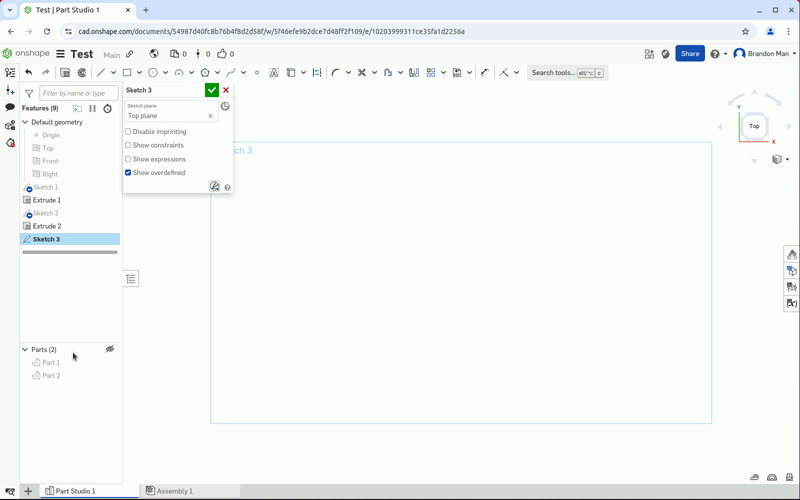
key(c)
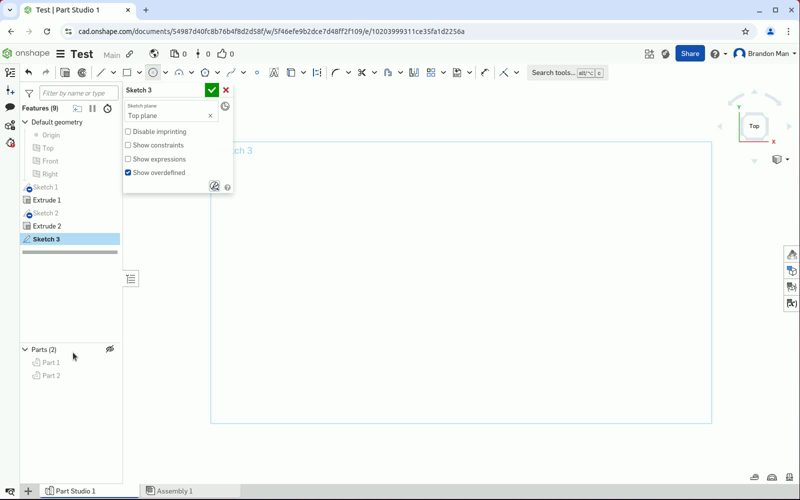
key_down(shift)
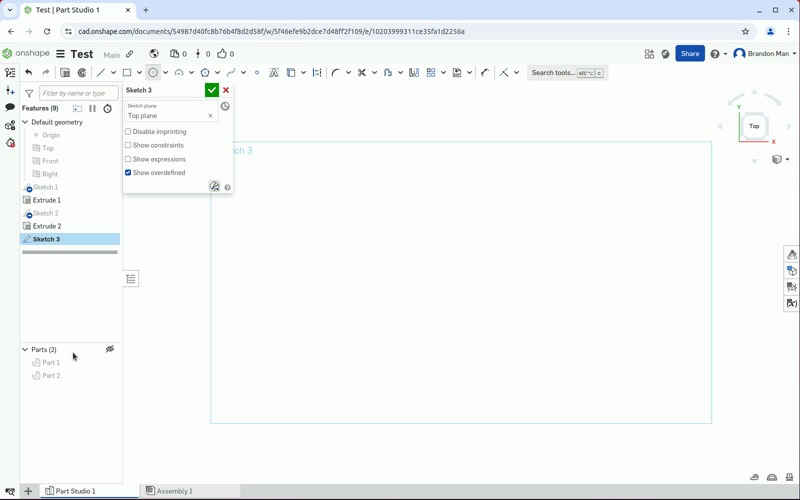
mouse_move(428, 282)
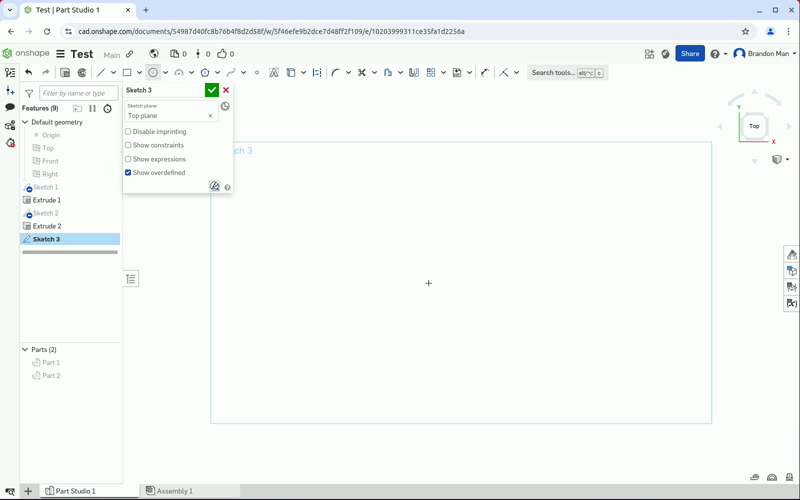
click(428, 282)
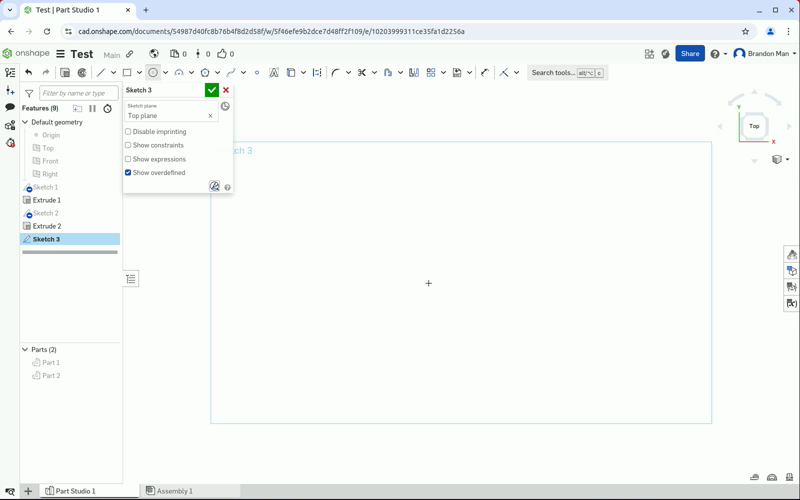
key_up(shift)
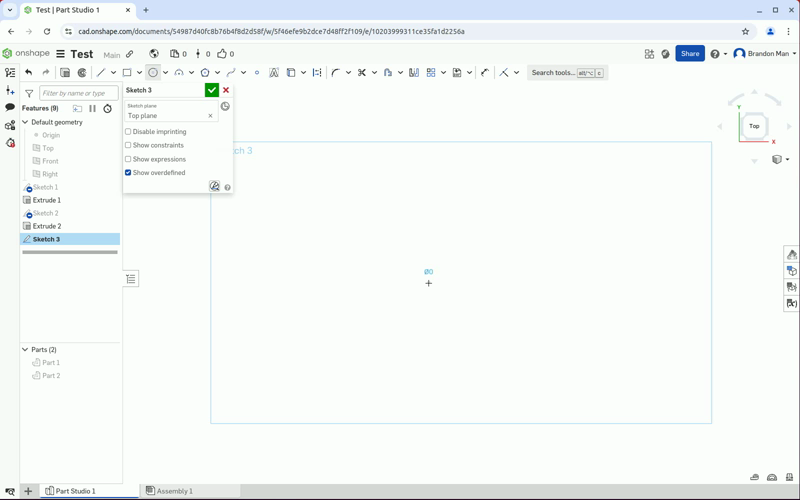
mouse_move(437, 282)
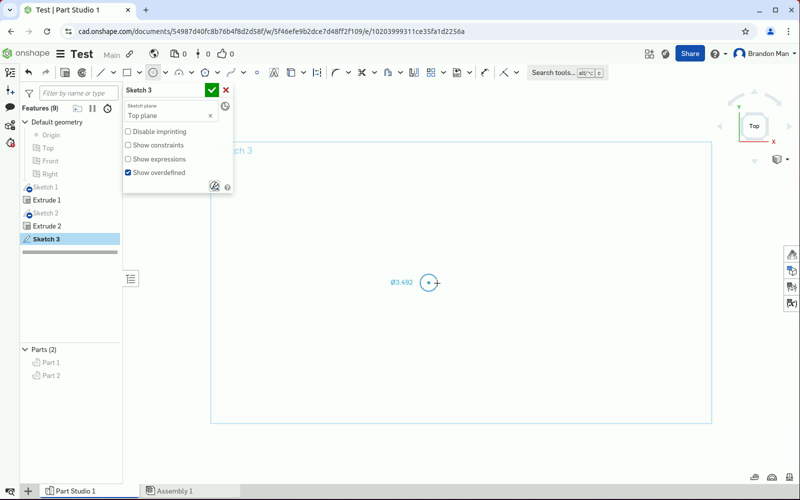
click(437, 282)
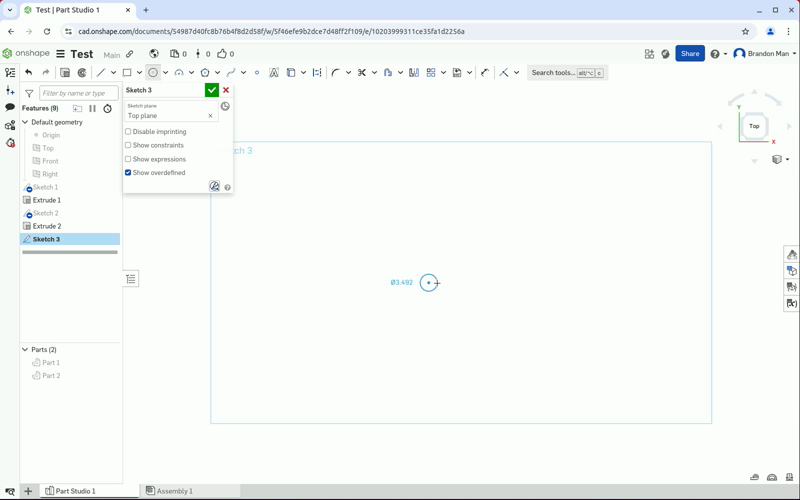
key(esc)
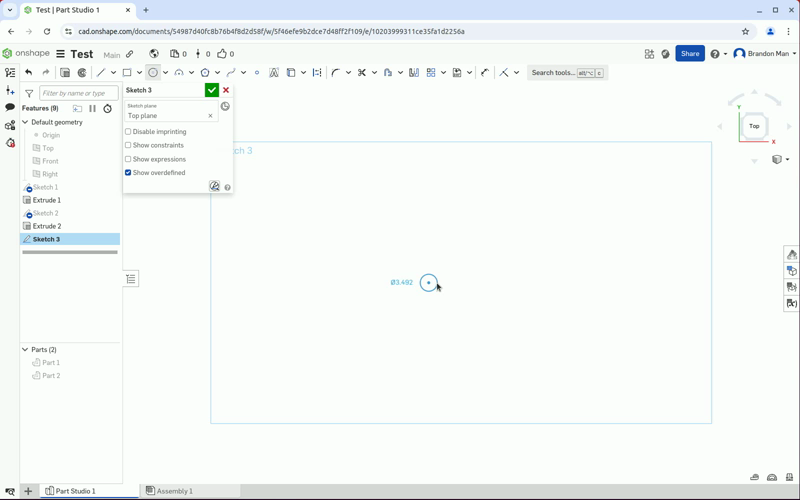
mouse_move(422, 277)
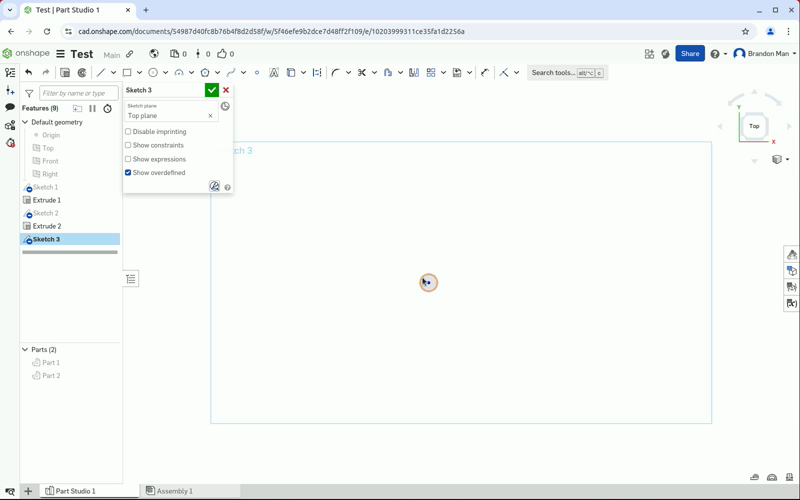
scroll(6)
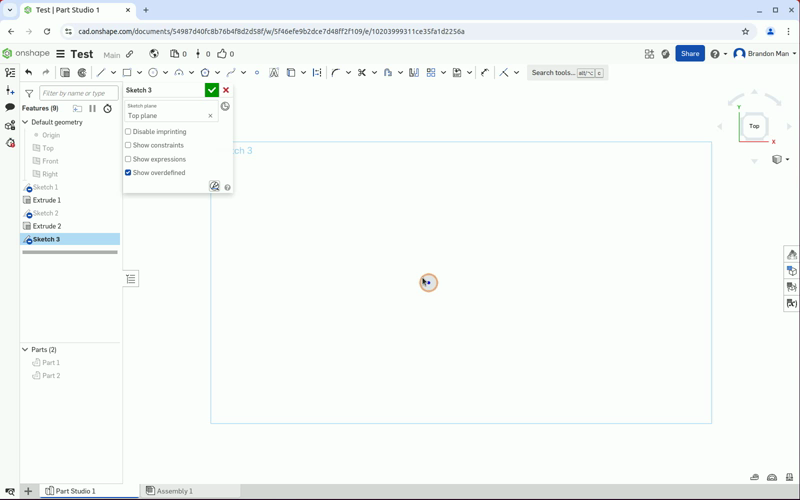
scroll(6)
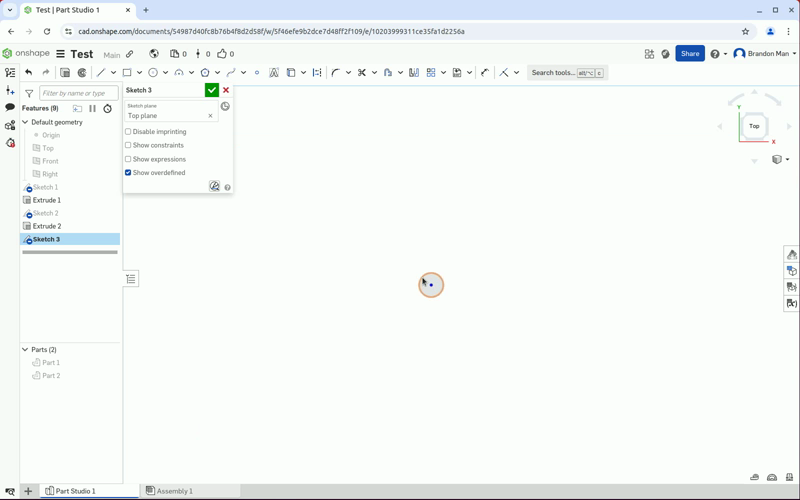
scroll(6)
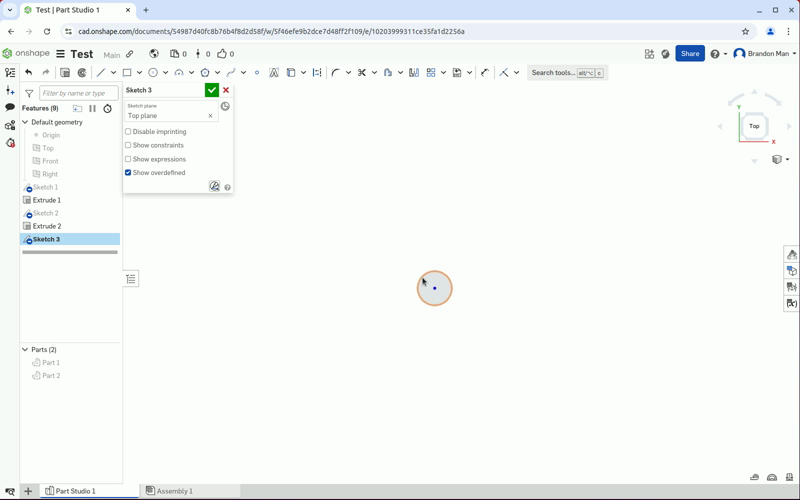
scroll(6)
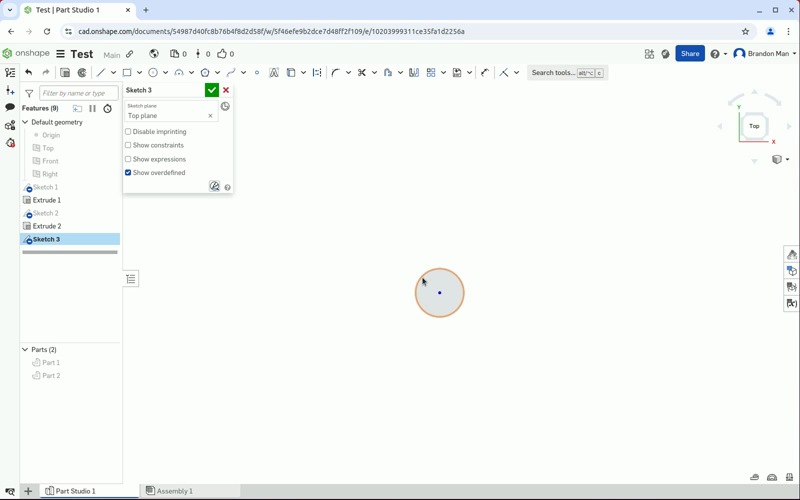
scroll(6)
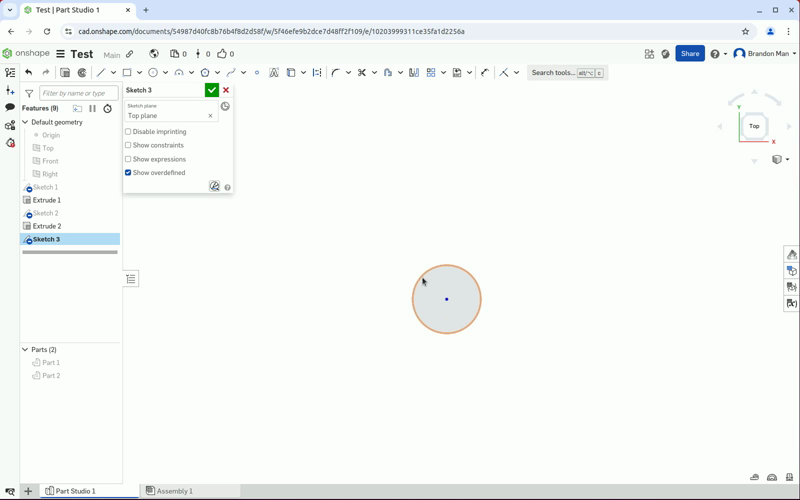
scroll(6)
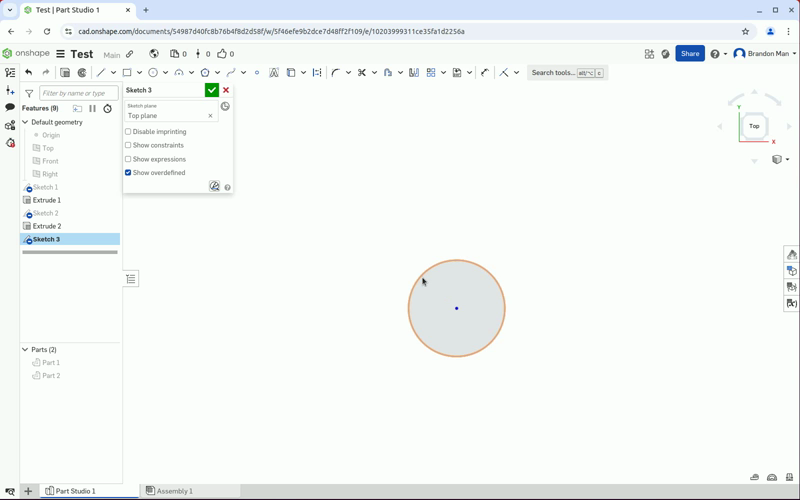
scroll(6)
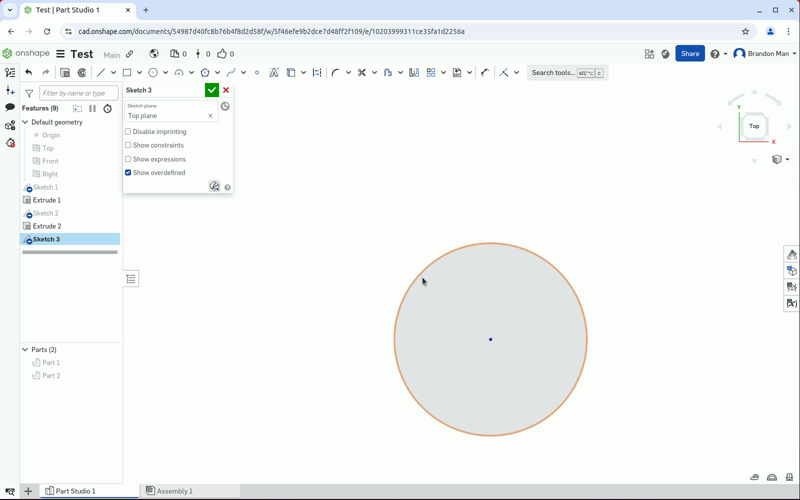
click(422, 277)
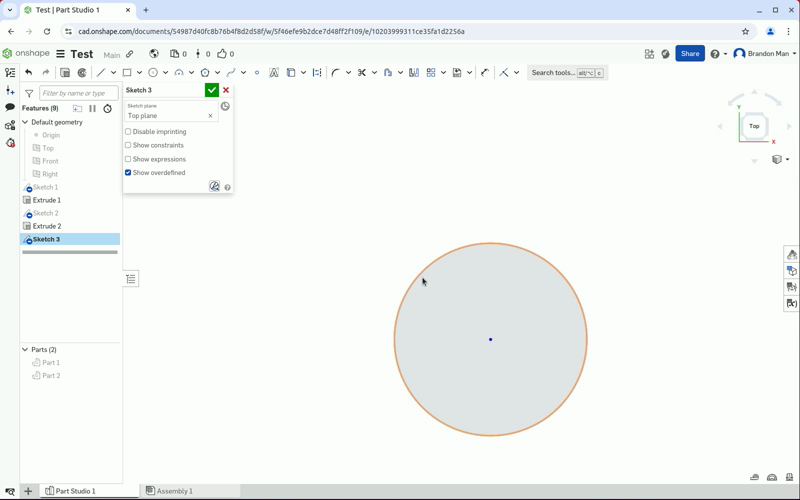
scroll(-6)
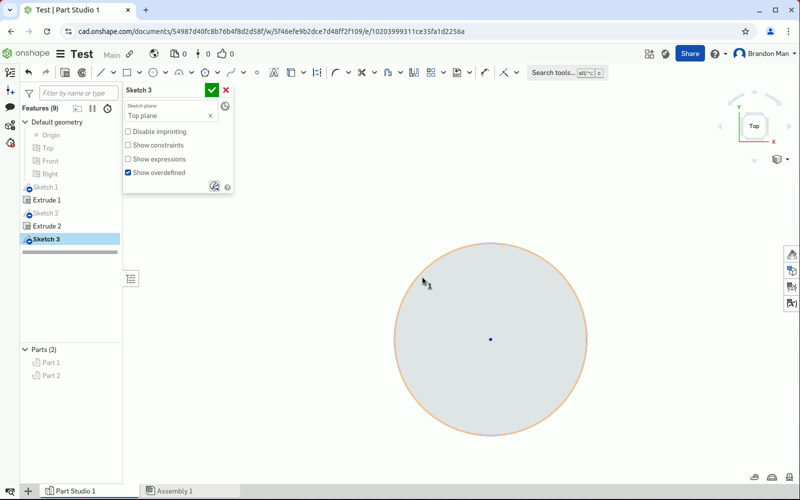
scroll(-6)
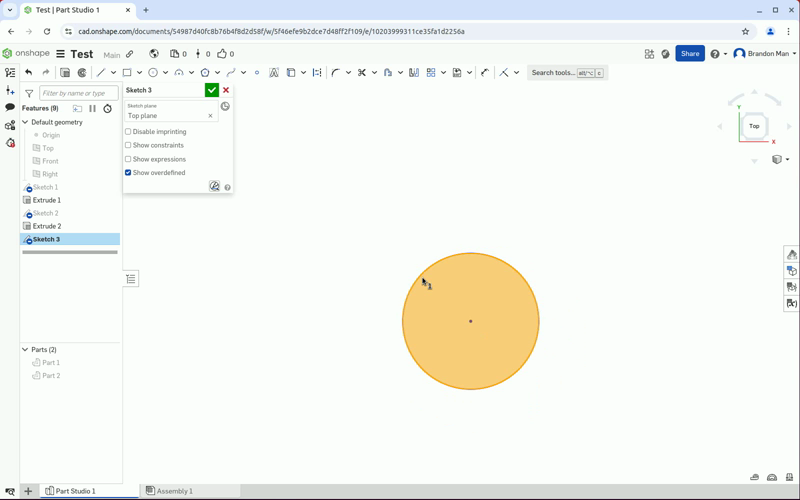
scroll(-6)
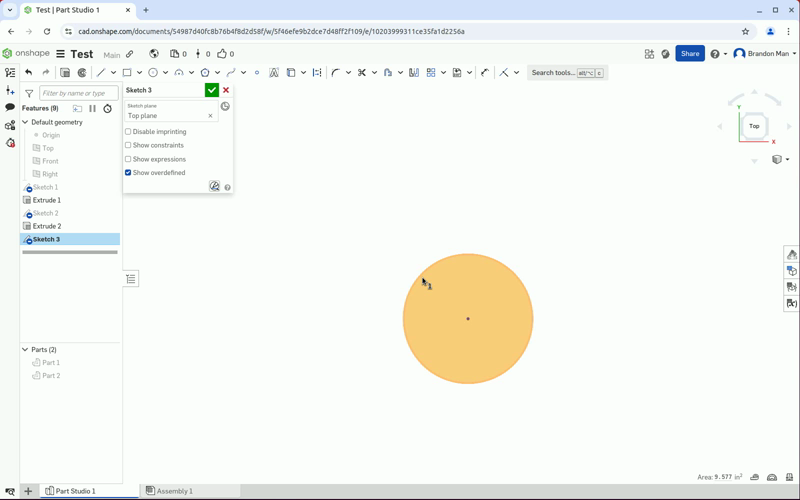
scroll(-6)
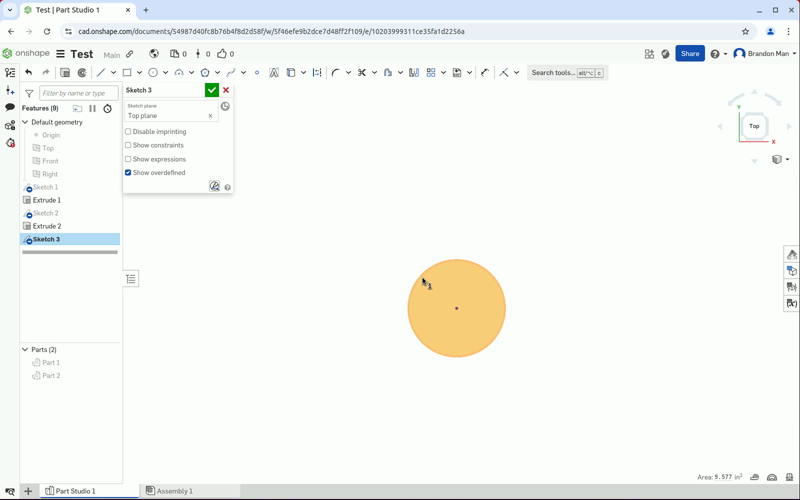
scroll(-6)
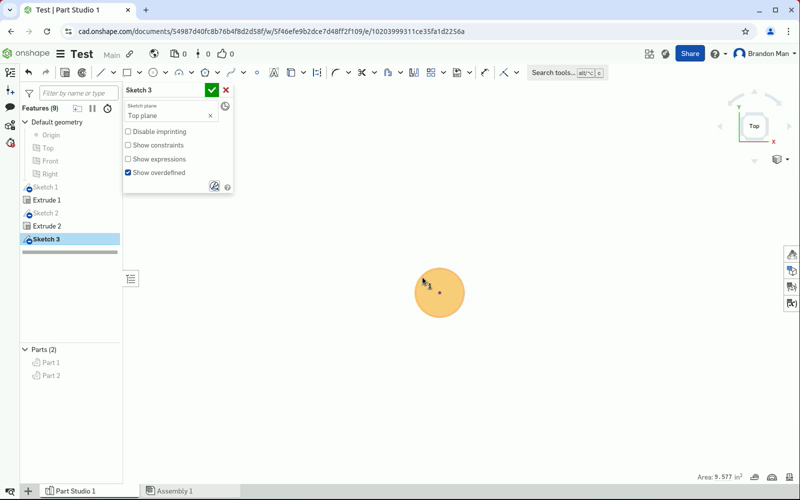
scroll(-6)
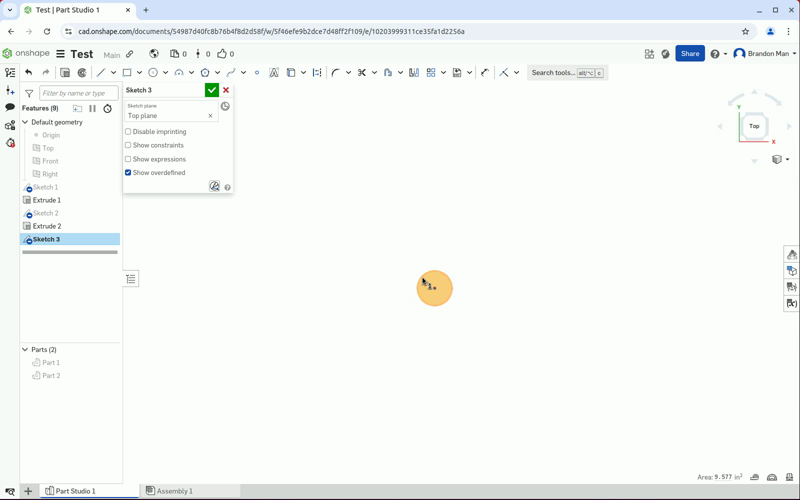
scroll(-6)
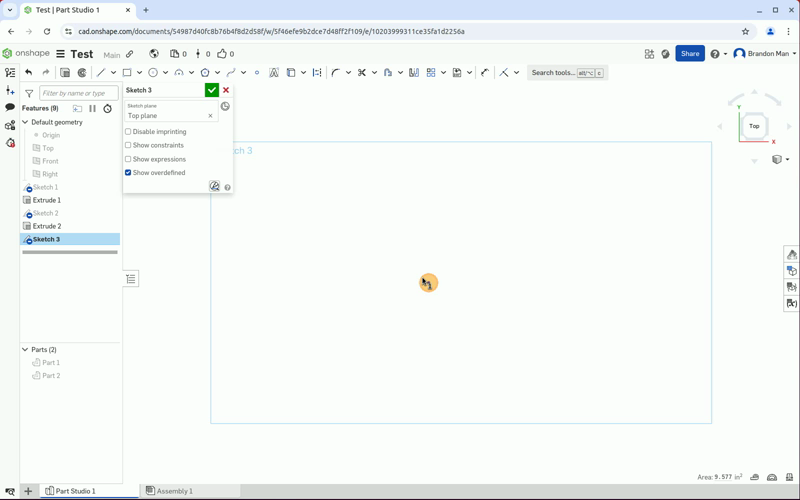
mouse_move(73, 352)
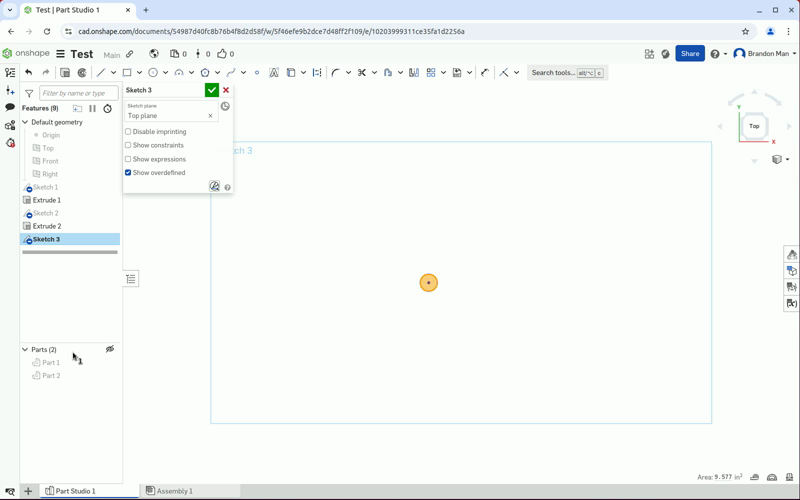
key(shift+y)
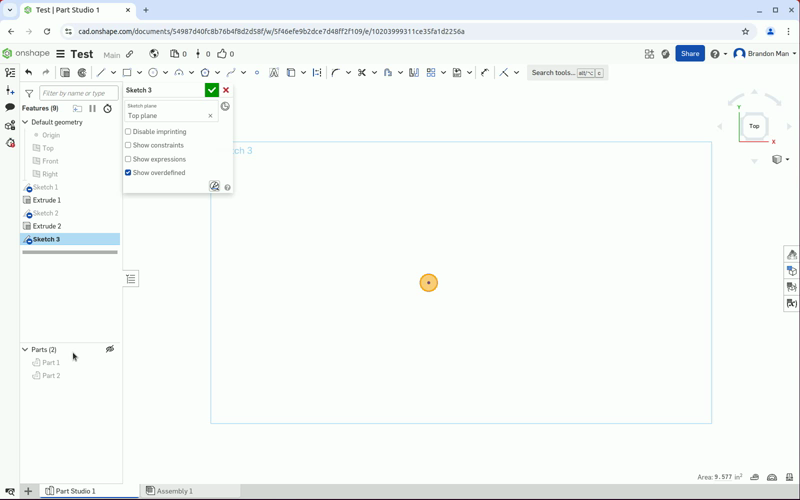
key(shift+e)
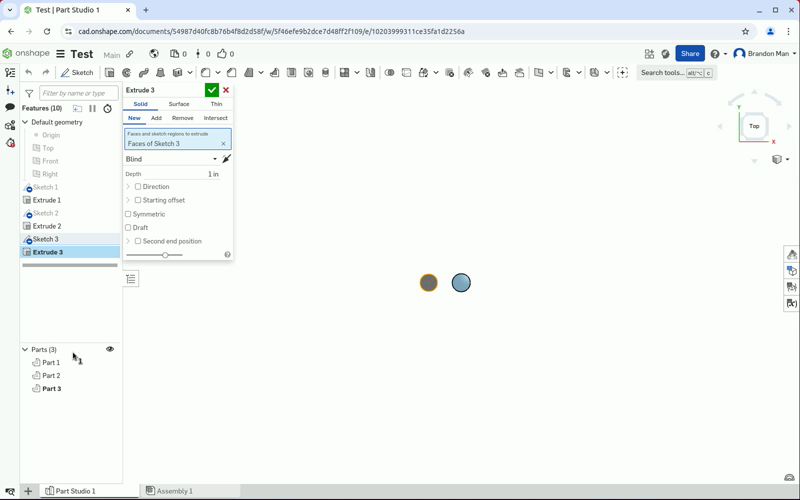
mouse_move(143, 106)
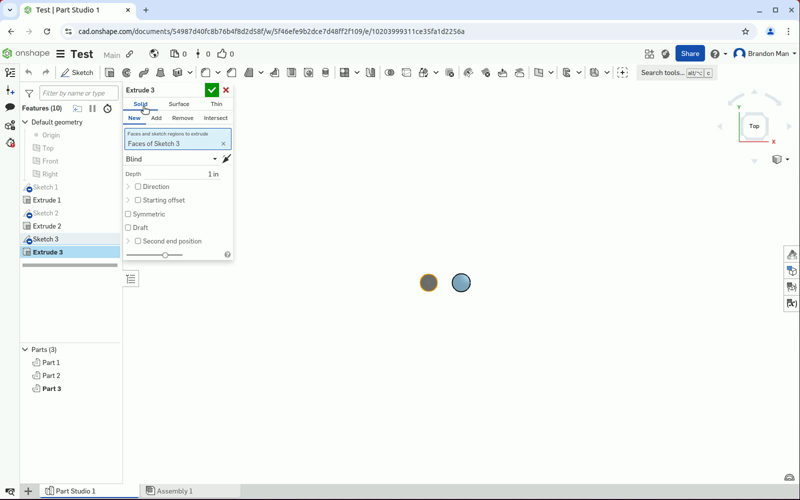
click(143, 106)
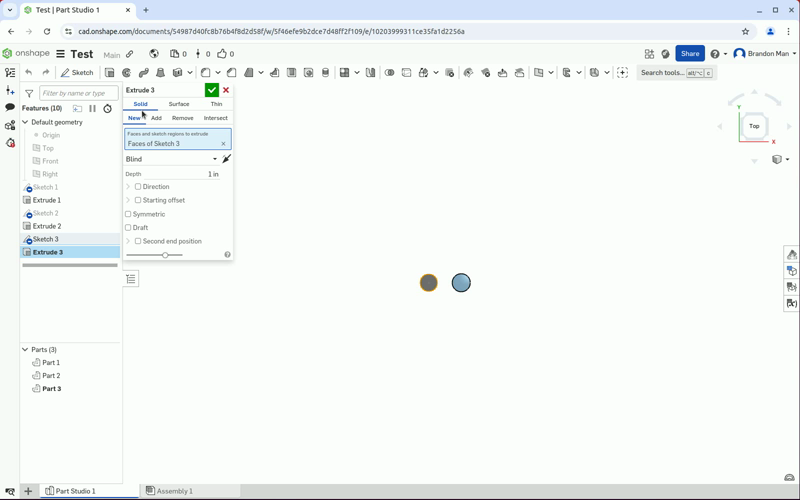
mouse_move(137, 120)
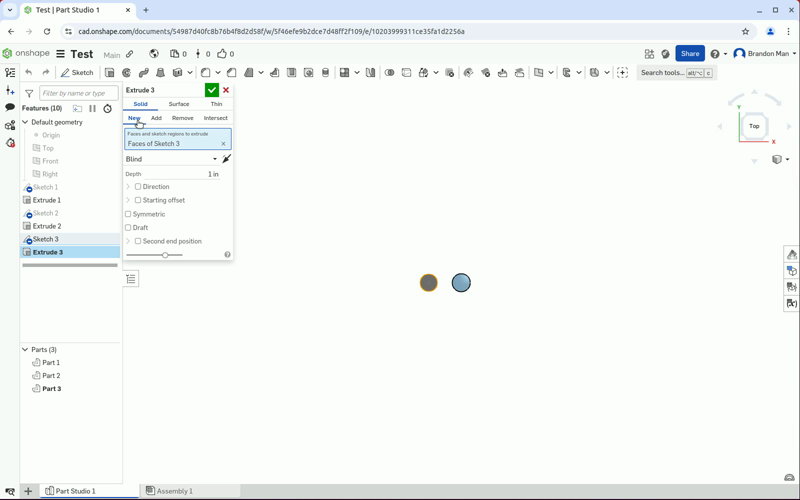
click(137, 120)
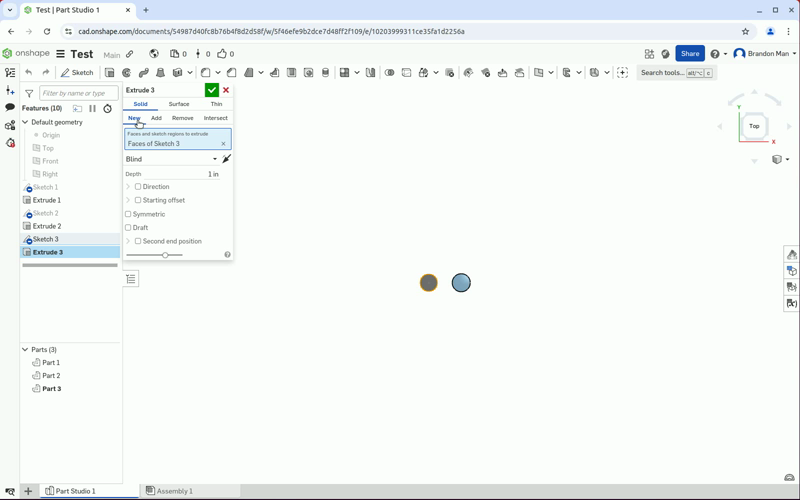
key(tab, 4)
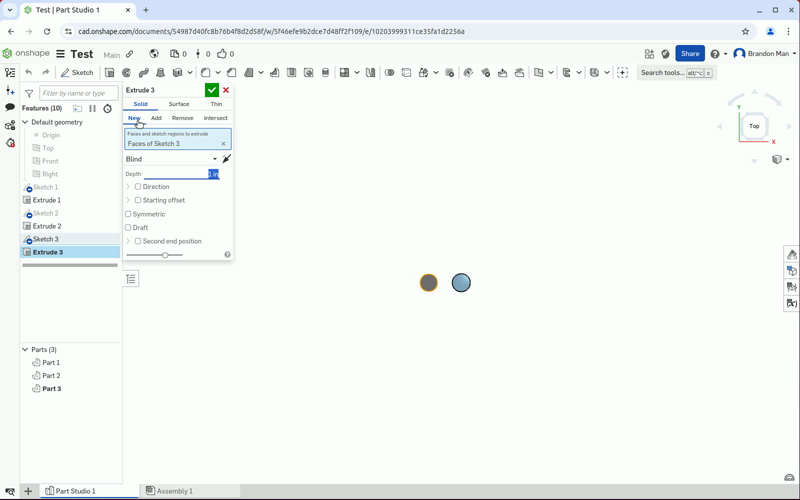
text(17.331)
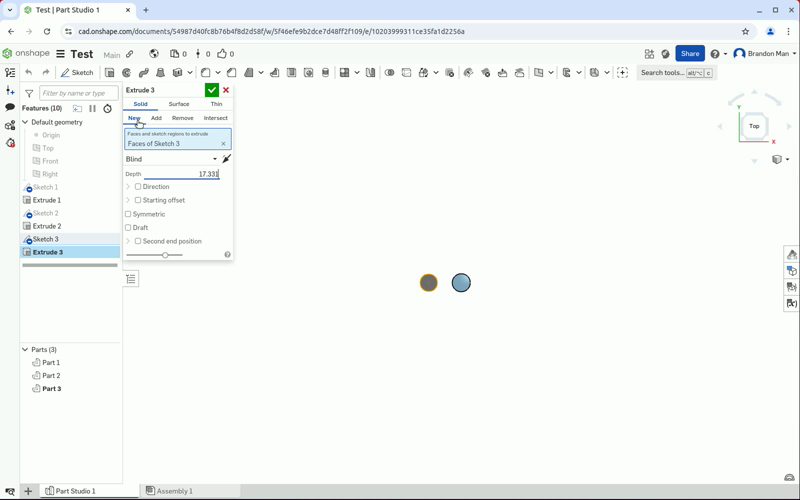
key(enter)
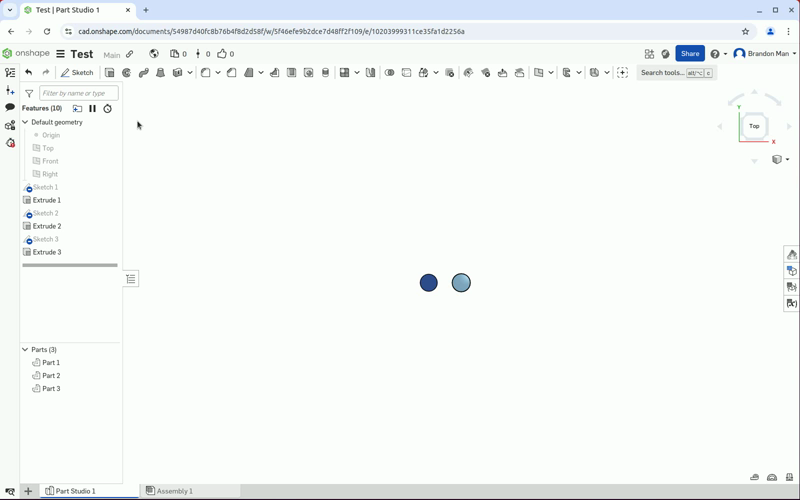
key(shift+h)
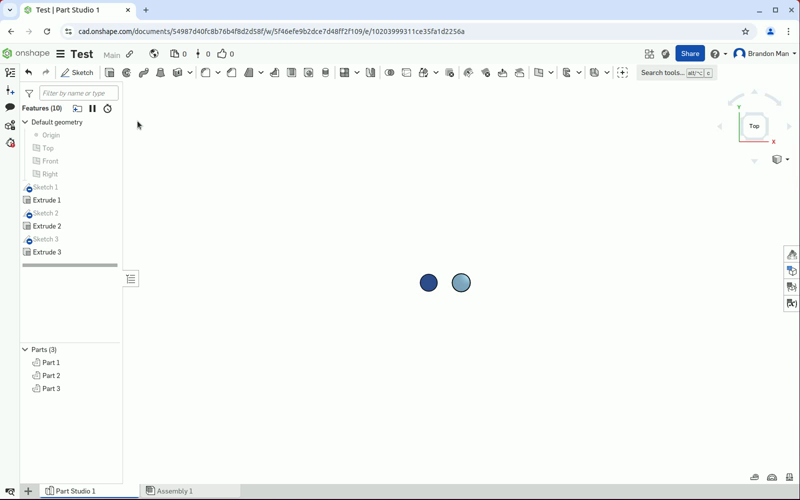
key(shift+h)
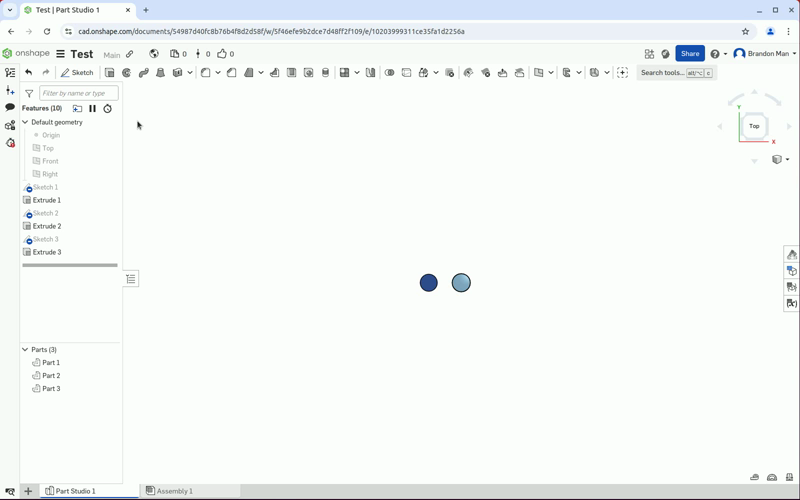
mouse_move(73, 189)
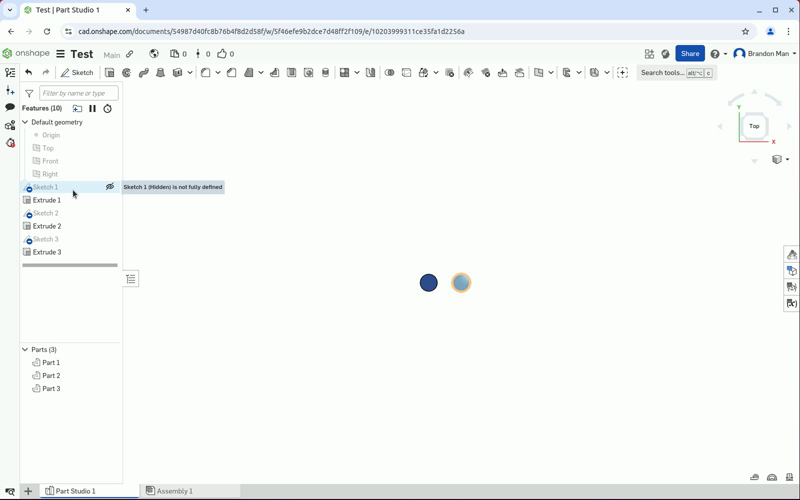
click(73, 189)
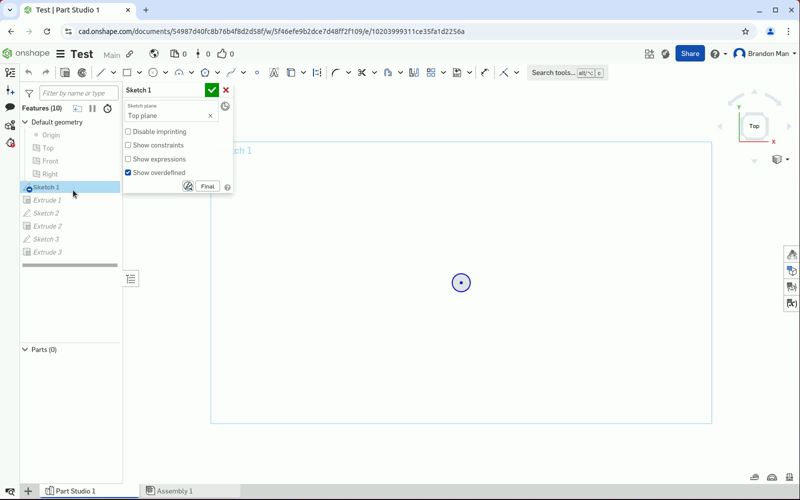
mouse_move(229, 92)
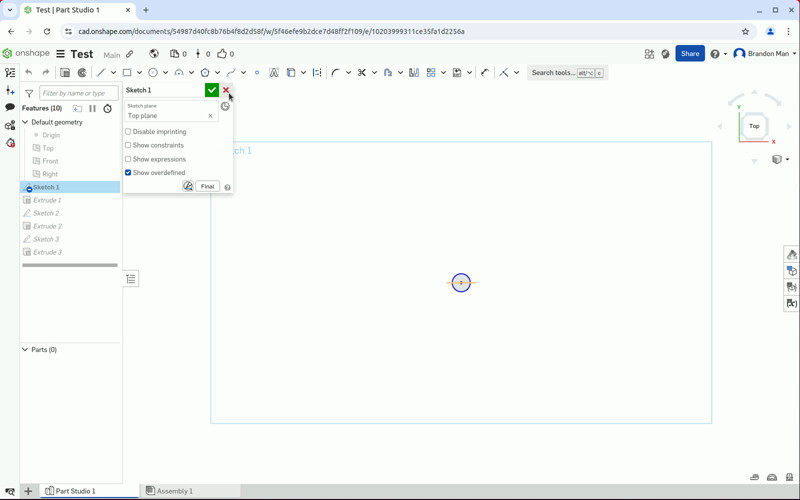
click(229, 92)
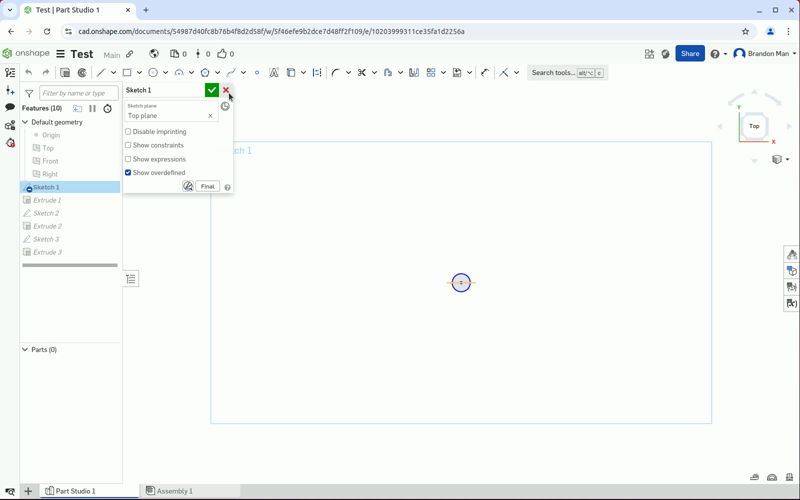
key(shift+s)
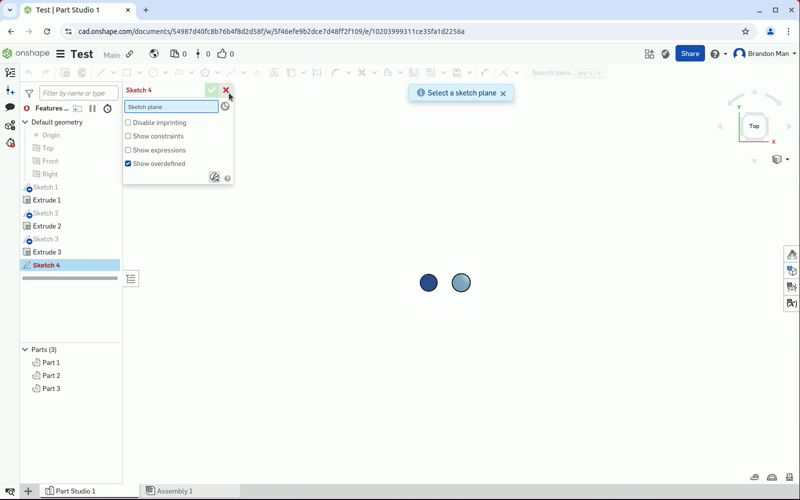
mouse_move(73, 150)
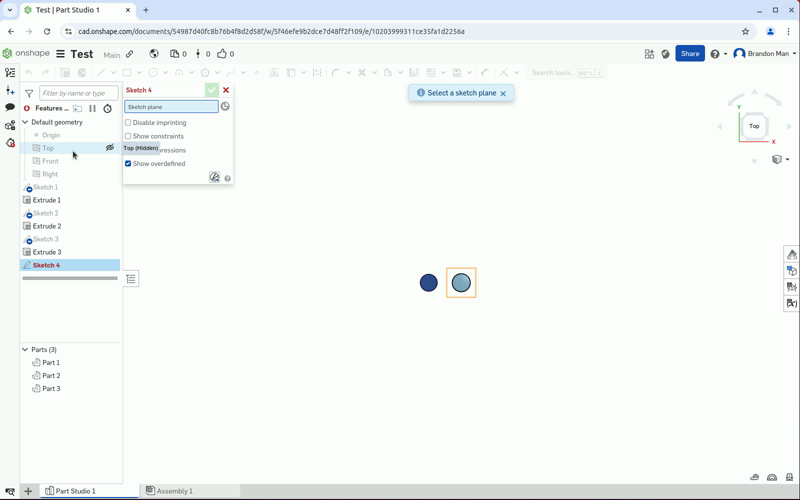
click(73, 150)
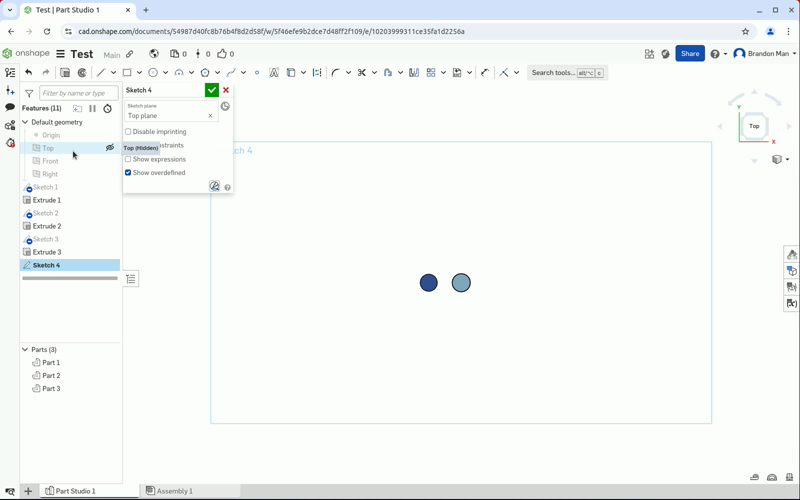
mouse_move(73, 352)
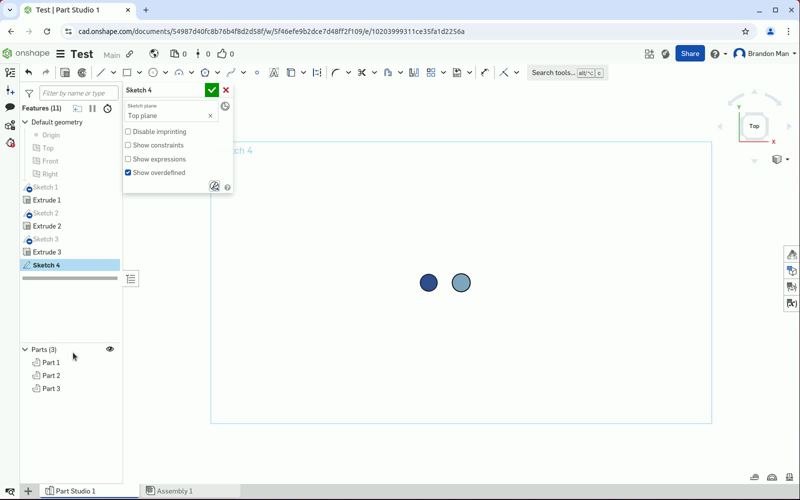
key(y)
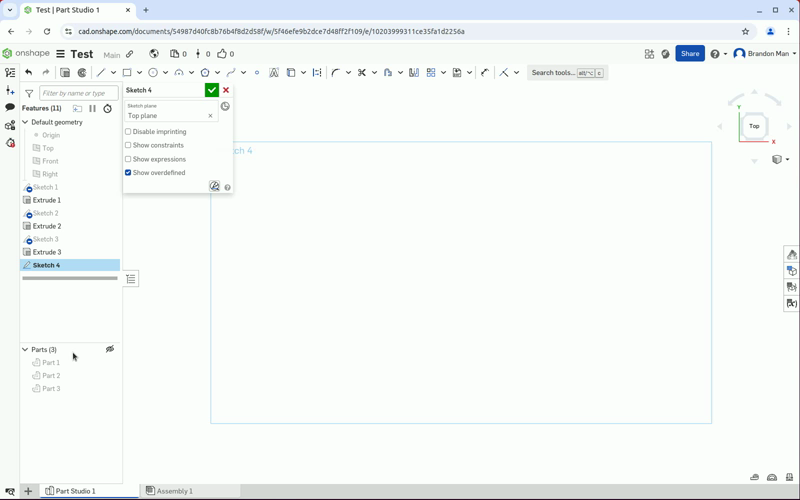
key(c)
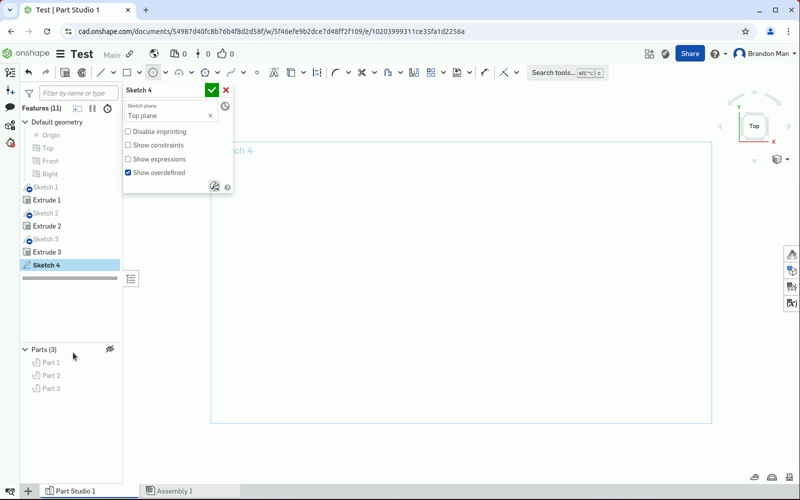
key_down(shift)
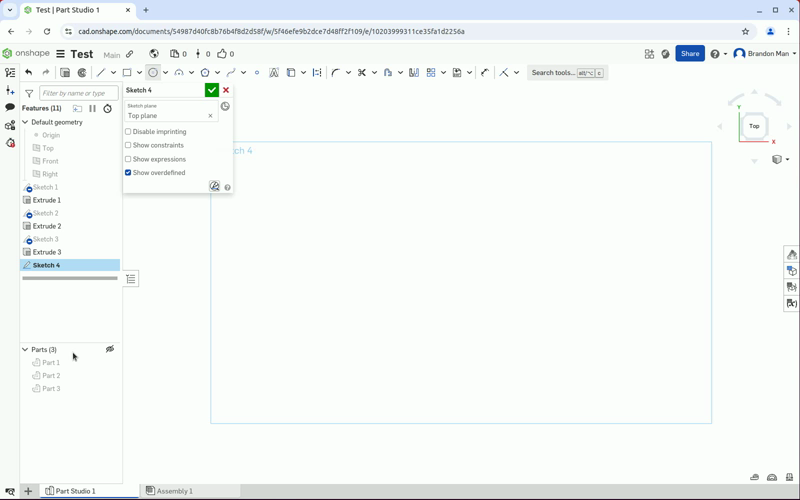
mouse_move(500, 282)
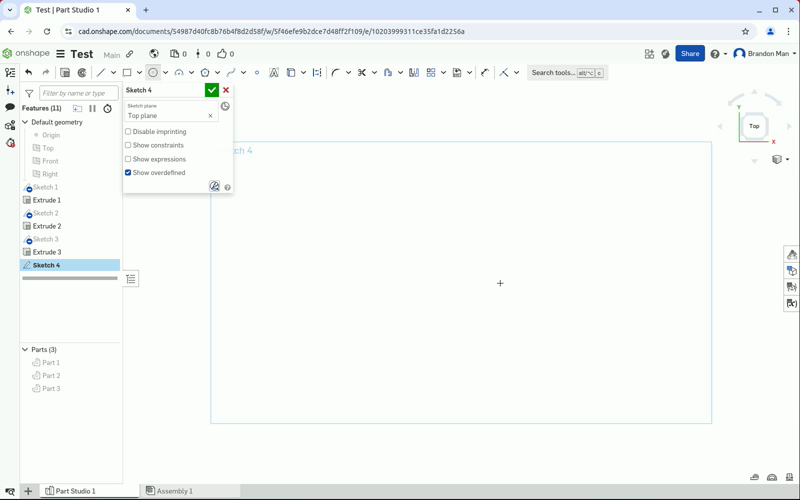
click(500, 282)
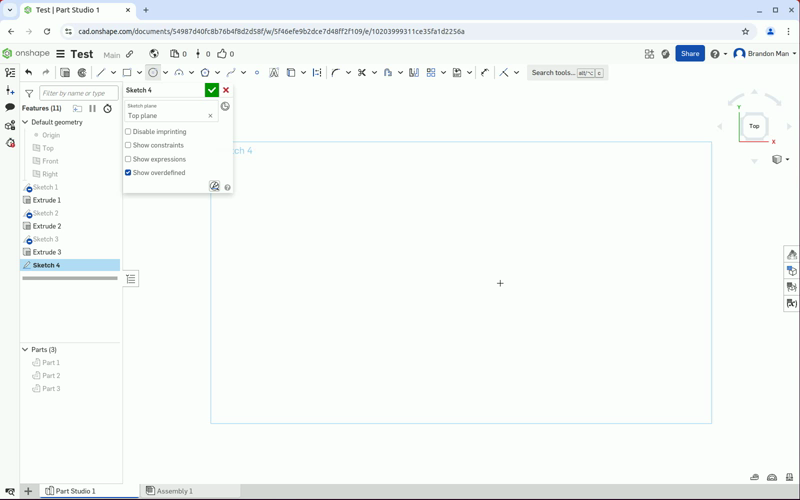
key_up(shift)
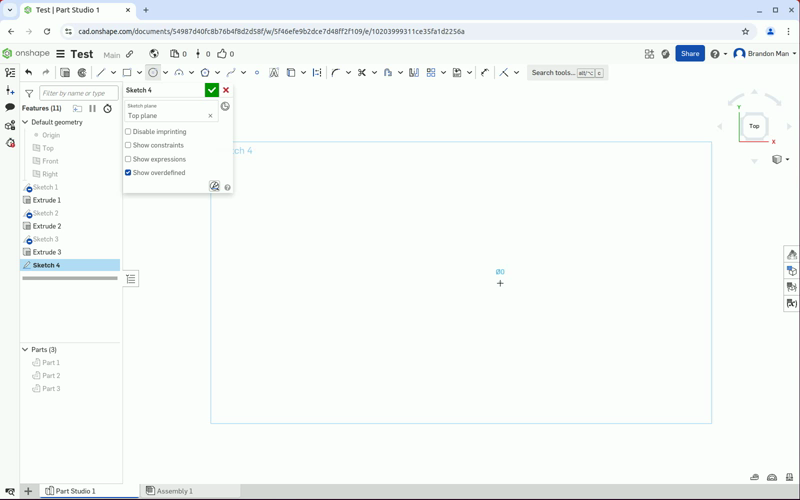
mouse_move(508, 282)
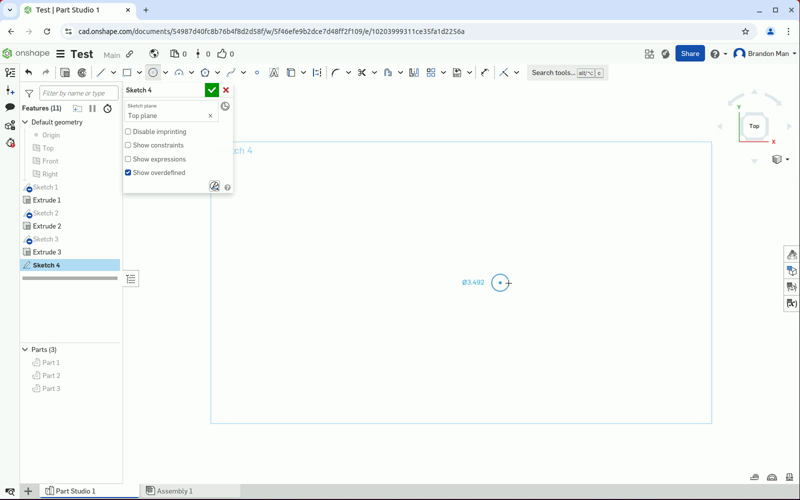
click(508, 282)
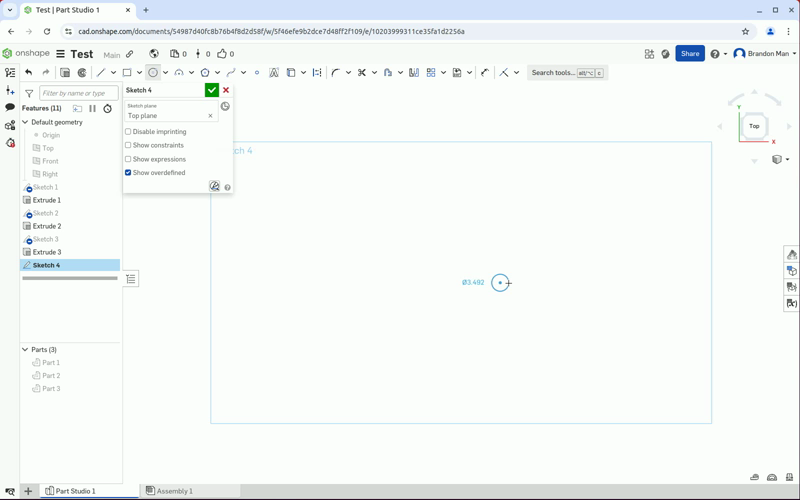
key(esc)
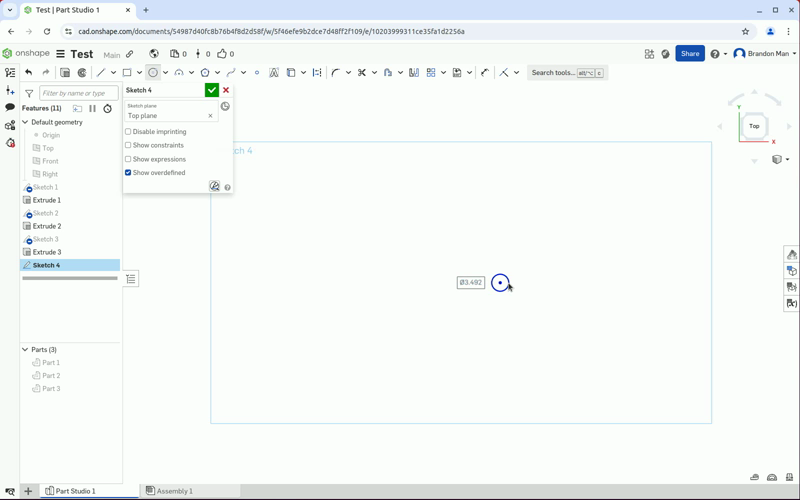
mouse_move(507, 283)
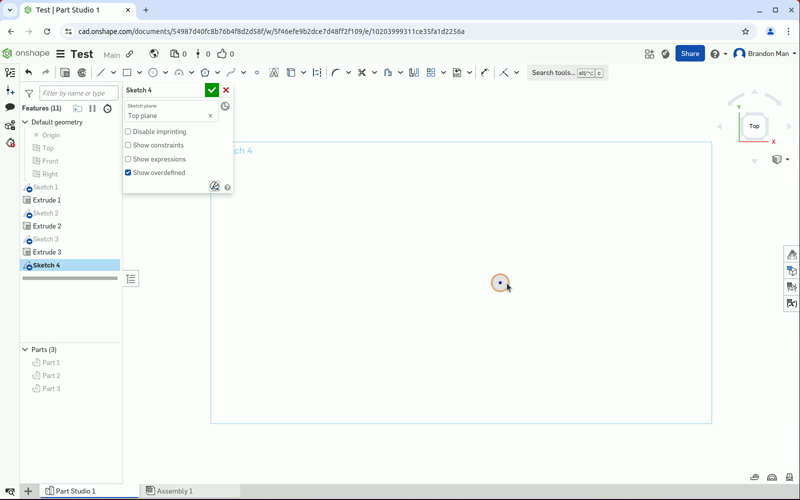
scroll(6)
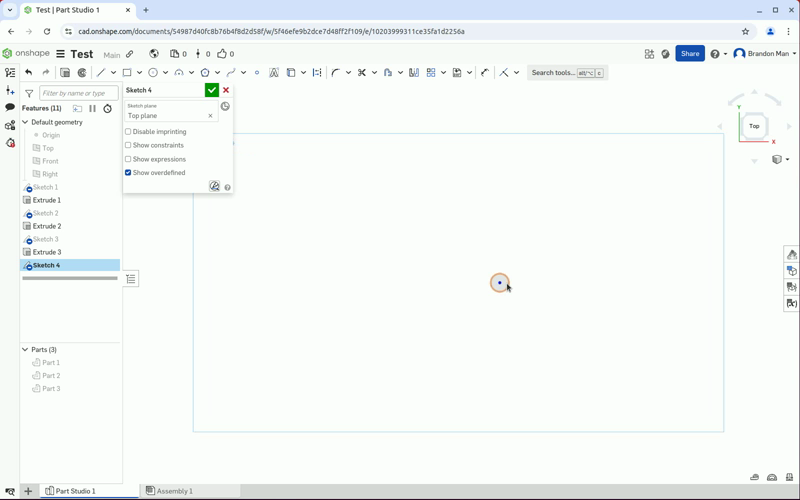
scroll(6)
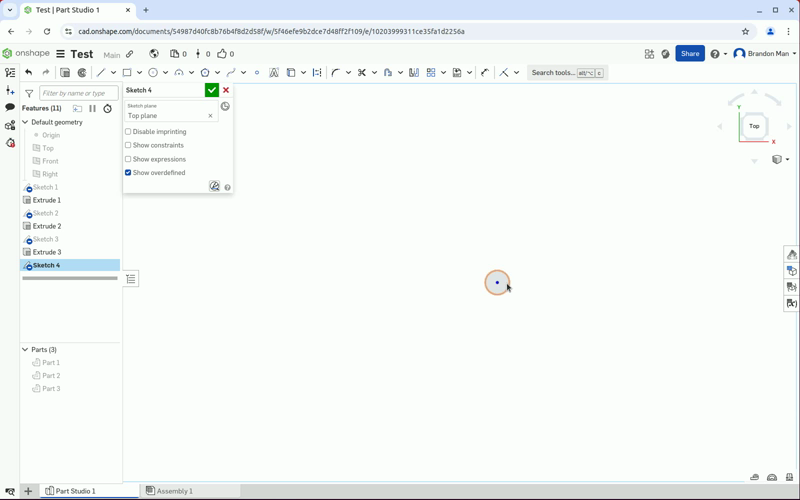
scroll(6)
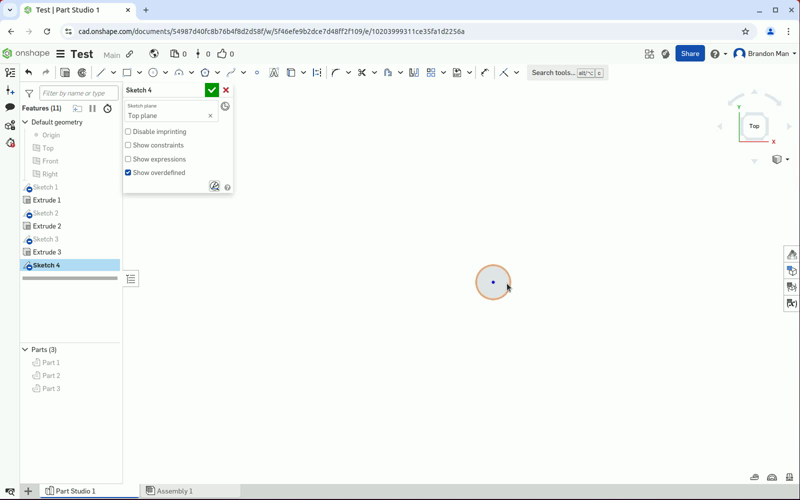
scroll(6)
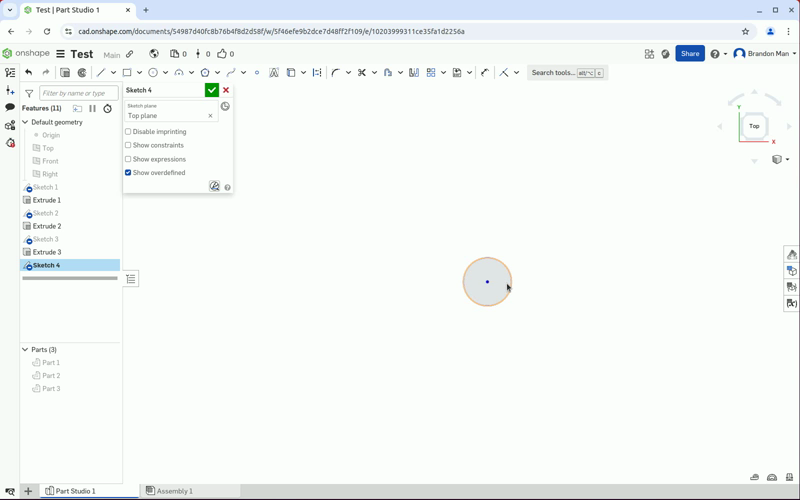
scroll(6)
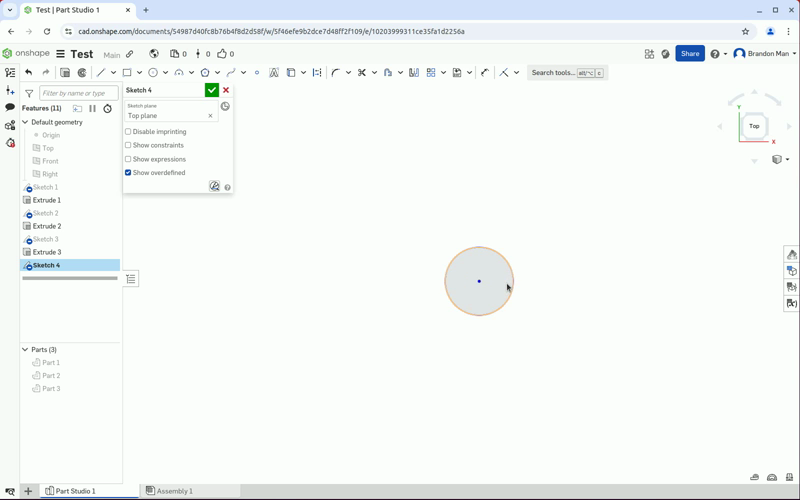
scroll(6)
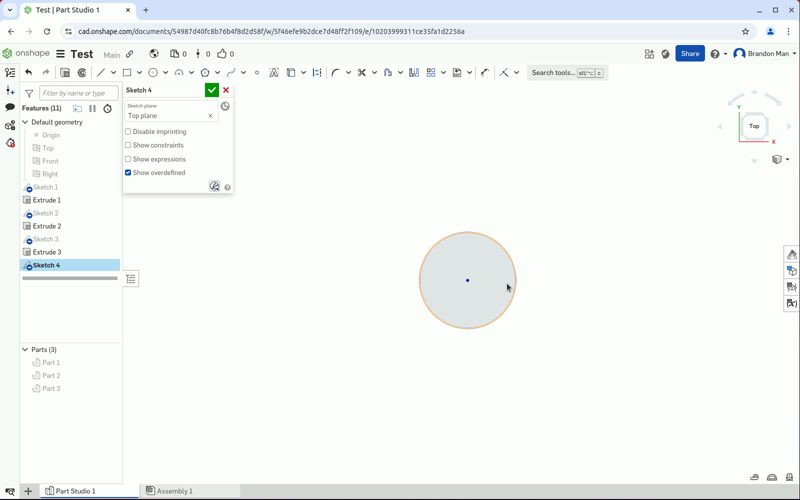
scroll(6)
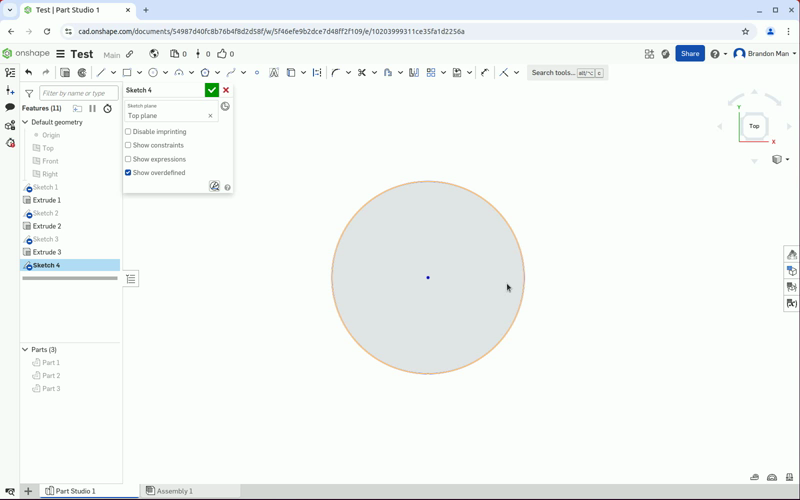
click(507, 283)
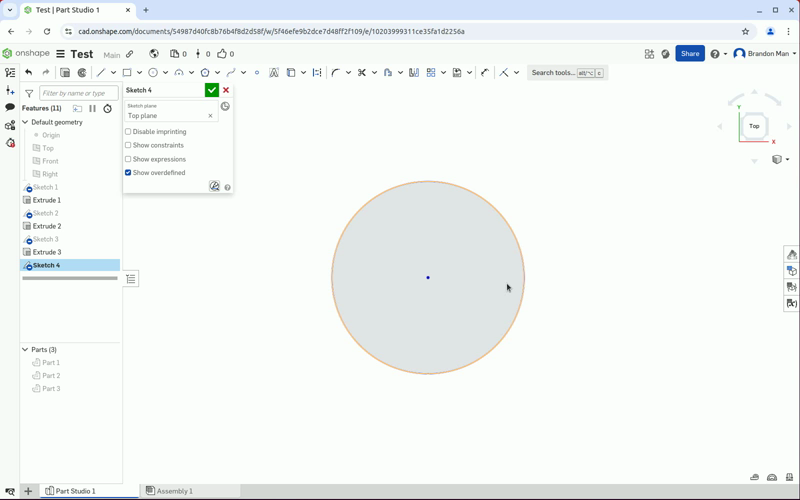
scroll(-6)
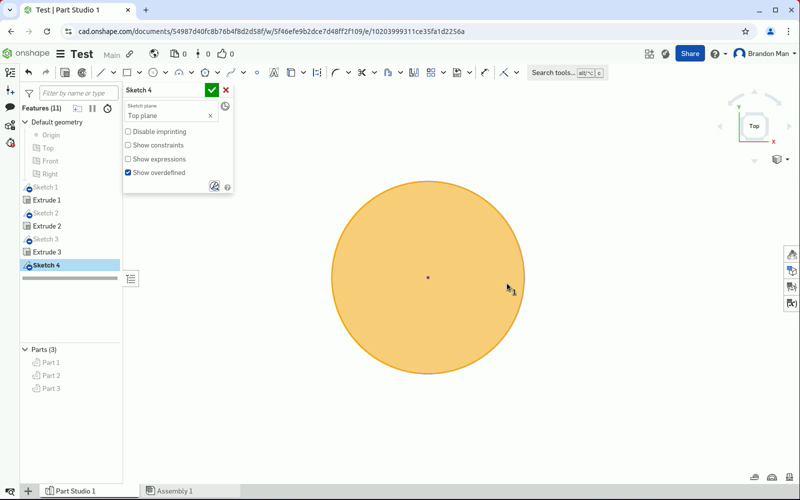
scroll(-6)
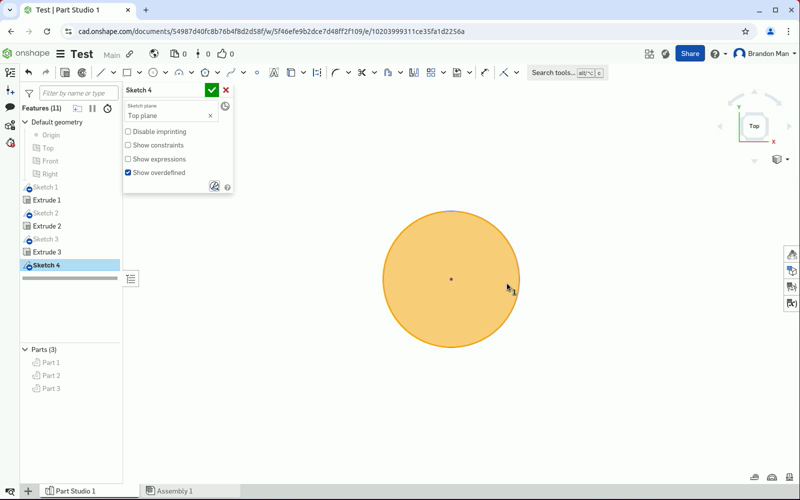
scroll(-6)
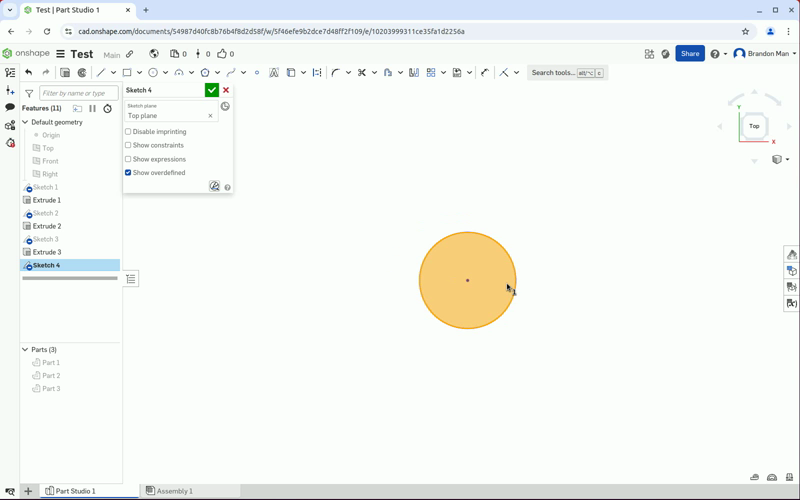
scroll(-6)
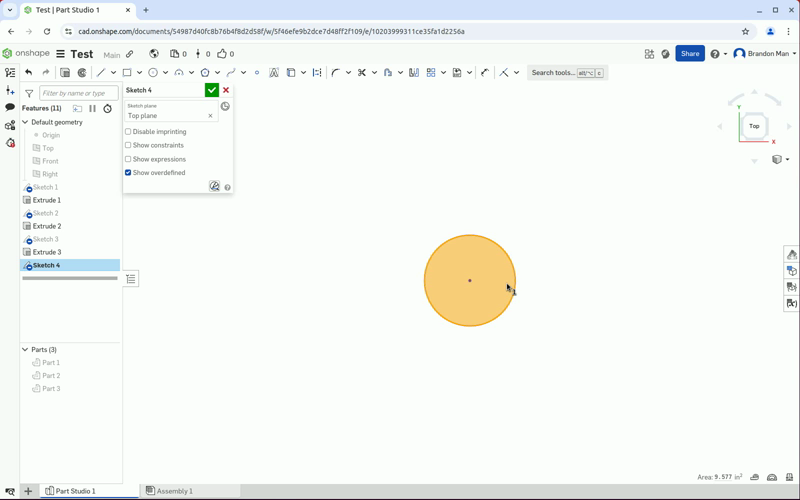
scroll(-6)
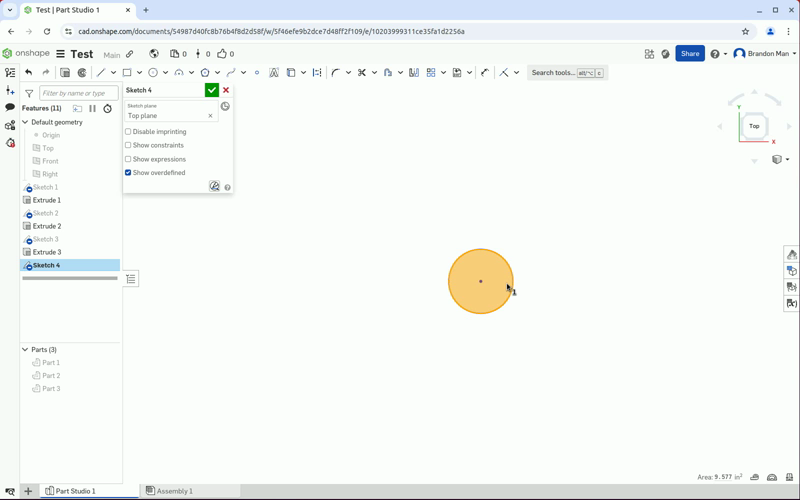
scroll(-6)
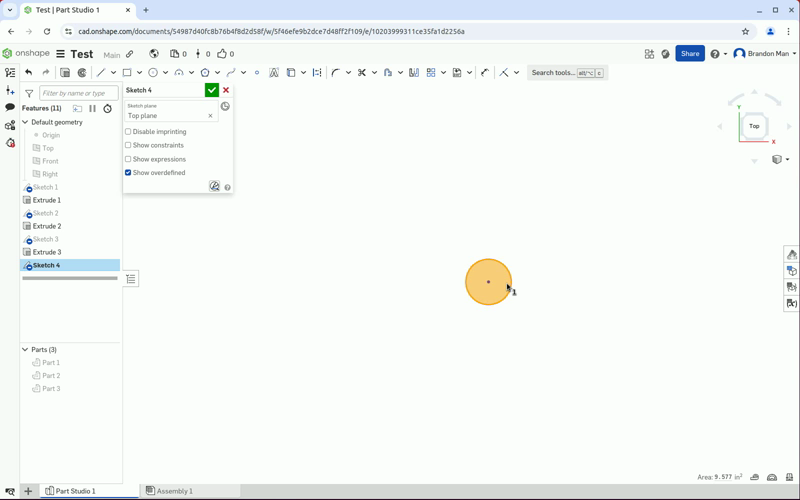
scroll(-6)
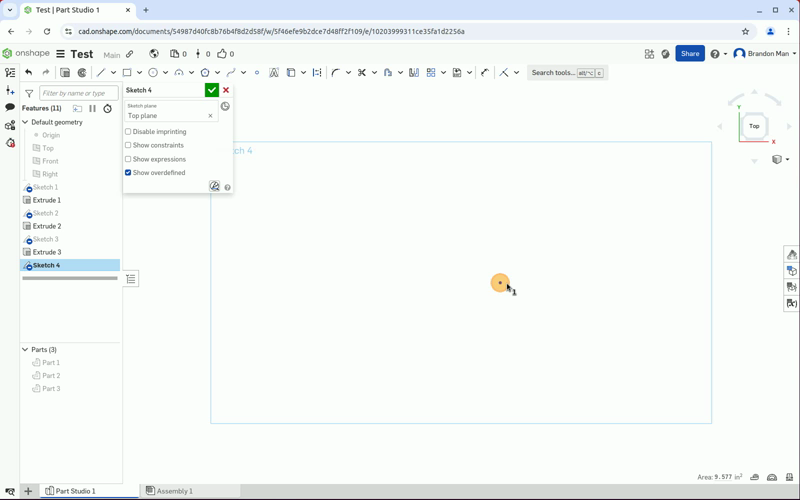
mouse_move(73, 352)
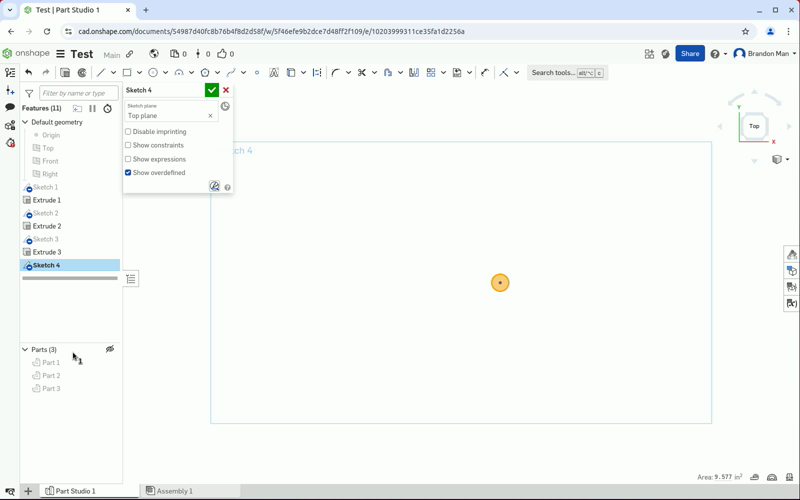
key(shift+y)
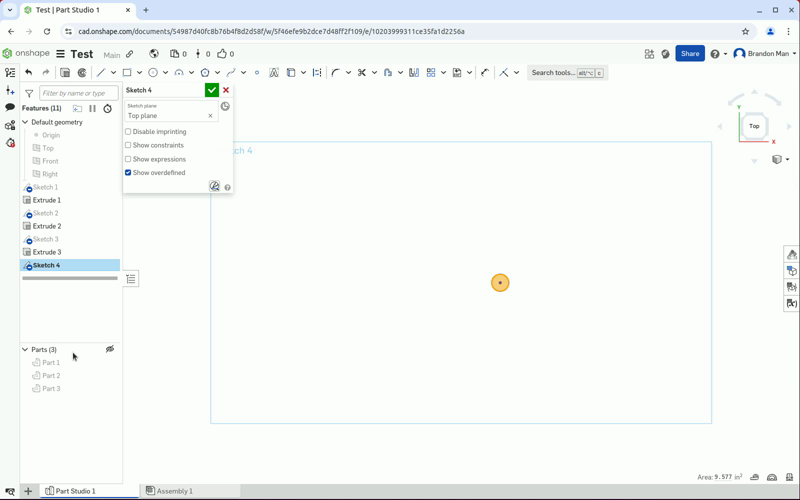
key(shift+e)
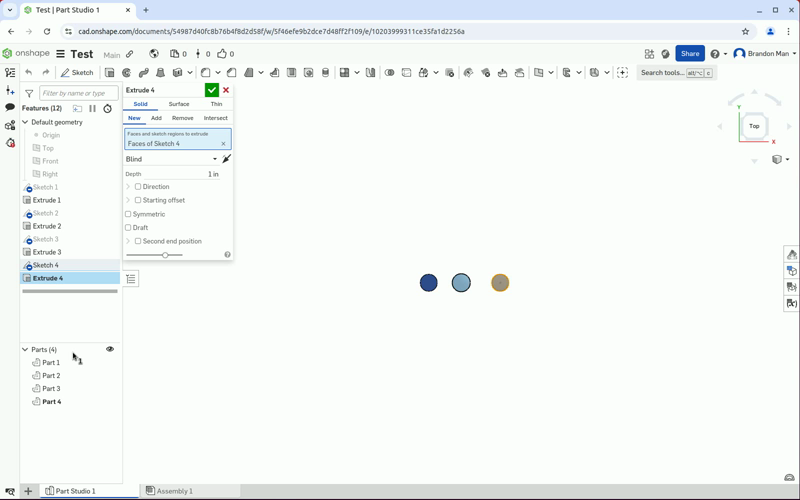
mouse_move(143, 106)
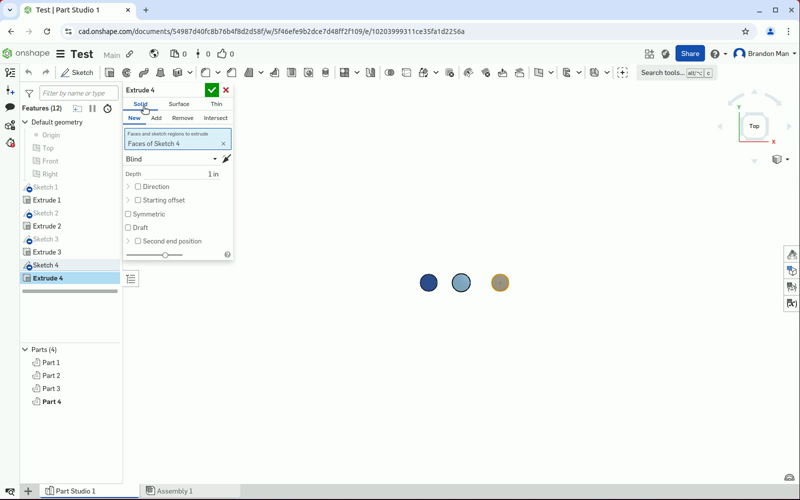
click(143, 106)
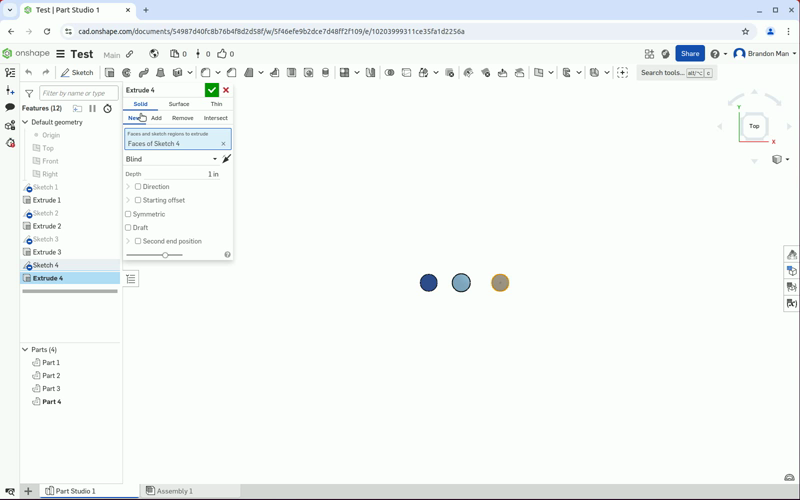
mouse_move(137, 120)
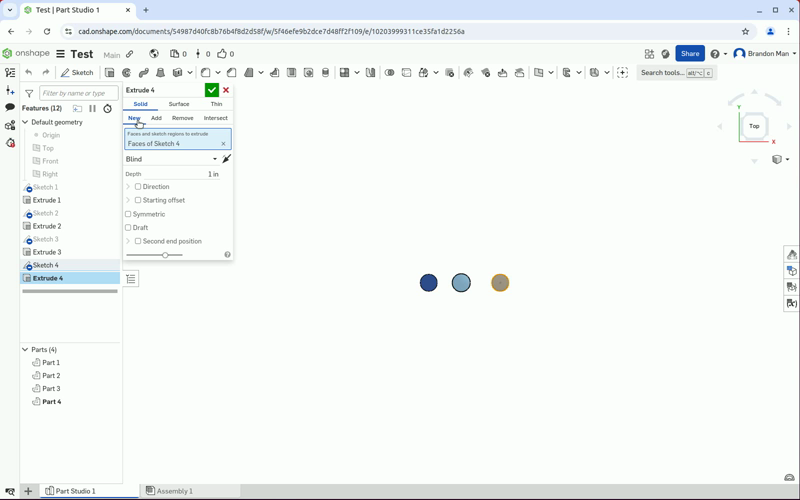
click(137, 120)
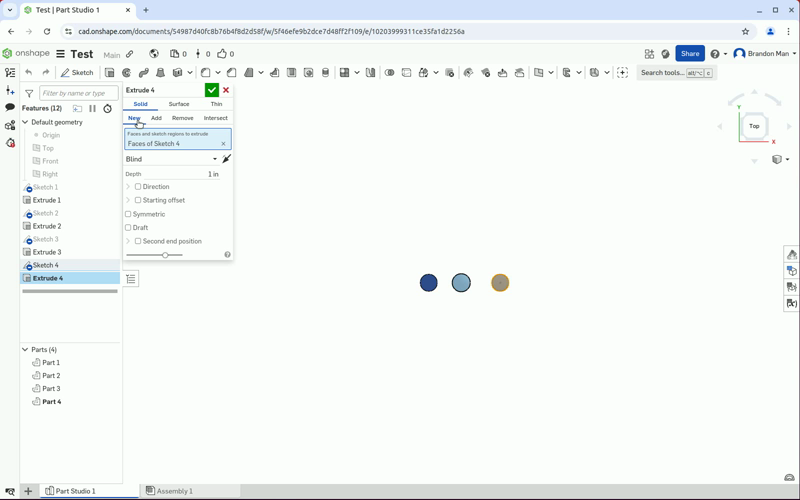
key(tab, 4)
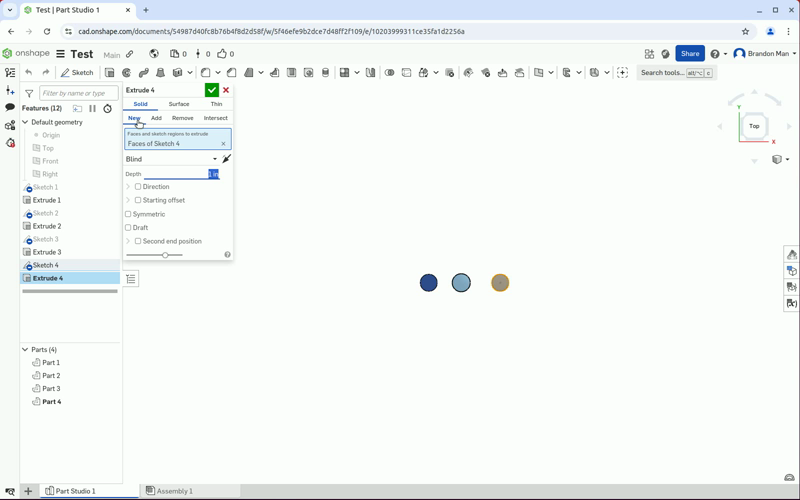
text(17.331)
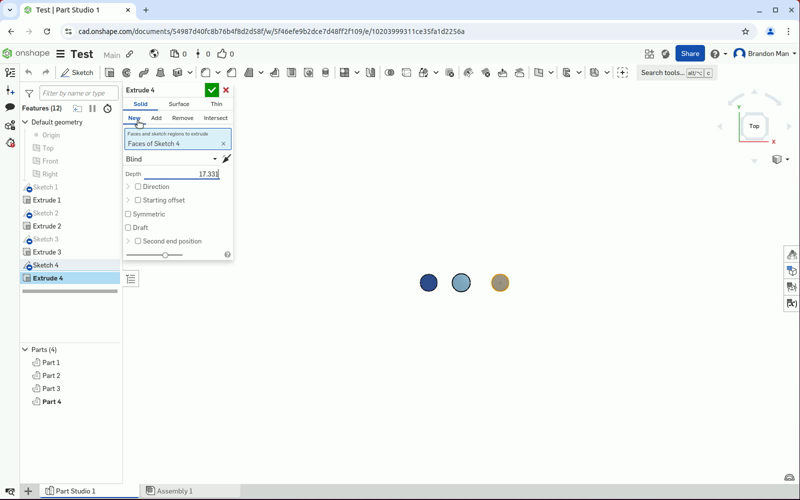
key(enter)
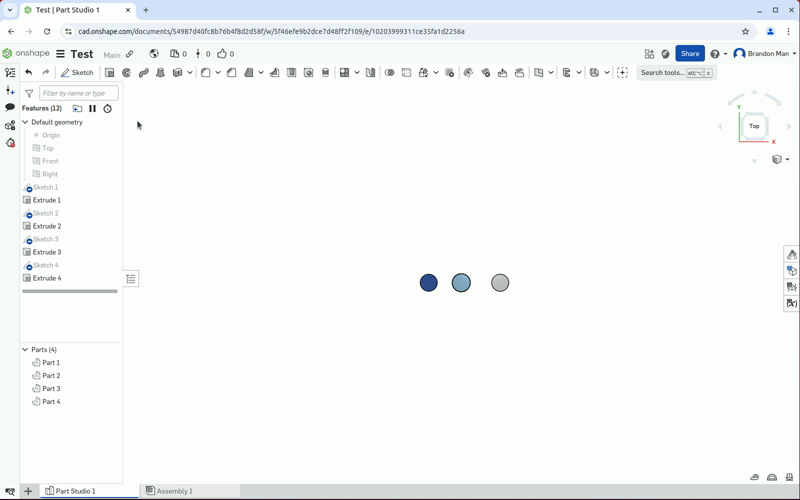
key(shift+h)
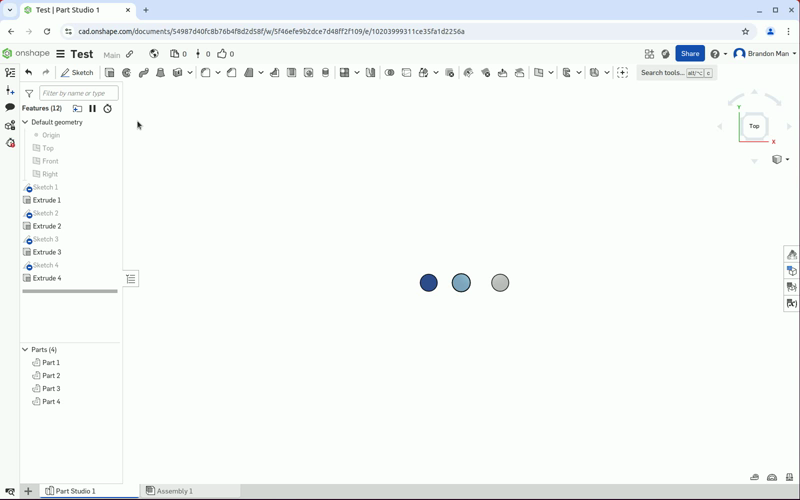
key(shift+h)
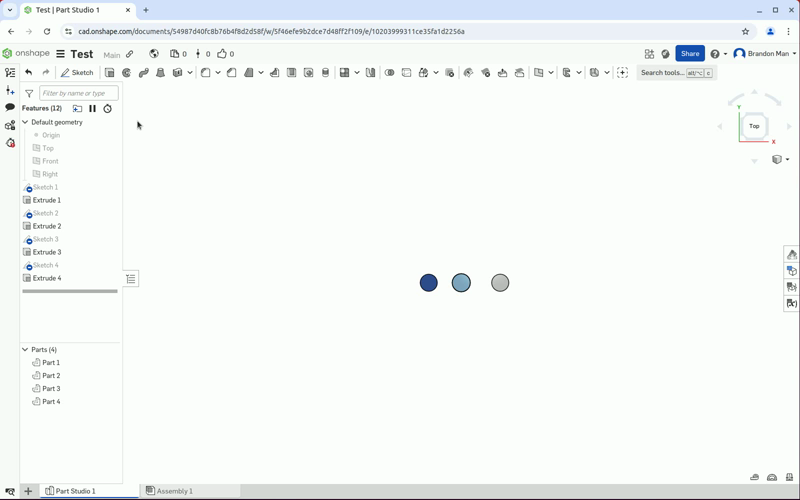
mouse_move(73, 189)
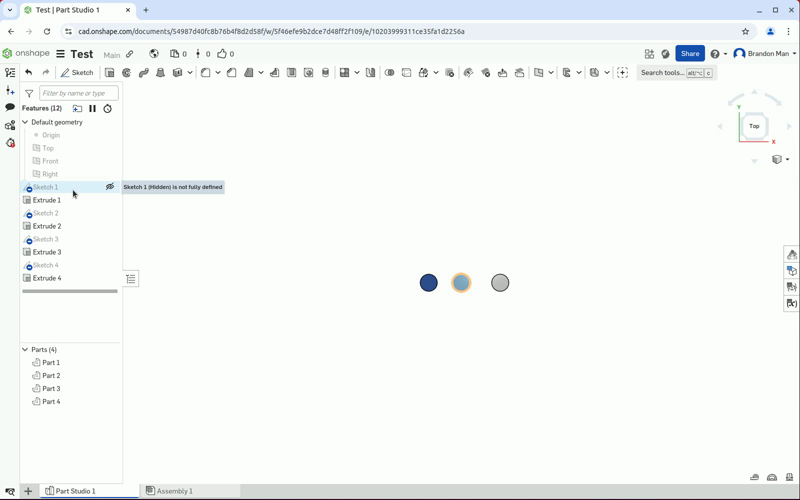
click(73, 189)
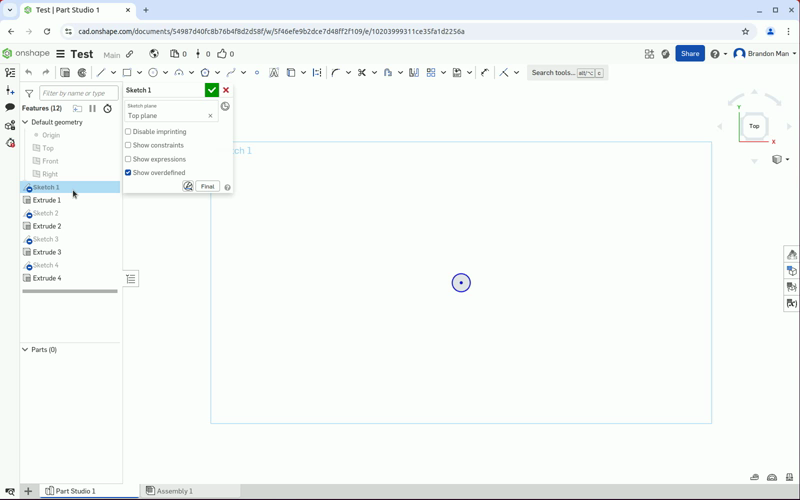
mouse_move(229, 92)
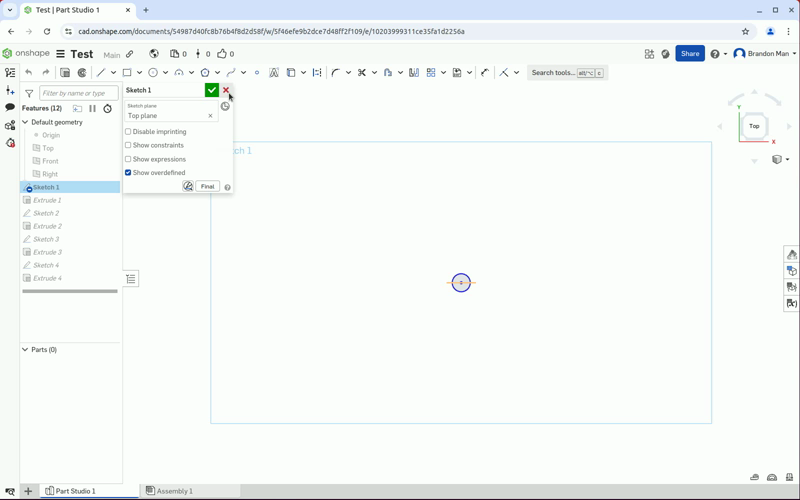
click(229, 92)
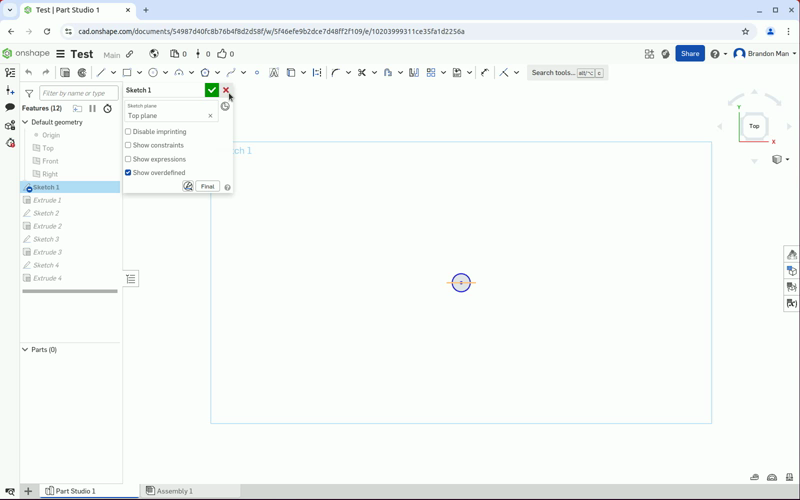
key(shift+s)
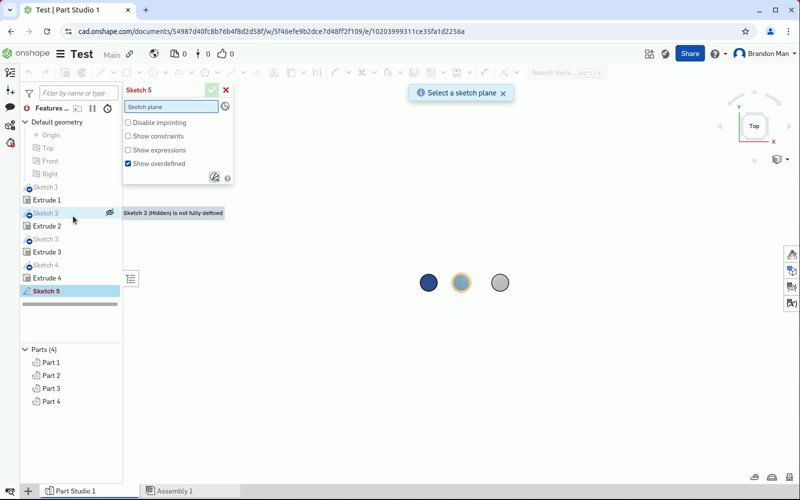
scroll(3)
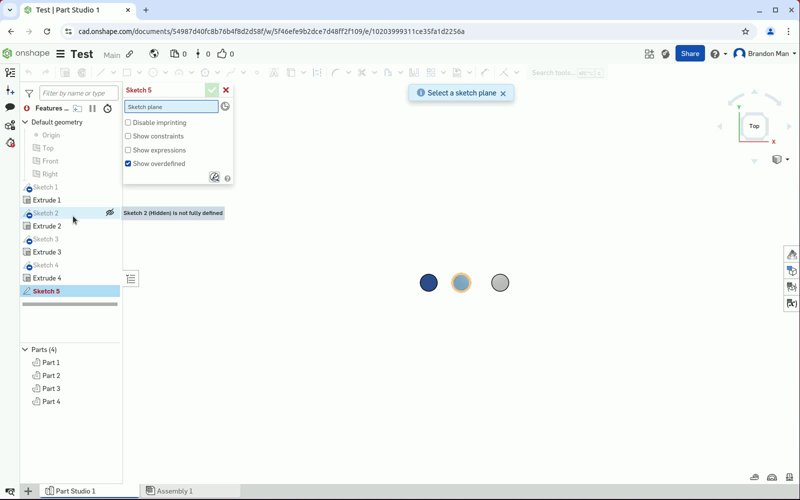
mouse_move(73, 150)
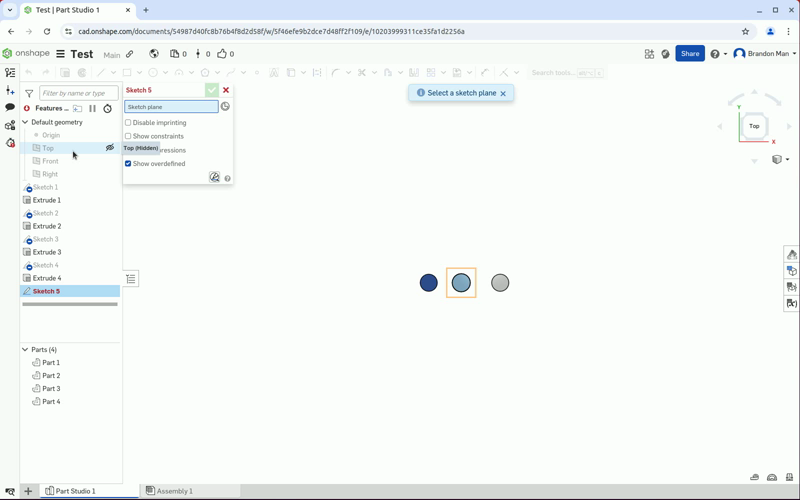
click(73, 150)
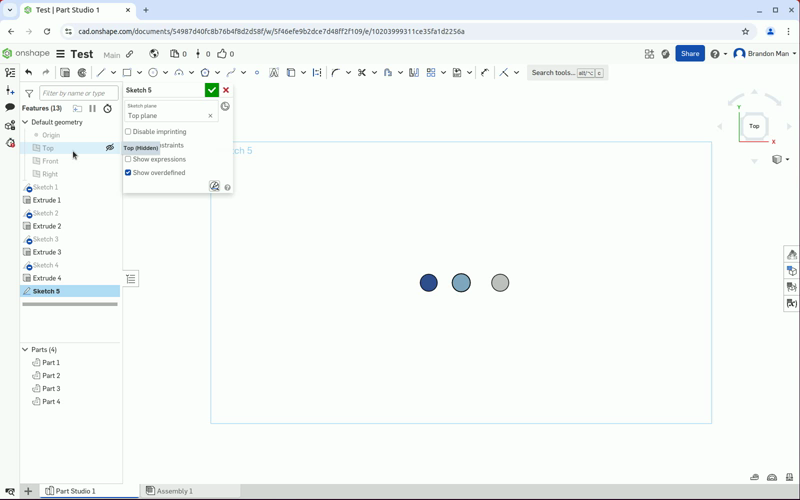
mouse_move(73, 352)
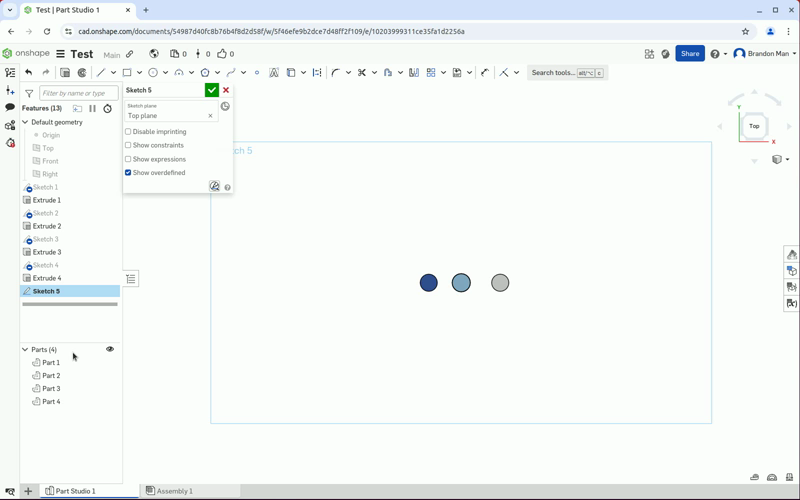
key(y)
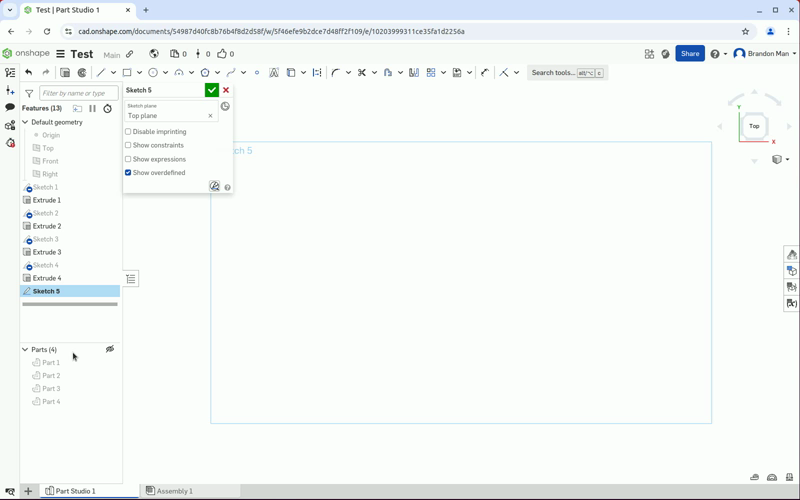
key(c)
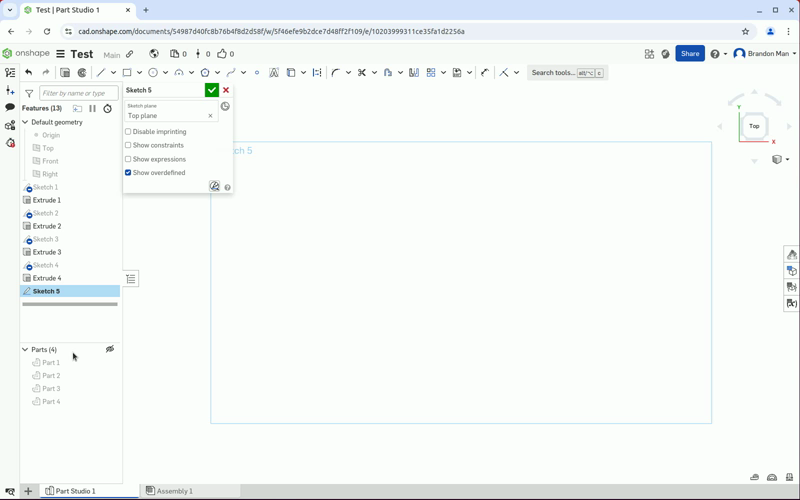
key_down(shift)
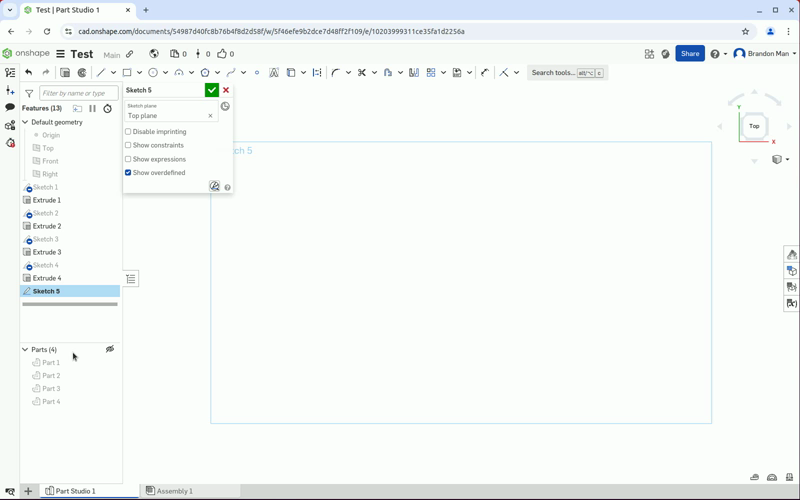
mouse_move(565, 282)
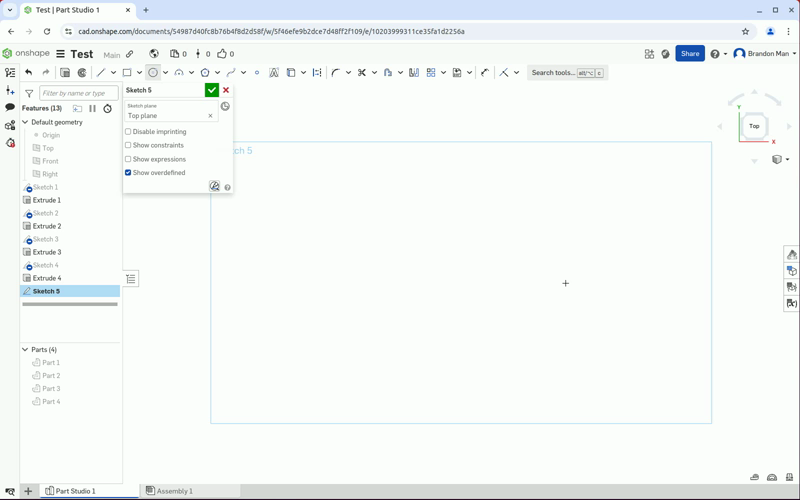
click(565, 282)
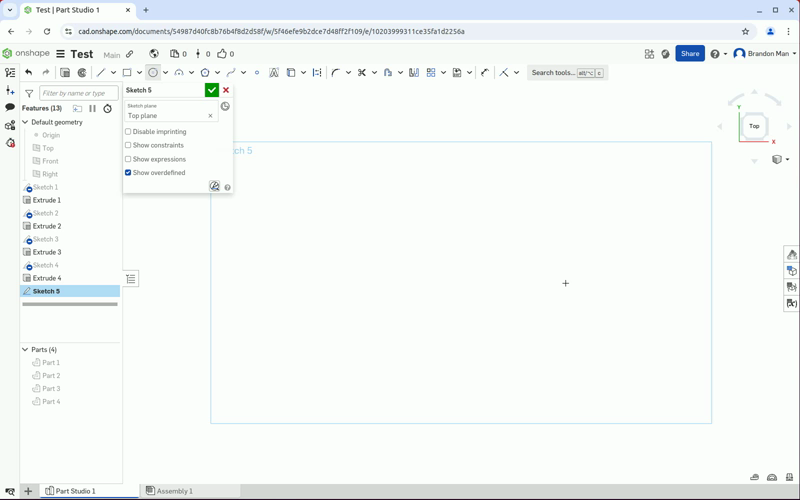
key_up(shift)
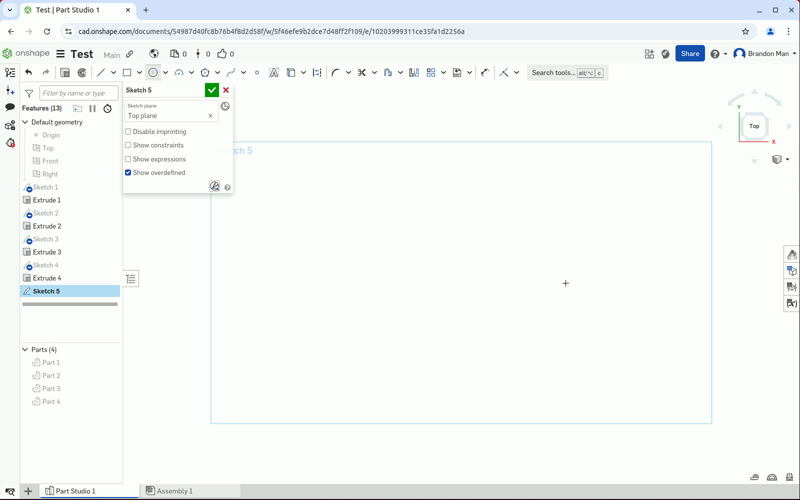
mouse_move(574, 282)
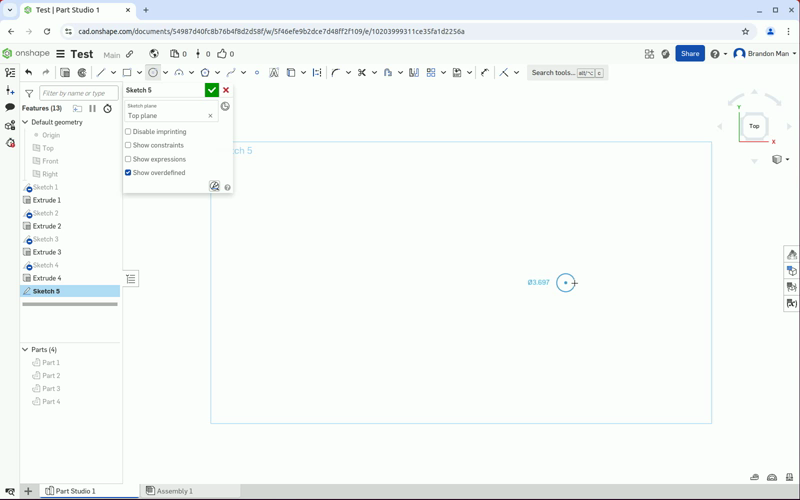
click(574, 282)
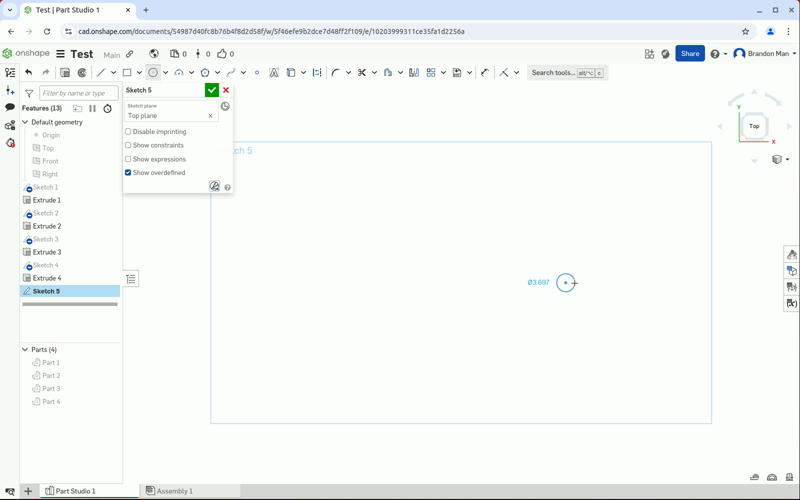
key(esc)
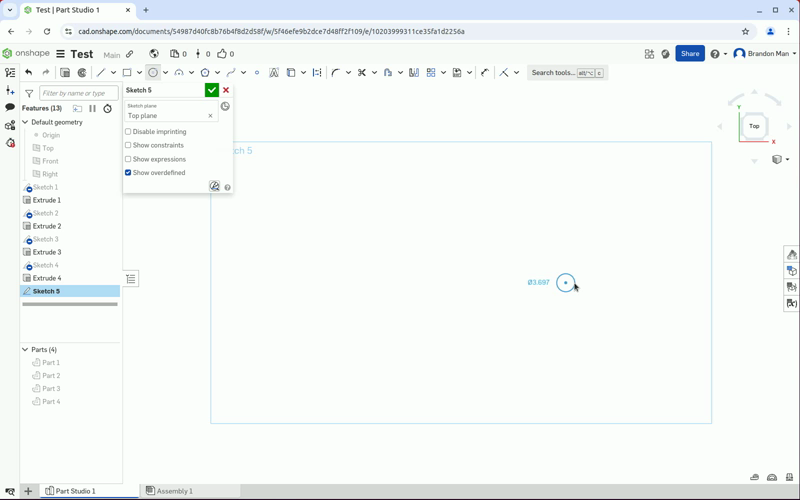
mouse_move(572, 284)
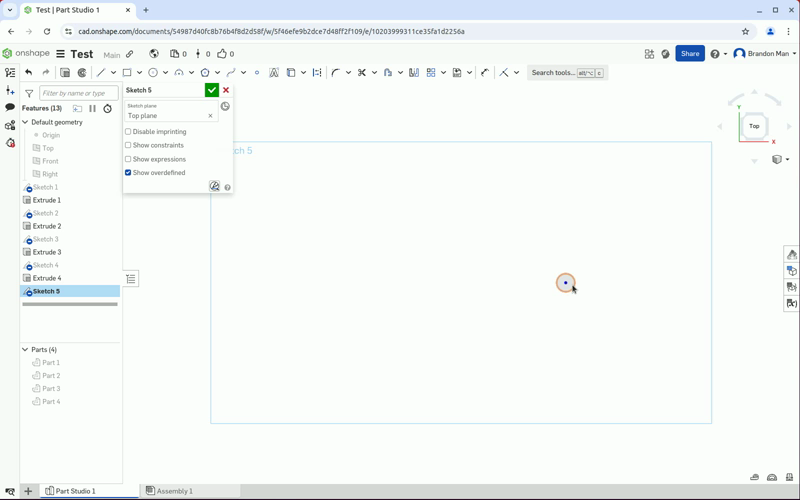
scroll(6)
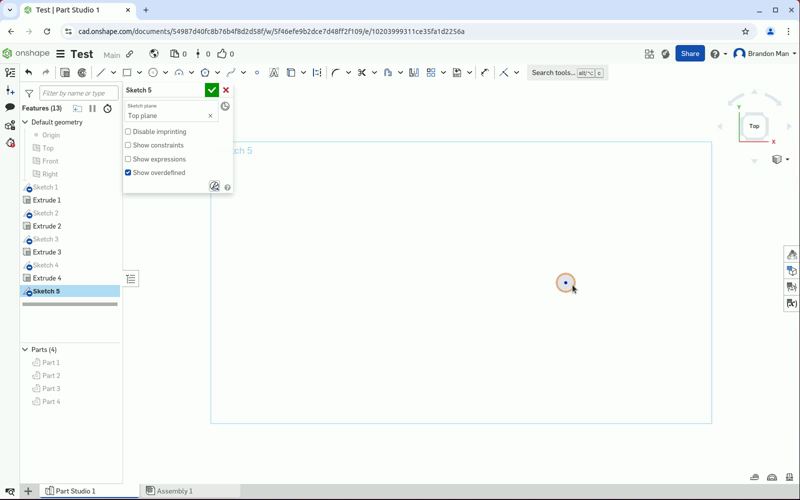
scroll(6)
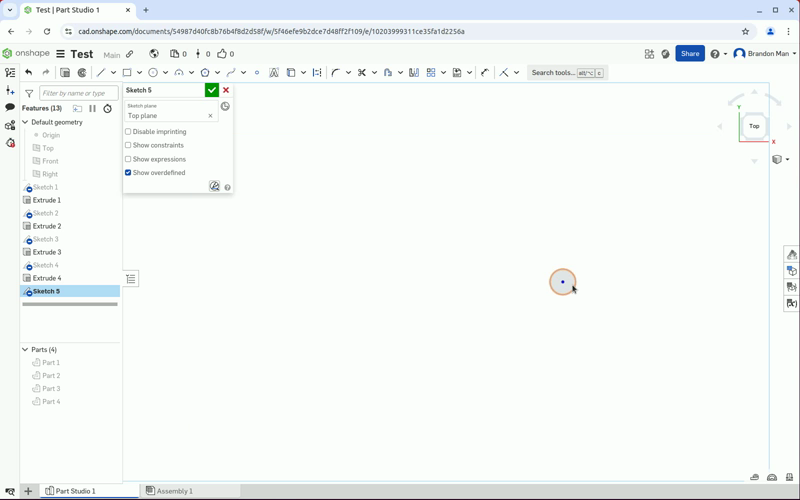
scroll(6)
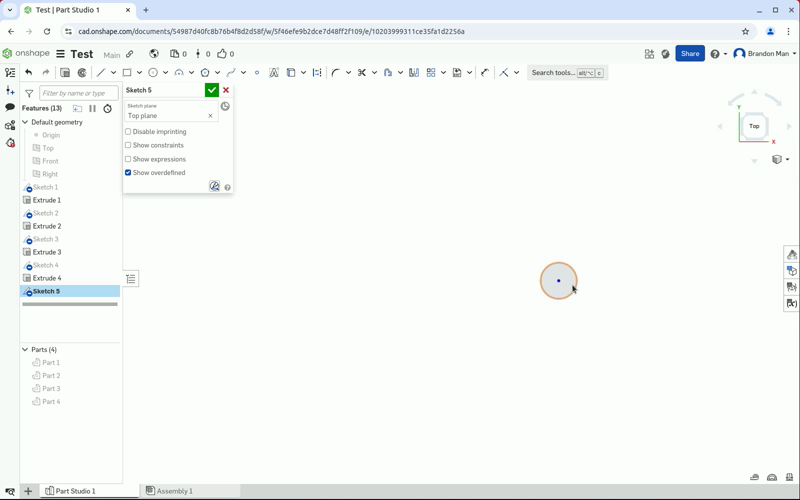
scroll(6)
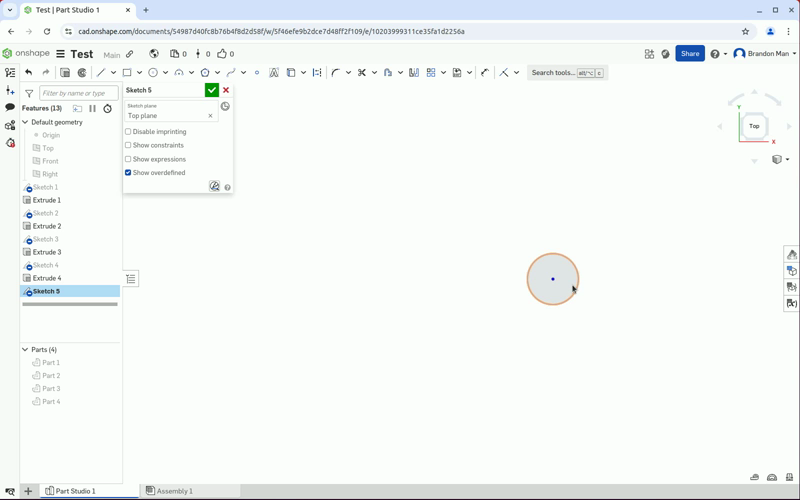
scroll(6)
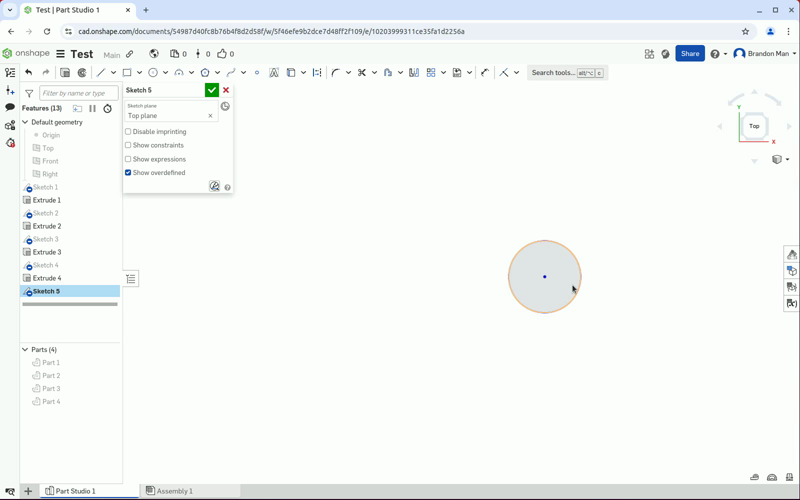
scroll(6)
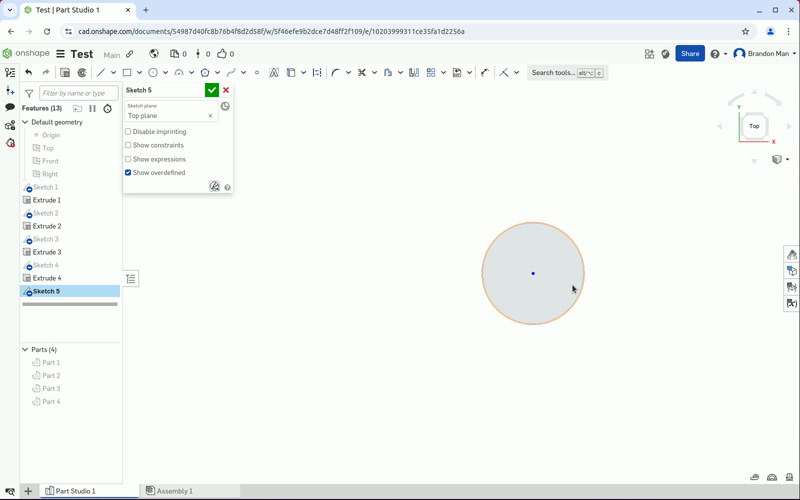
scroll(6)
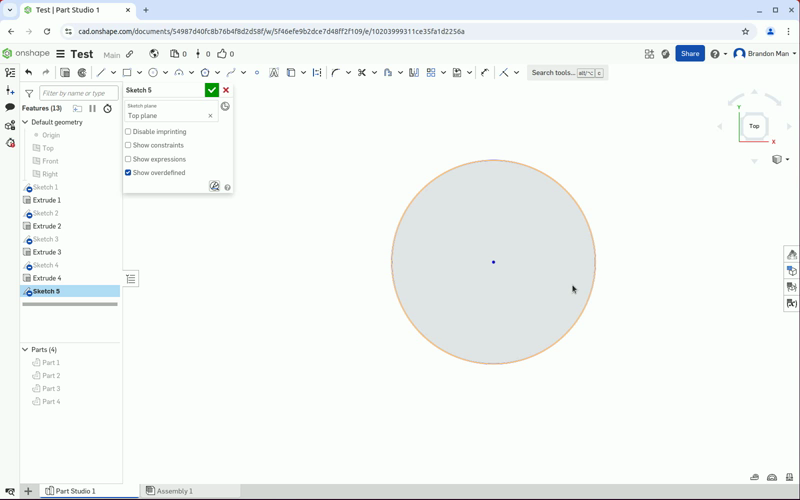
click(572, 284)
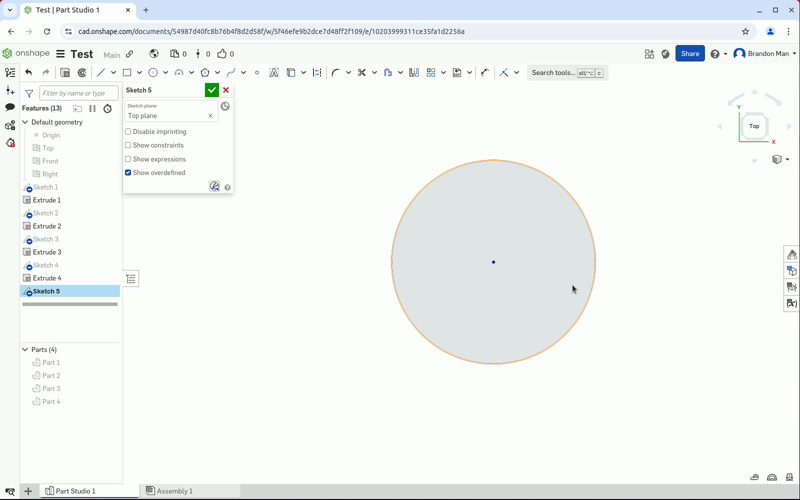
scroll(-6)
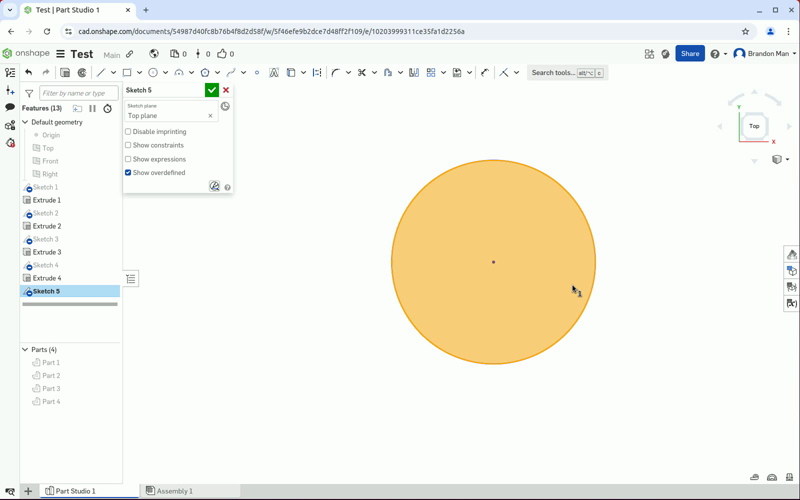
scroll(-6)
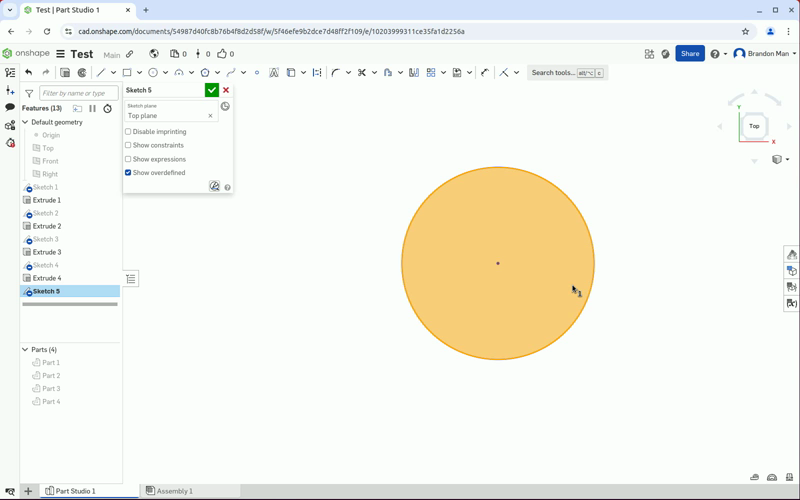
scroll(-6)
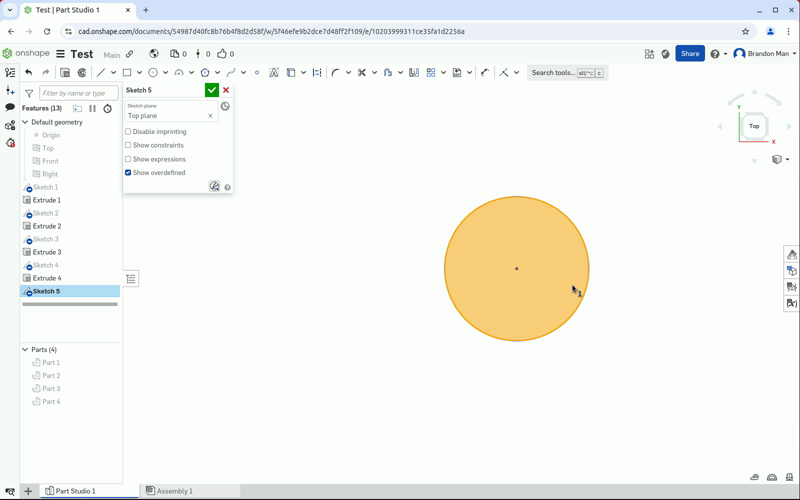
scroll(-6)
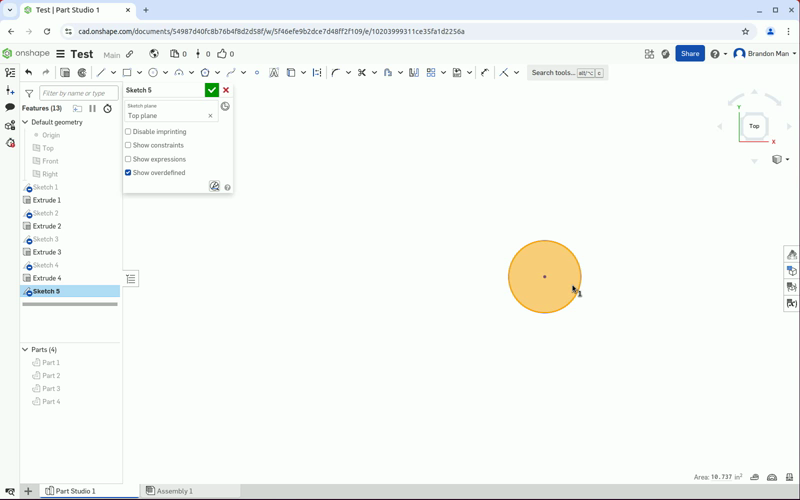
scroll(-6)
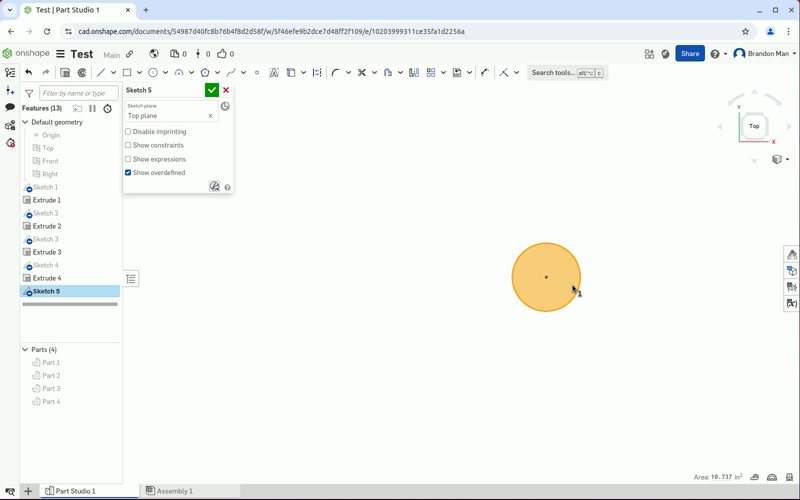
scroll(-6)
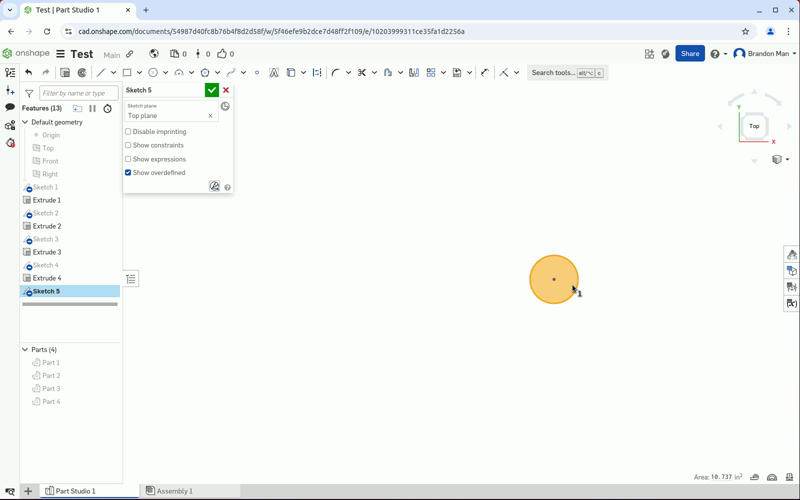
scroll(-6)
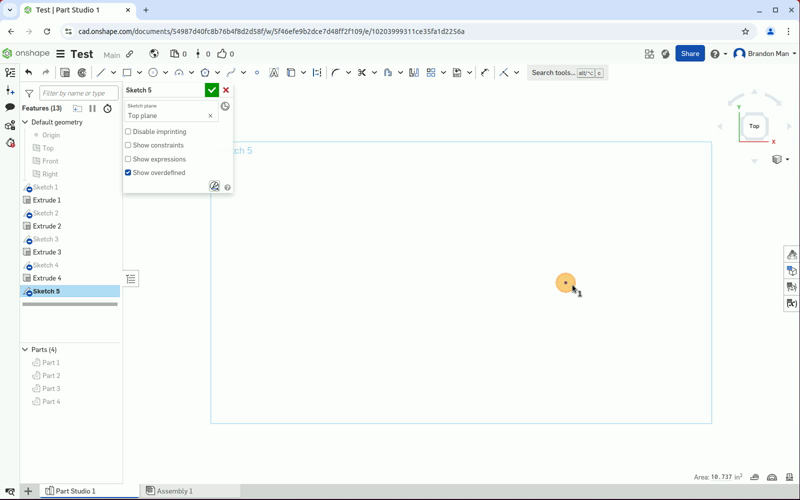
mouse_move(73, 352)
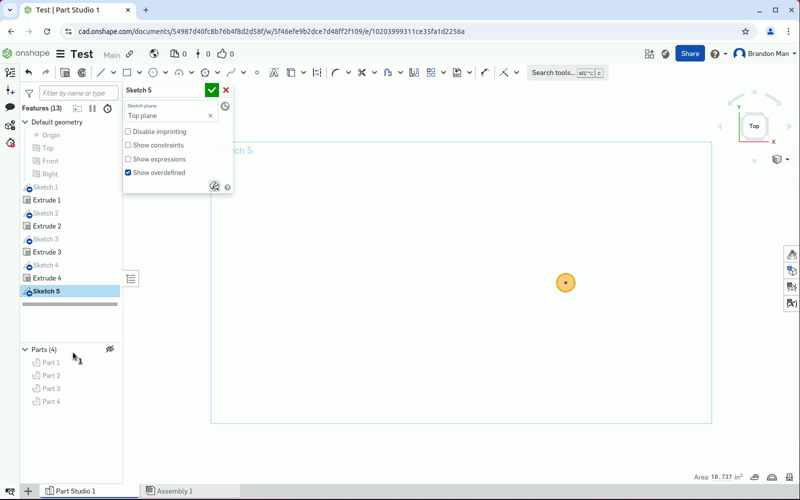
key(shift+y)
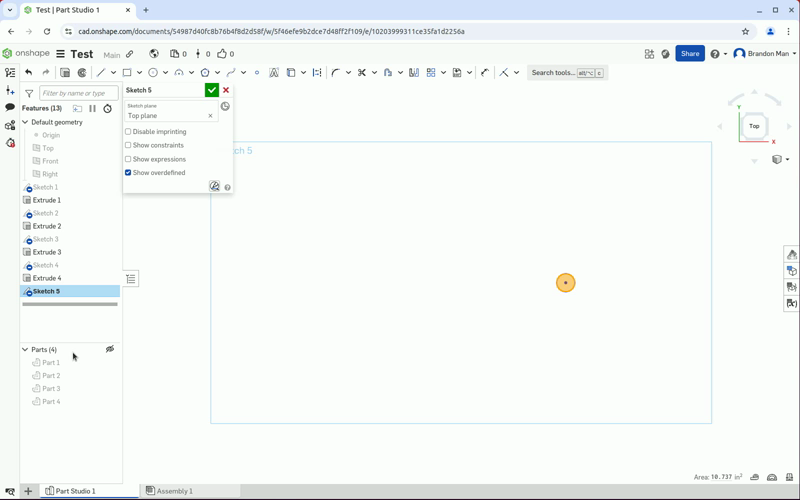
key(shift+e)
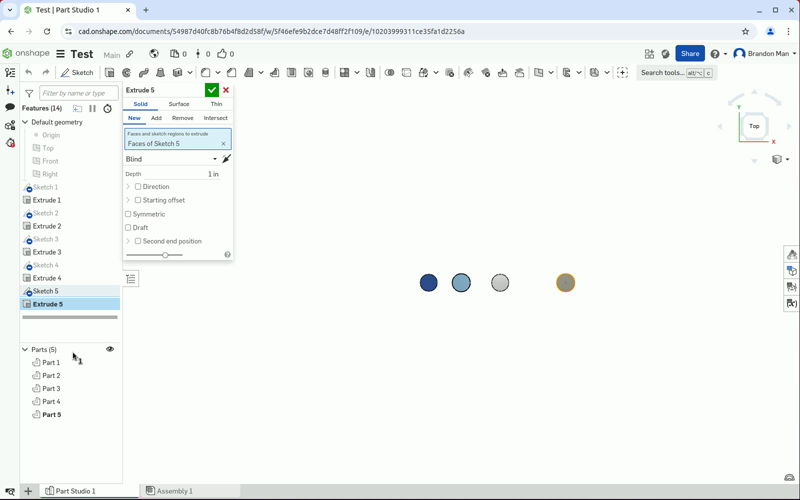
mouse_move(143, 106)
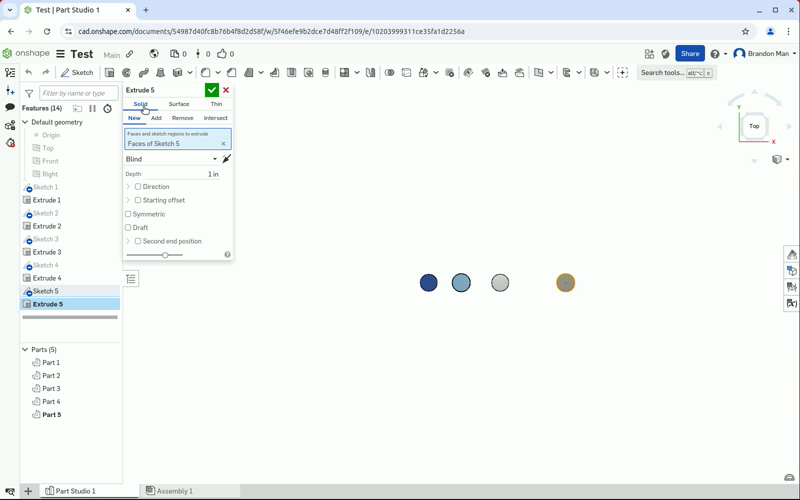
click(143, 106)
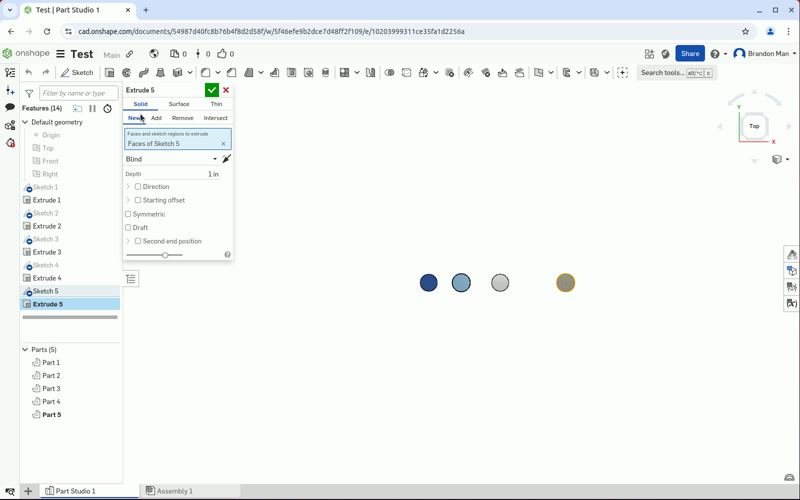
mouse_move(137, 120)
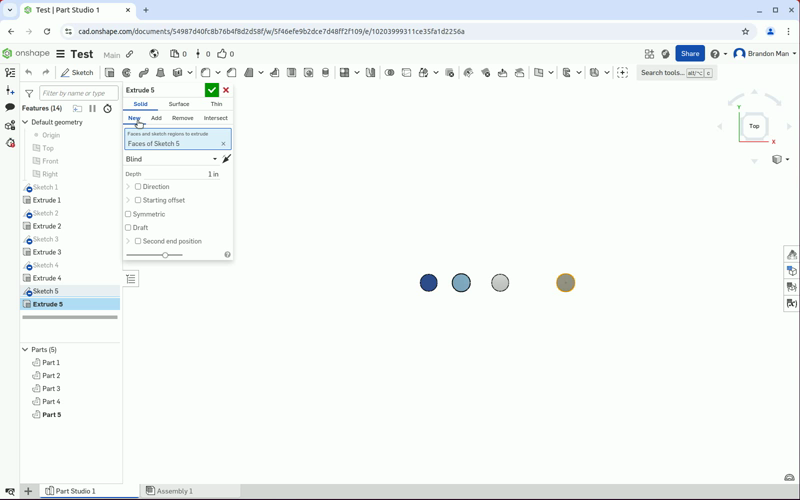
click(137, 120)
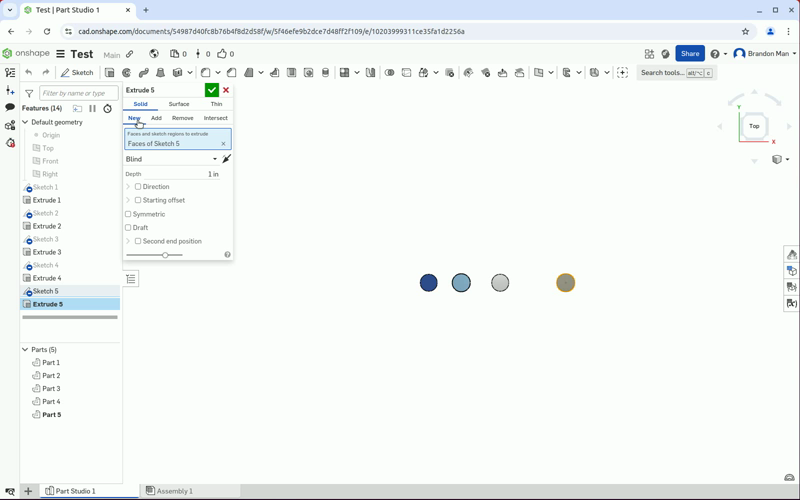
key(tab, 4)
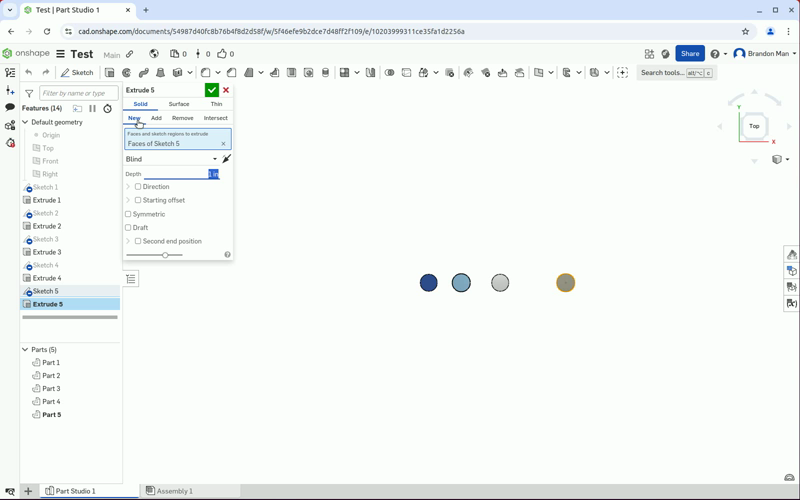
text(17.331)
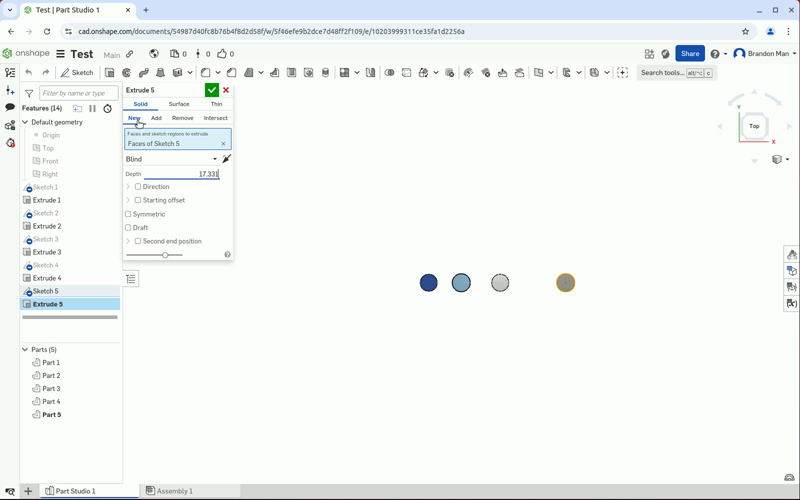
key(enter)
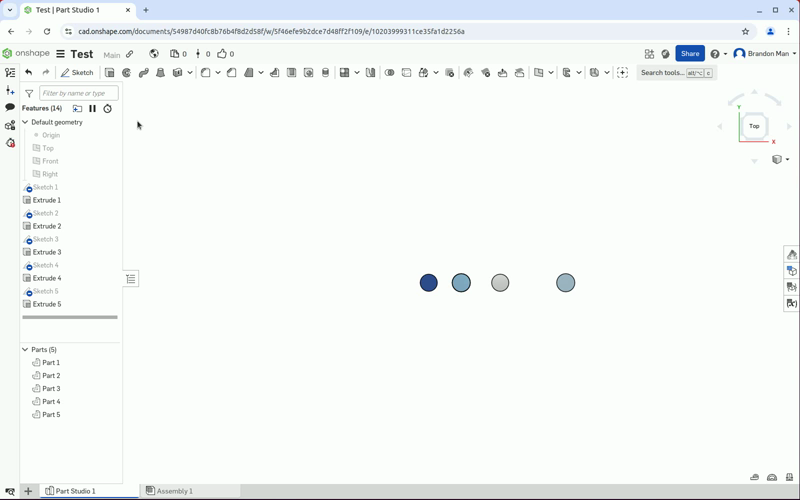
key(shift+h)
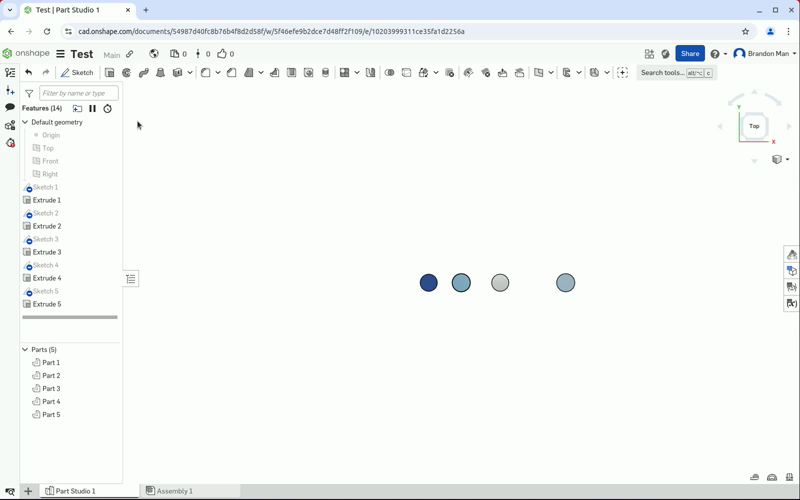
key(shift+h)
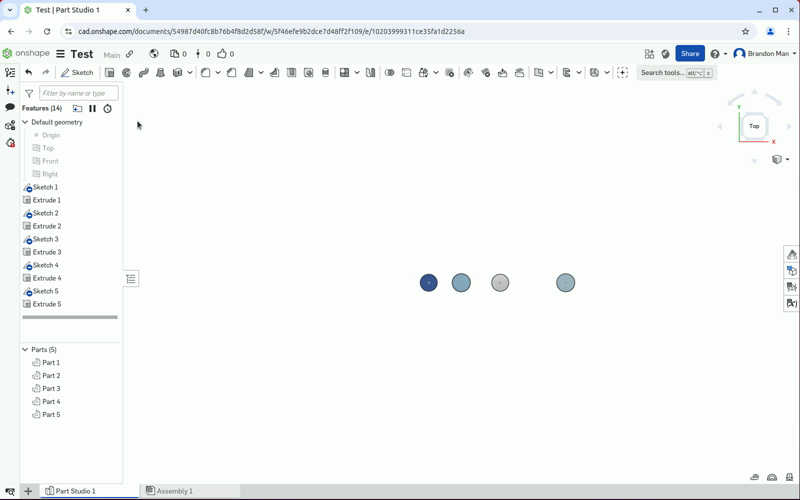
key(shift+7)
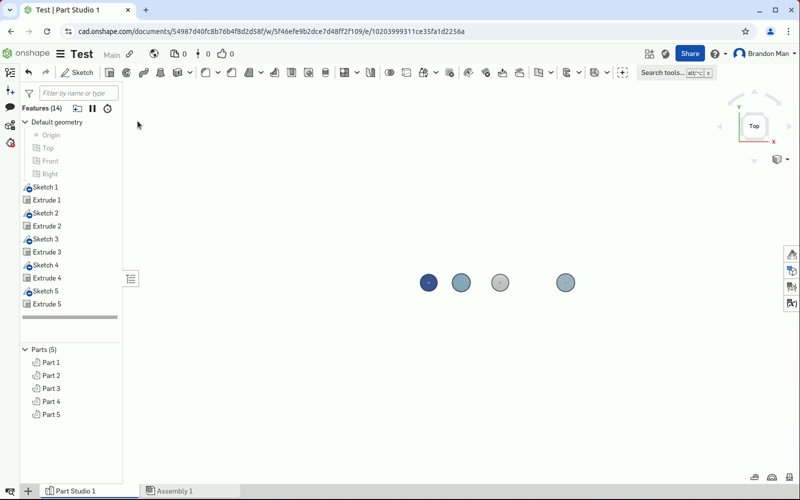
key(up, 3)
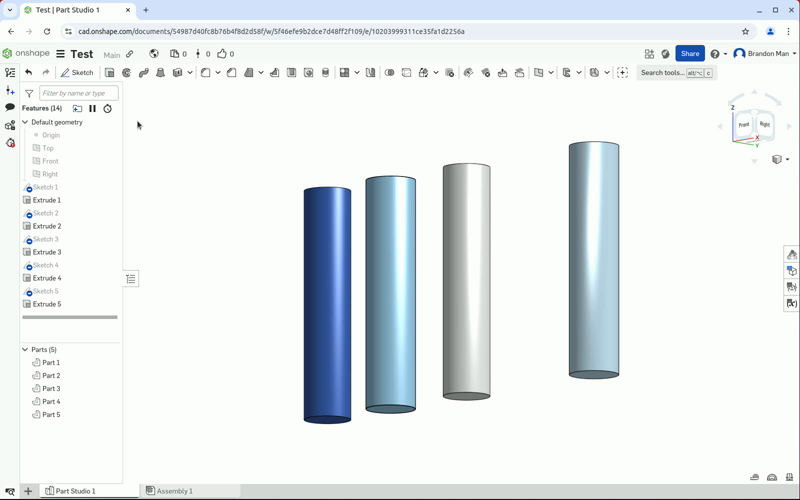
key(left, 3)
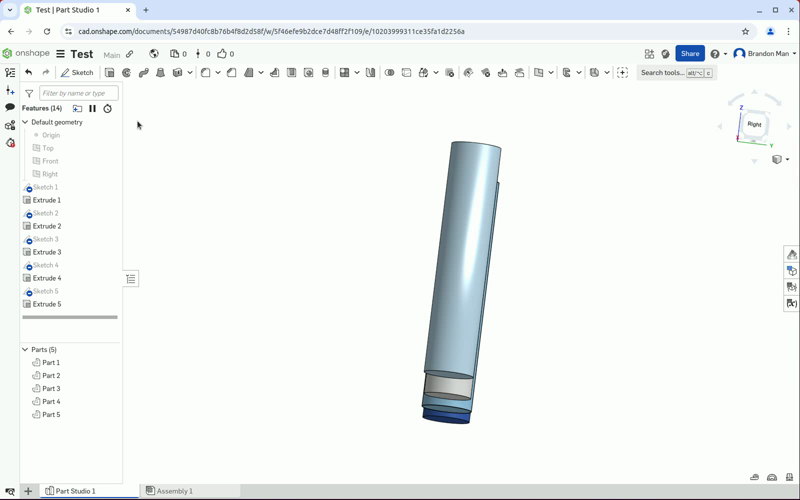
key(right, 3)
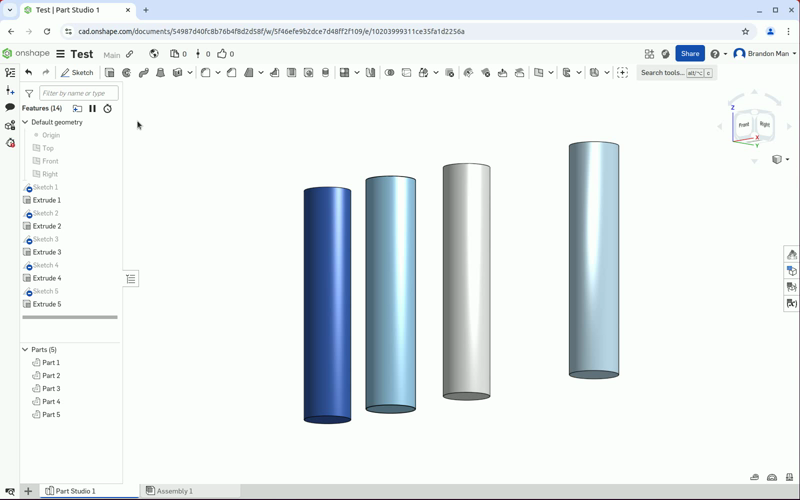
key(down, 3)
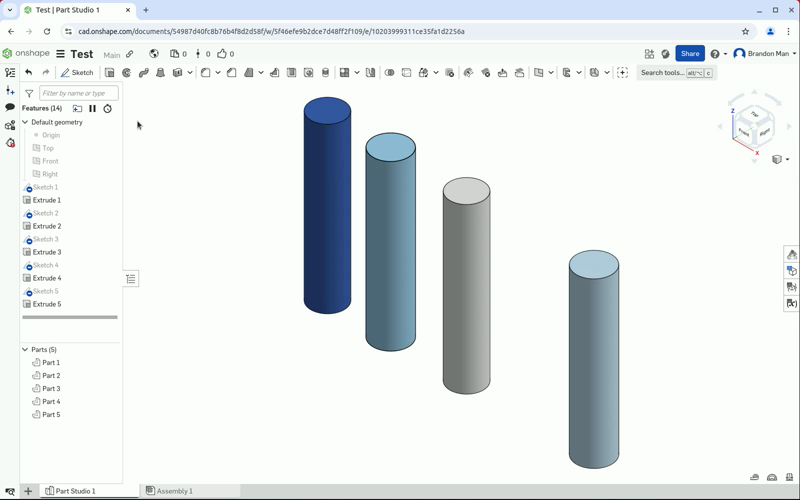
mouse_move(73, 189)
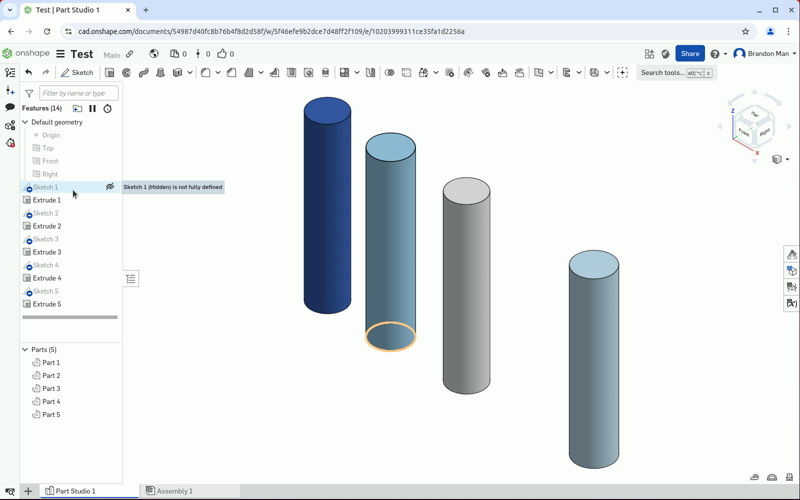
click(73, 189)